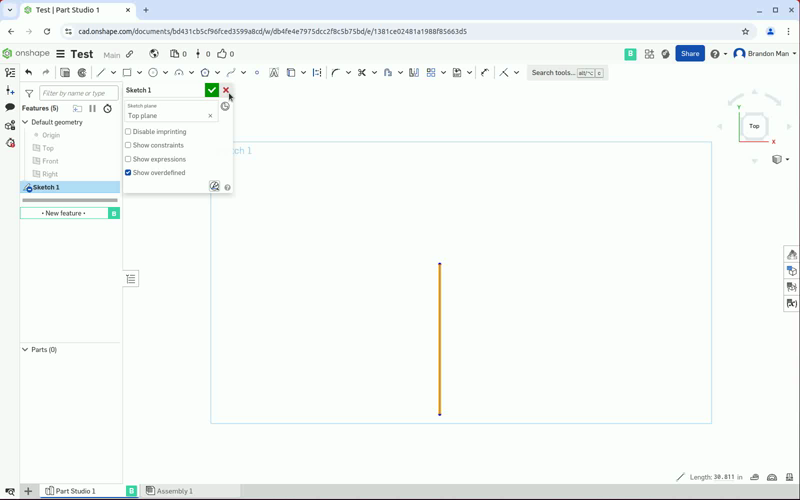
key(shift+h)
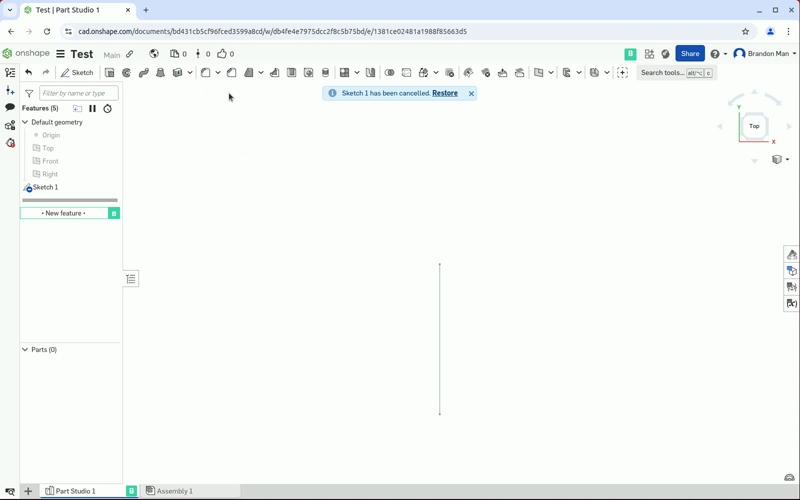
key(shift+s)
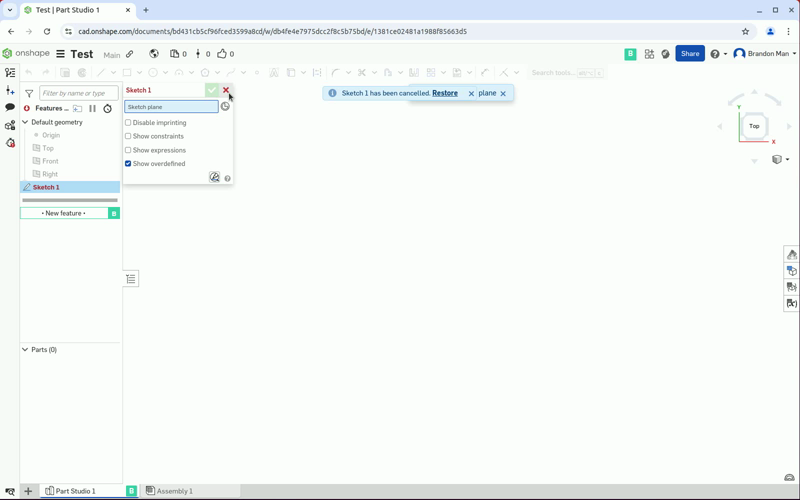
mouse_move(73, 150)
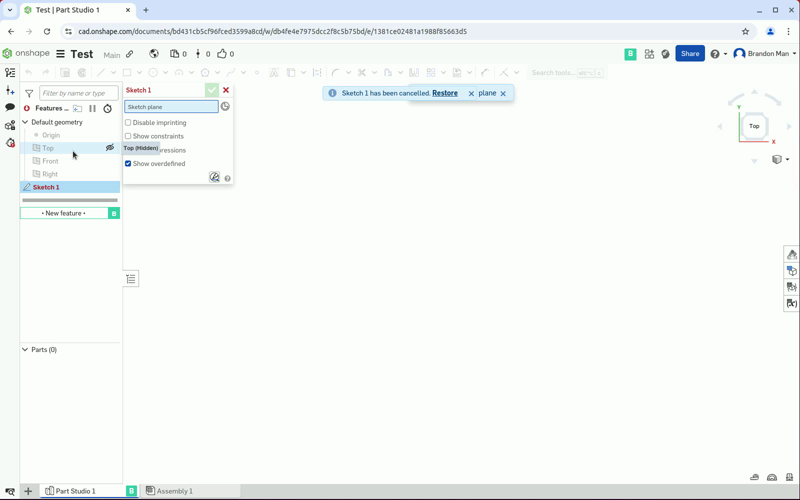
click(73, 150)
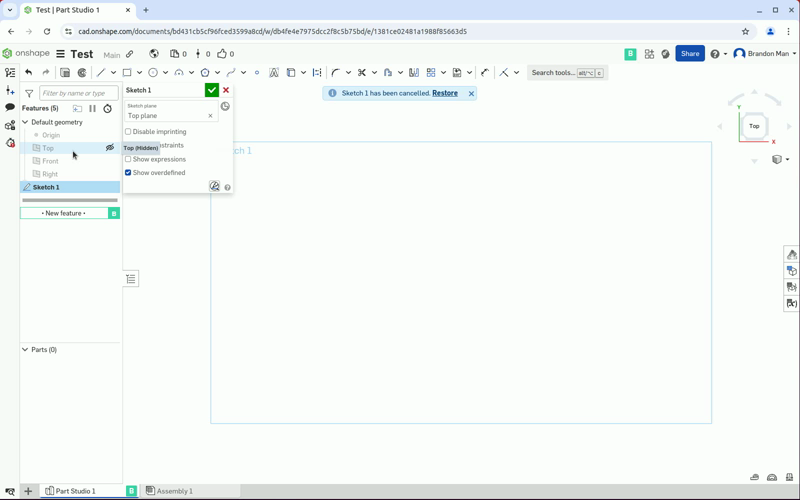
mouse_move(73, 352)
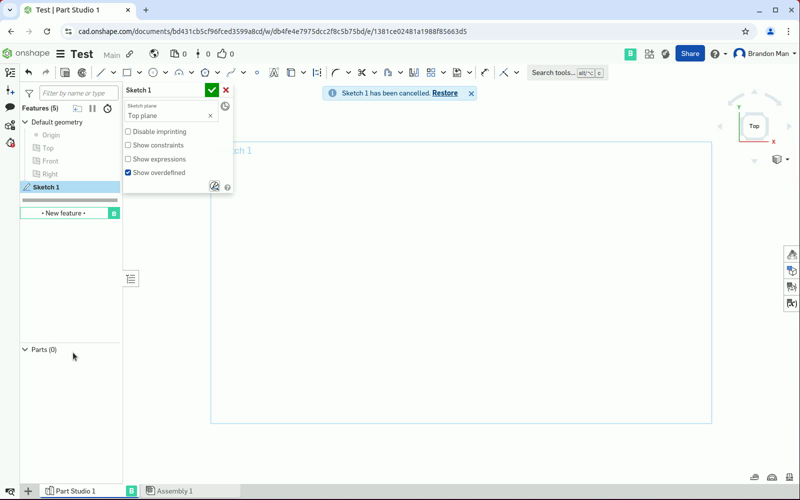
key(y)
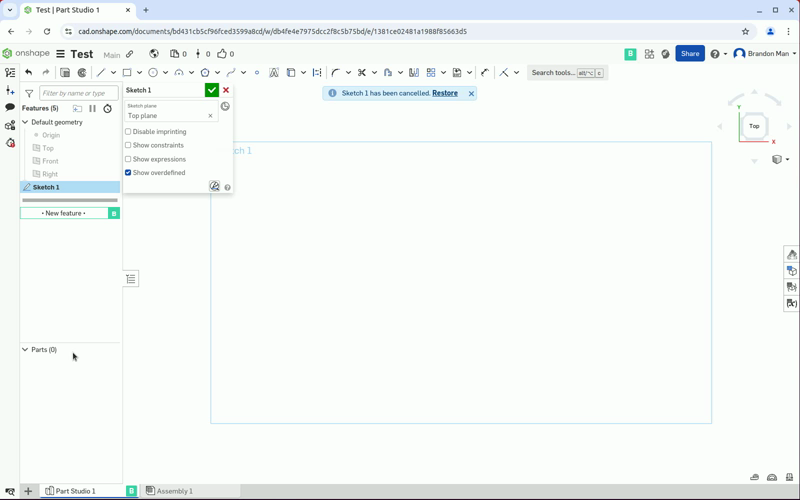
key(l)
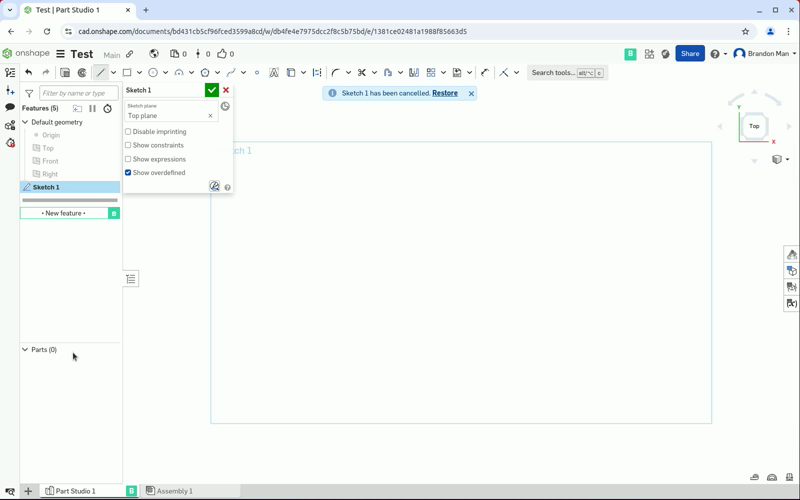
key_down(shift)
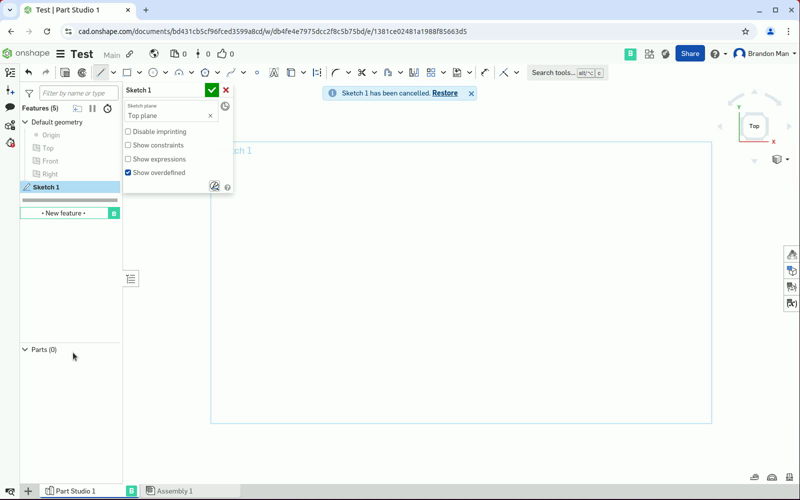
mouse_move(404, 395)
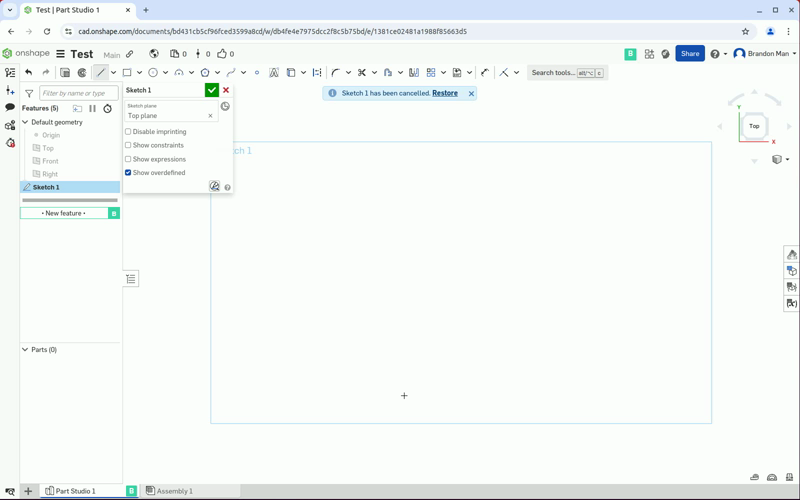
click(404, 395)
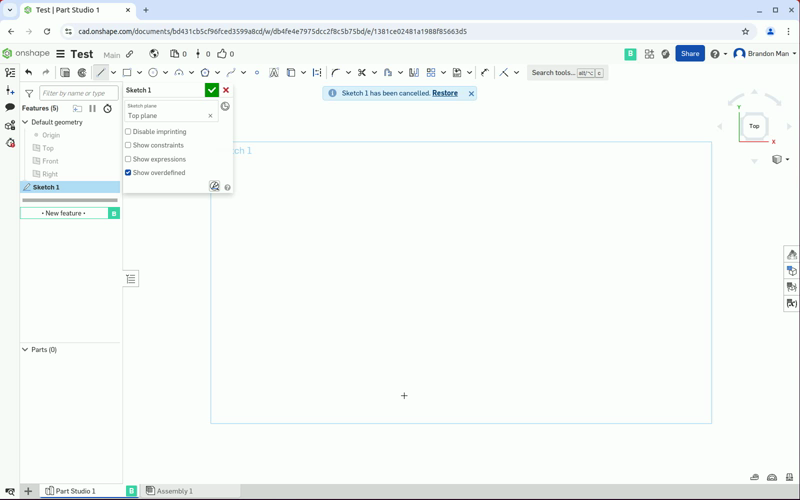
key_up(shift)
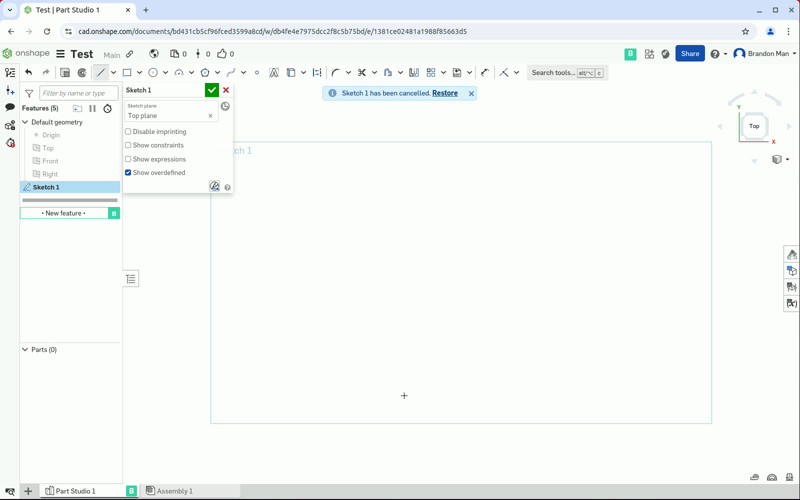
key_down(shift)
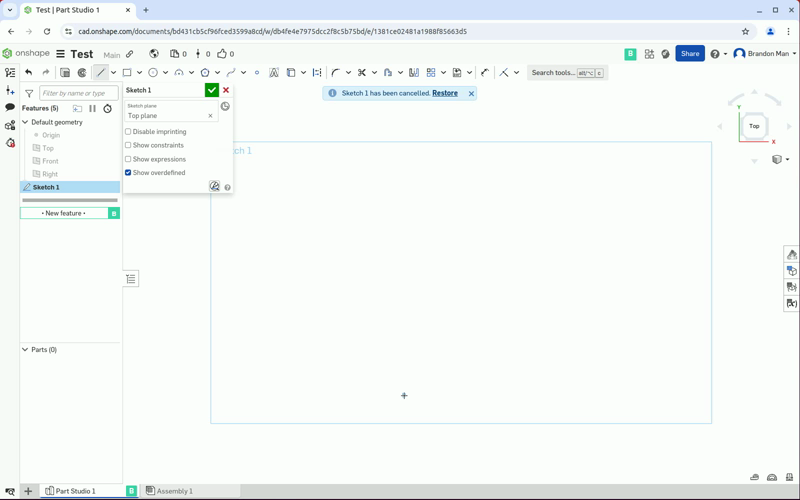
mouse_move(515, 395)
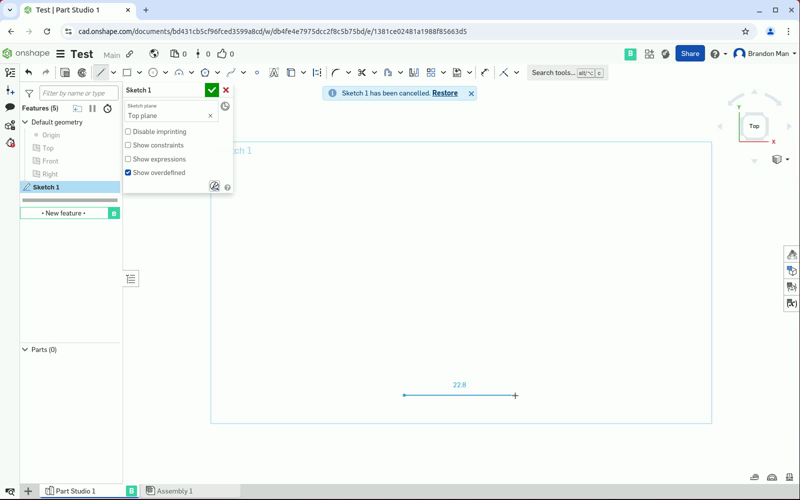
click(515, 395)
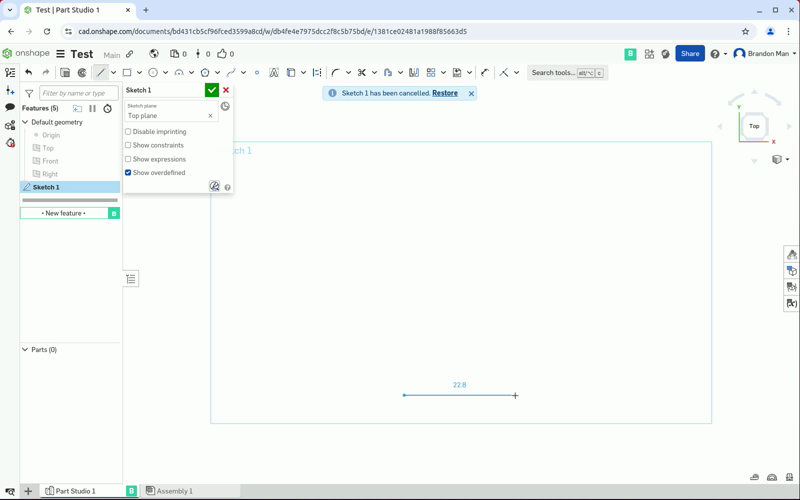
key_up(shift)
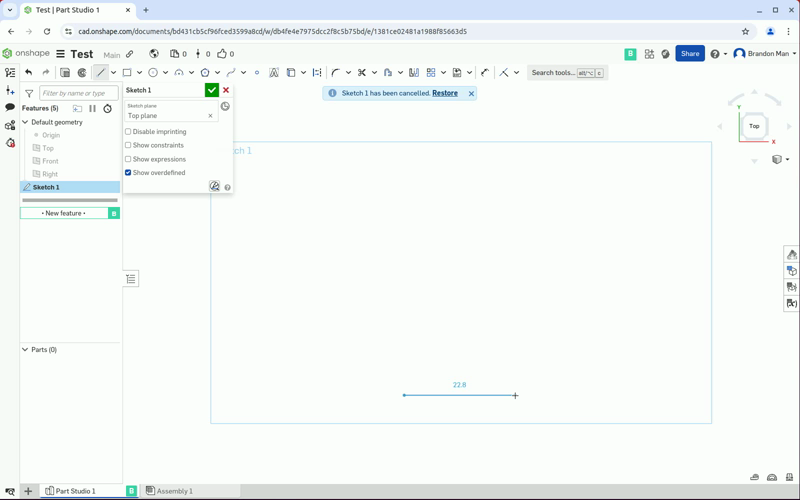
key_down(shift)
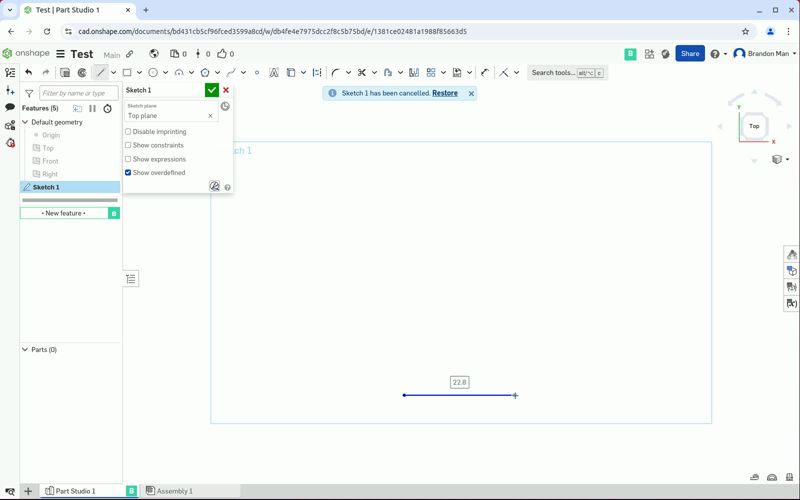
mouse_move(515, 171)
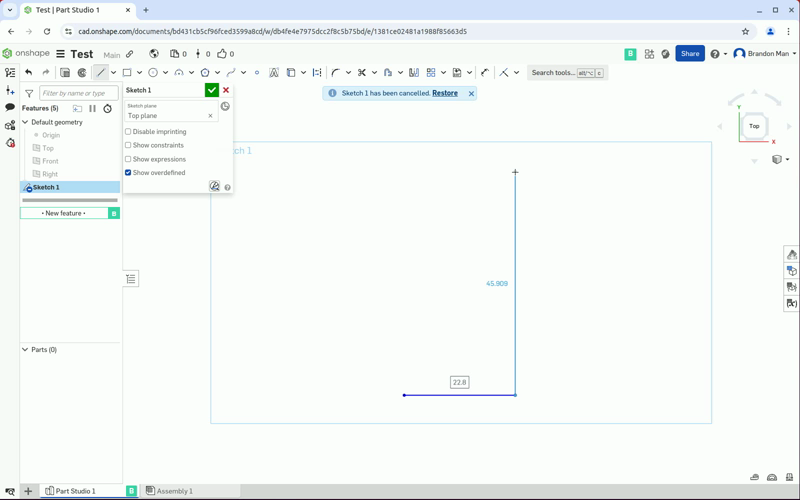
click(515, 171)
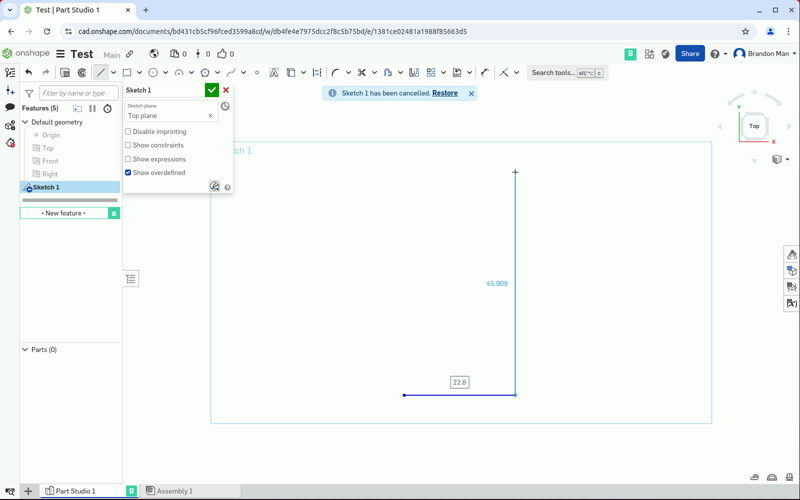
key_up(shift)
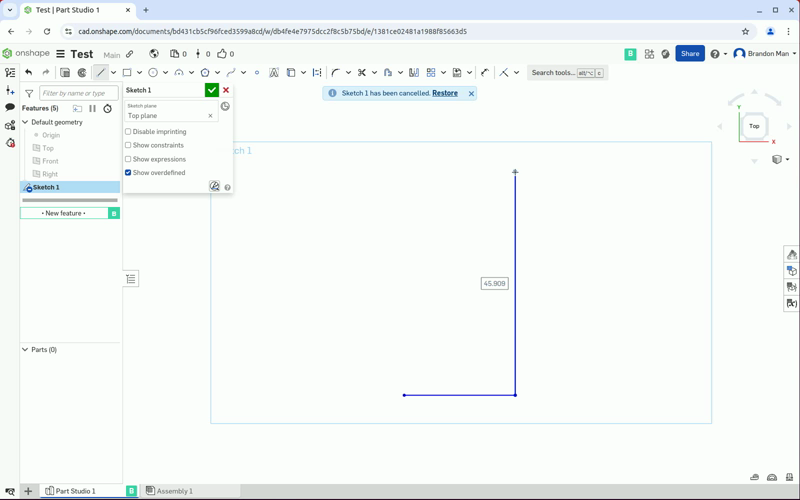
key_down(shift)
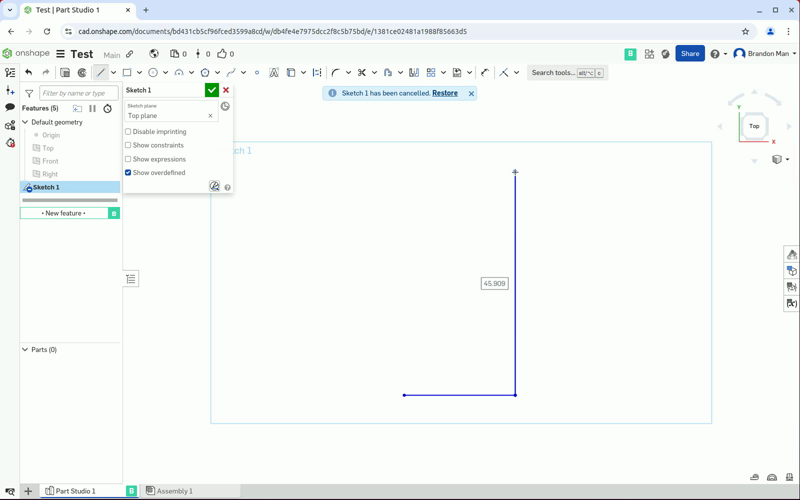
mouse_move(404, 171)
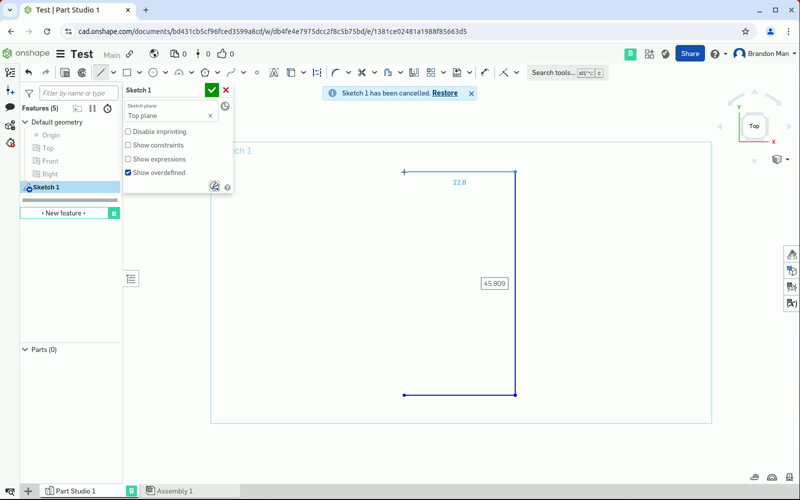
click(404, 171)
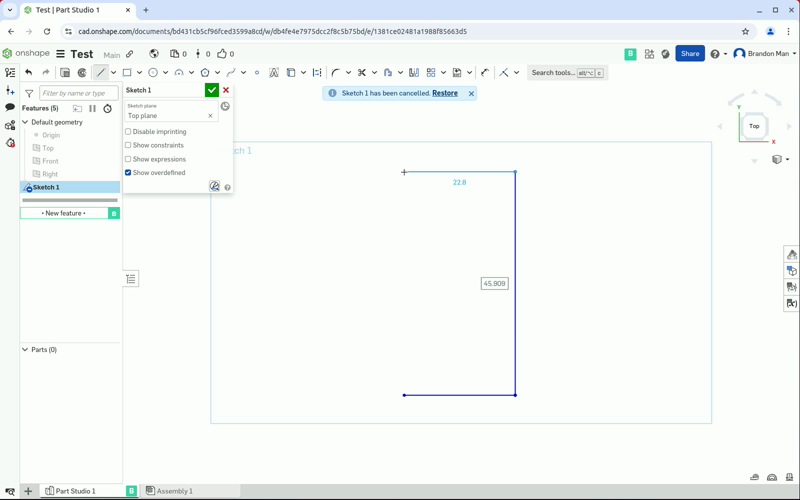
key_up(shift)
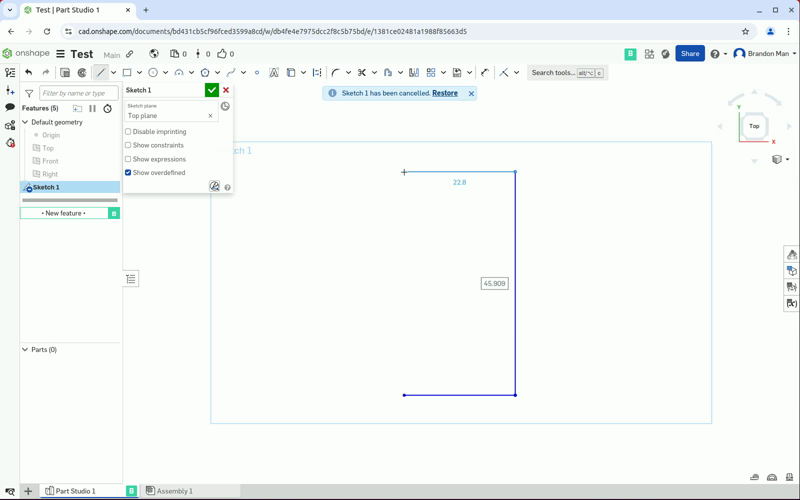
key_down(shift)
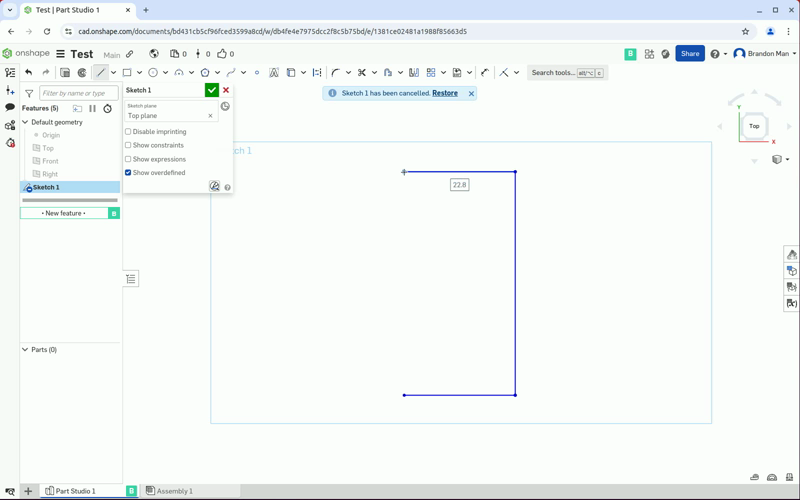
mouse_move(404, 395)
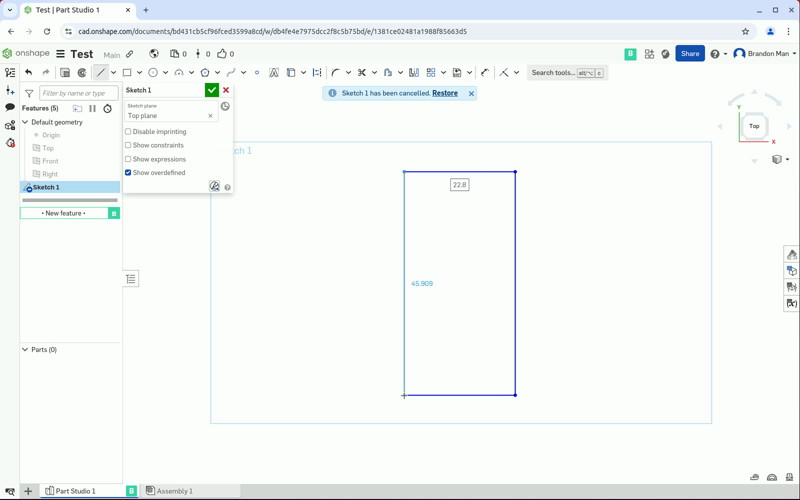
key_up(shift)
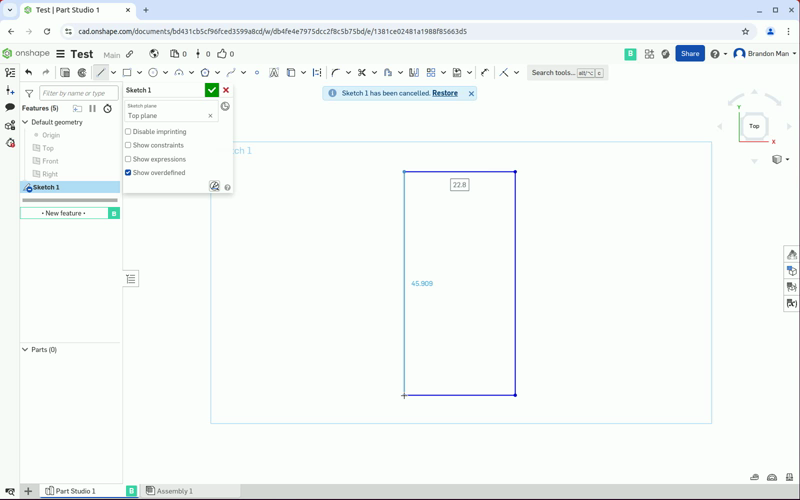
click(404, 395)
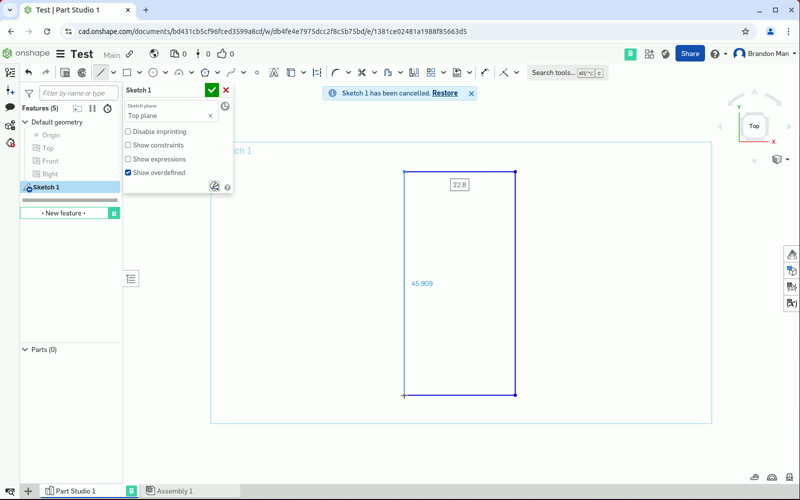
key(esc)
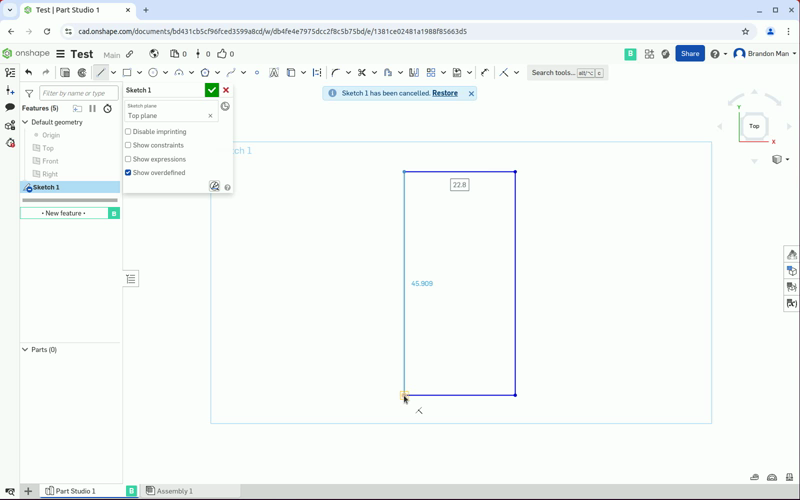
mouse_move(446, 251)
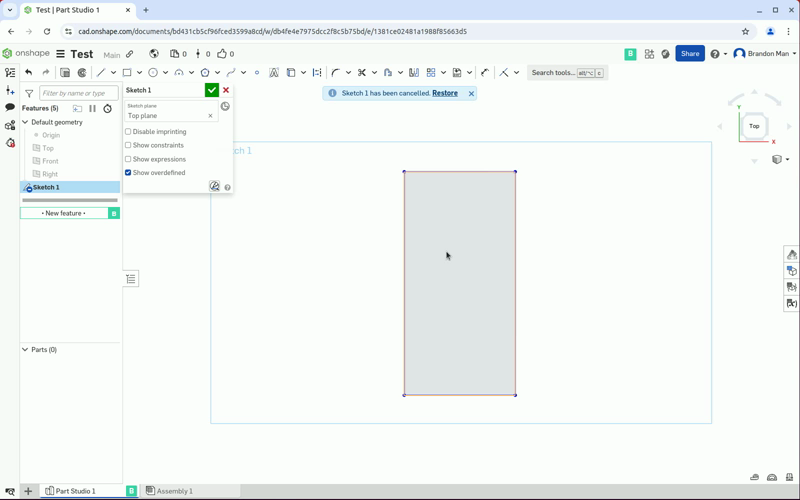
click(446, 251)
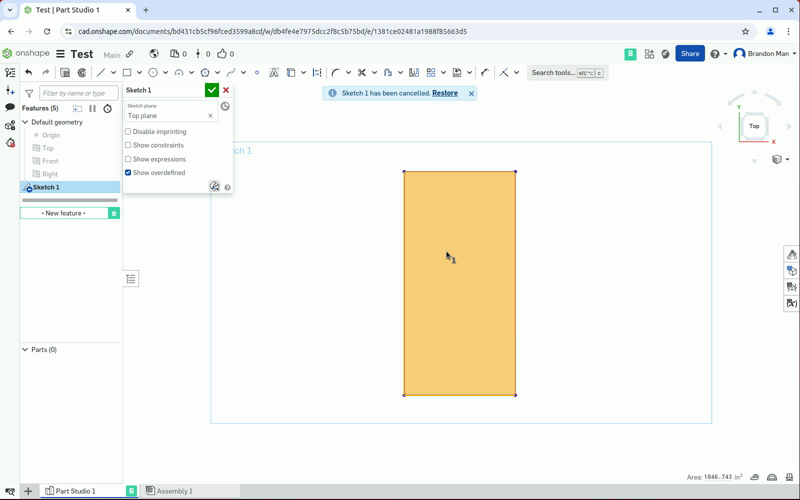
mouse_move(73, 352)
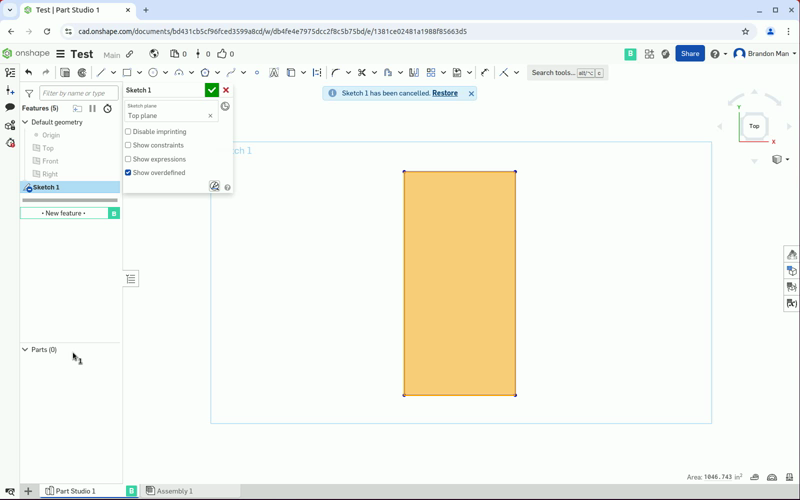
key(shift+y)
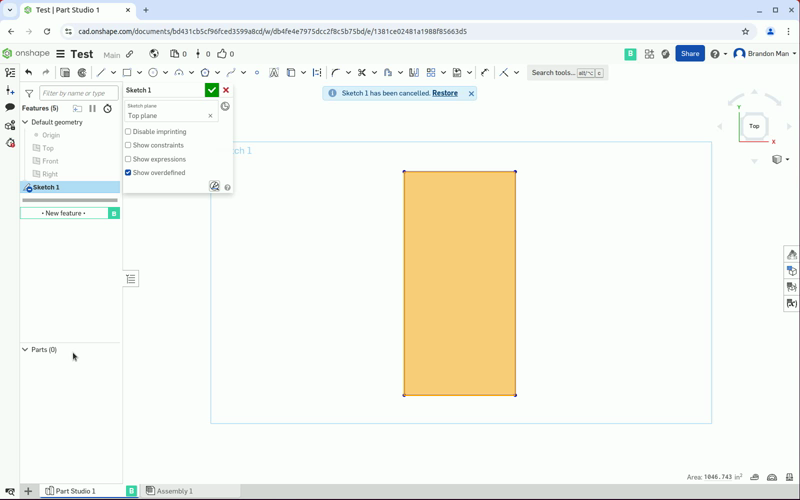
key(shift+e)
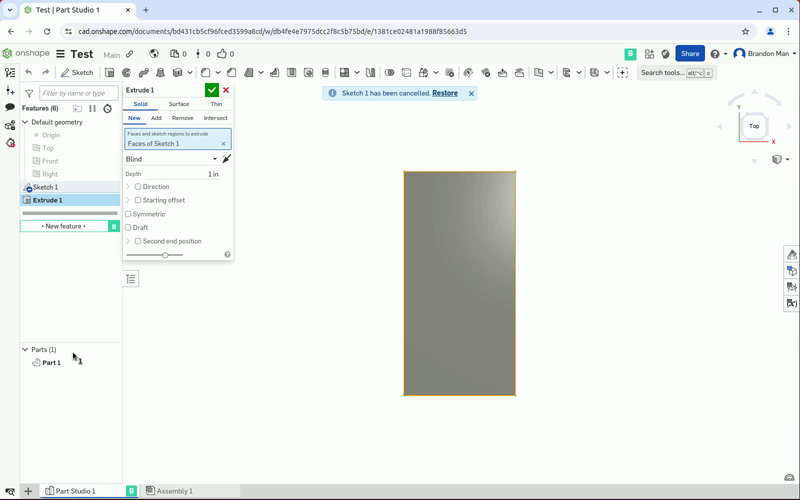
mouse_move(143, 106)
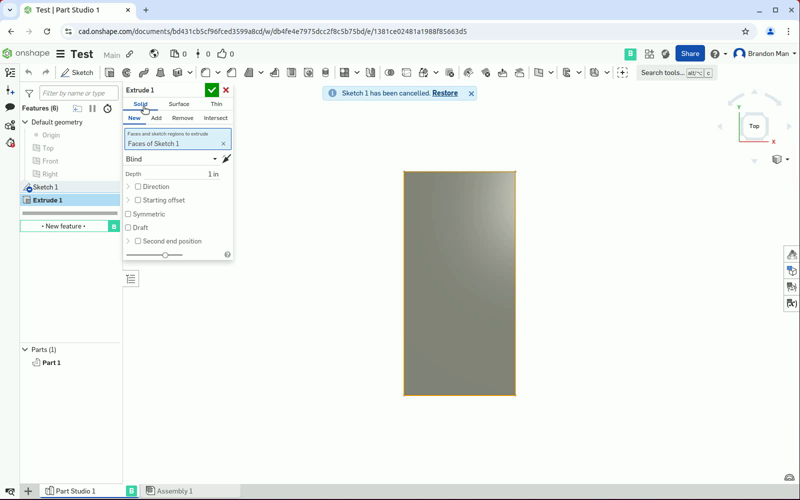
click(143, 106)
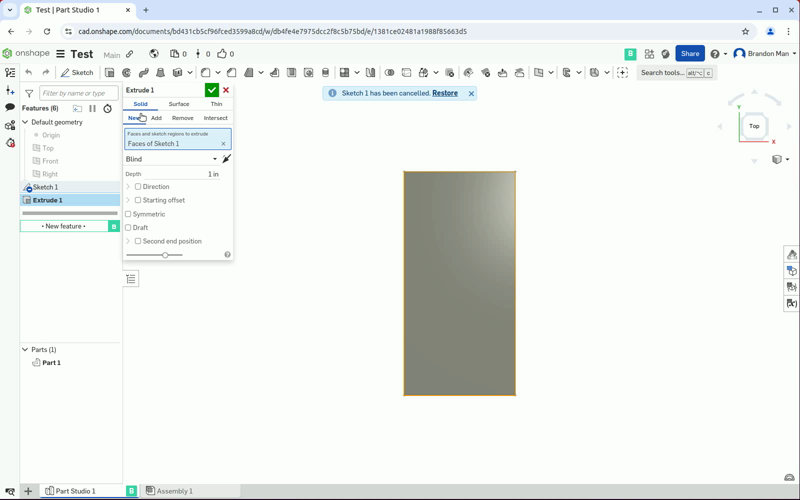
mouse_move(137, 120)
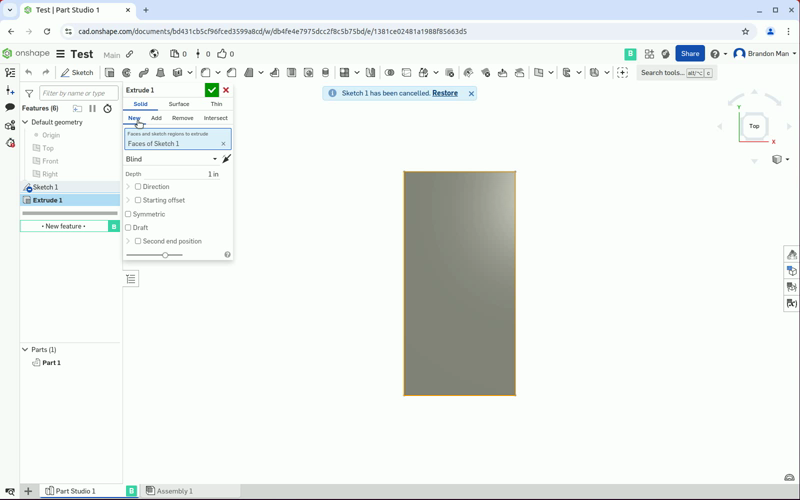
click(137, 120)
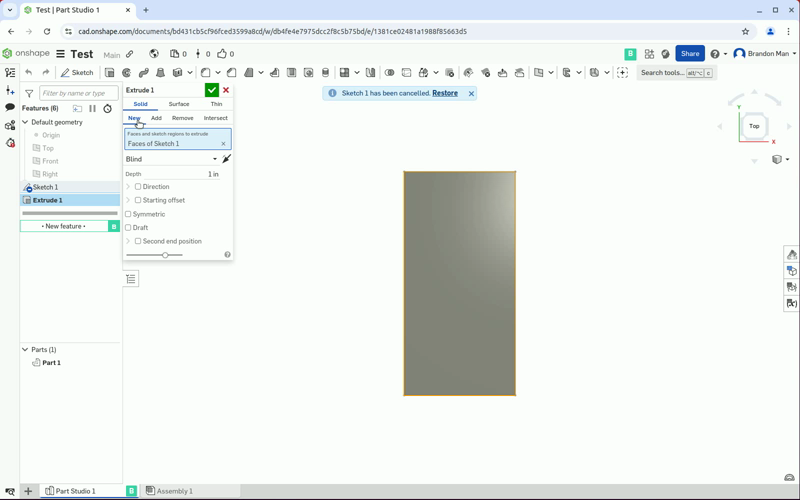
key(tab, 4)
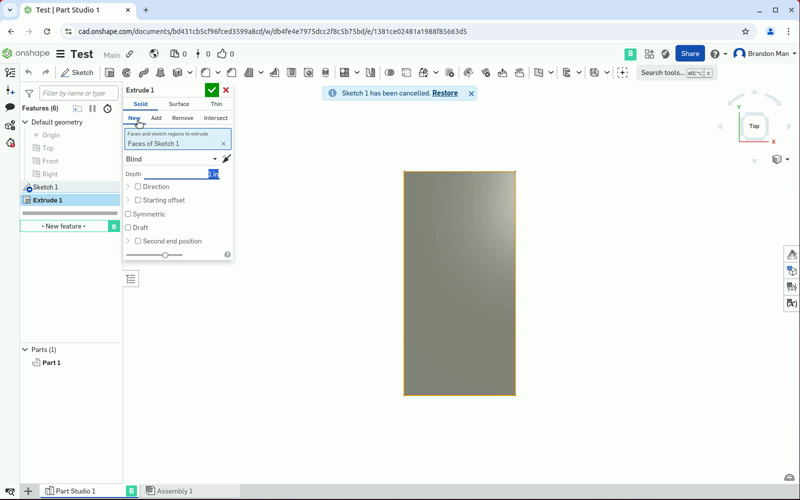
text(0.722)
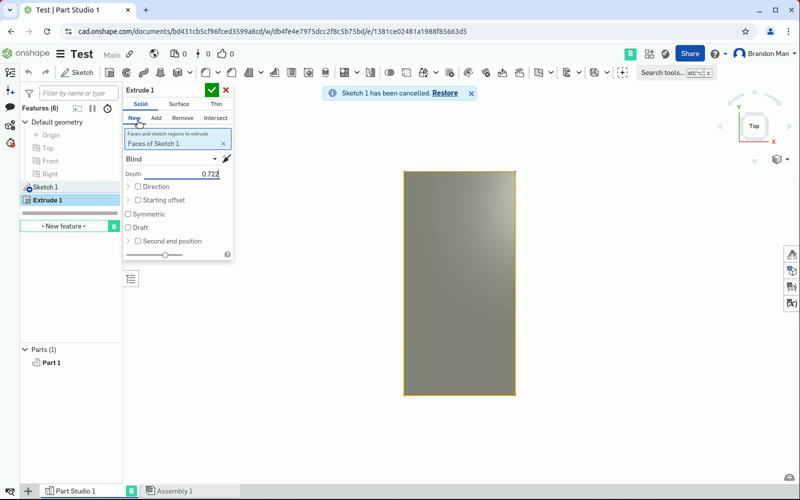
key(enter)
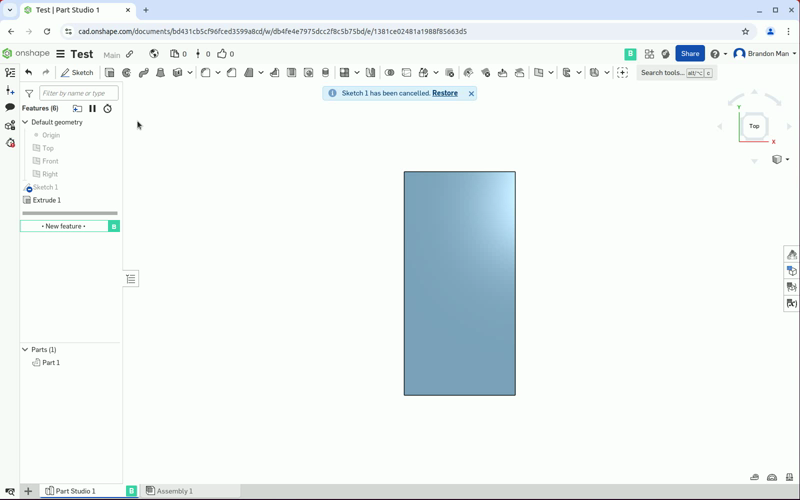
key(shift+h)
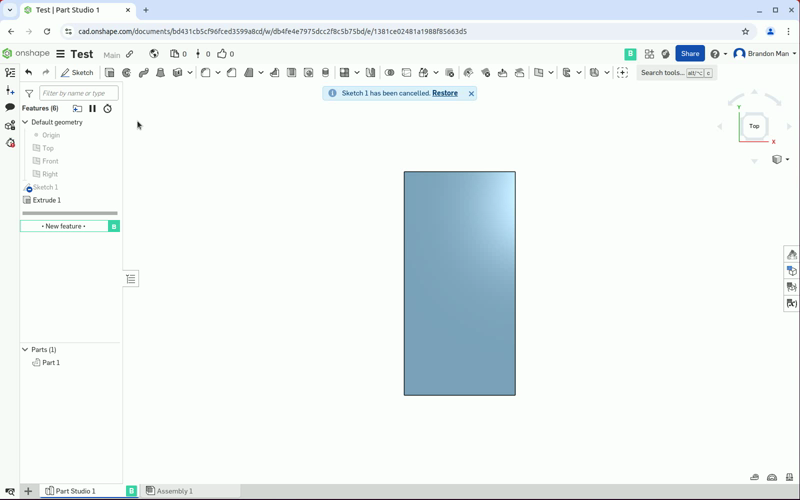
key(shift+h)
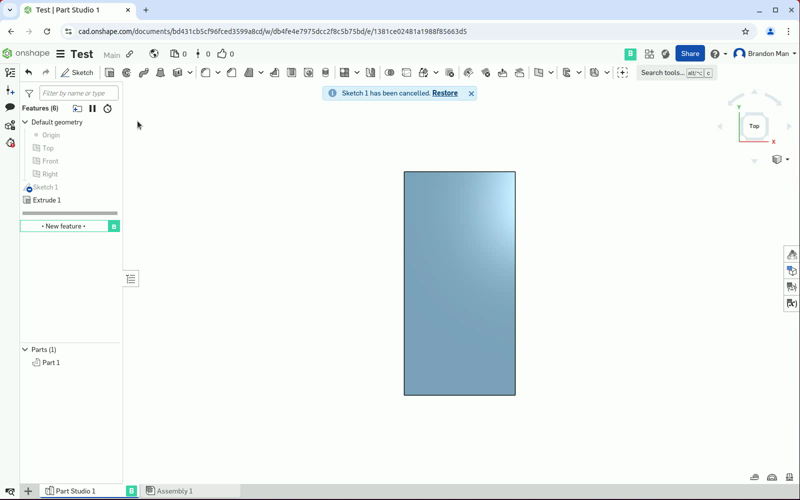
mouse_move(73, 189)
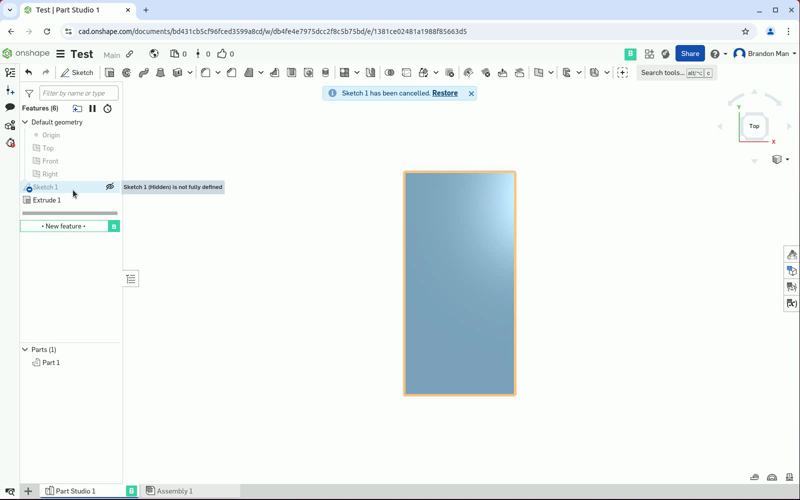
click(73, 189)
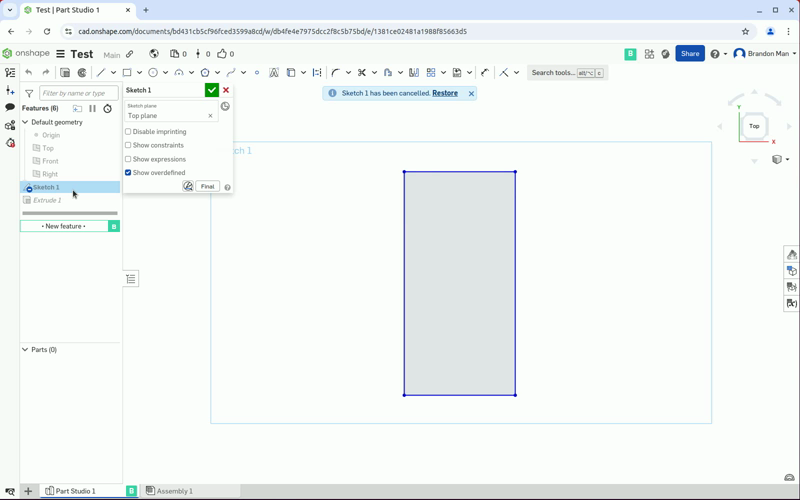
mouse_move(229, 92)
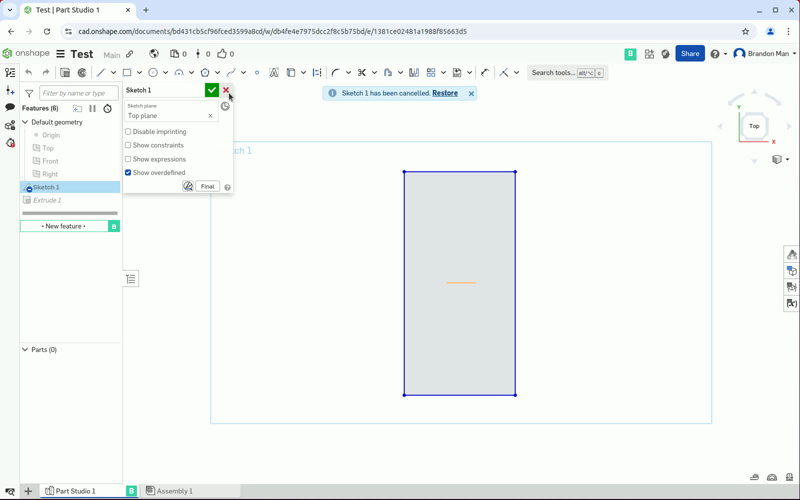
click(229, 92)
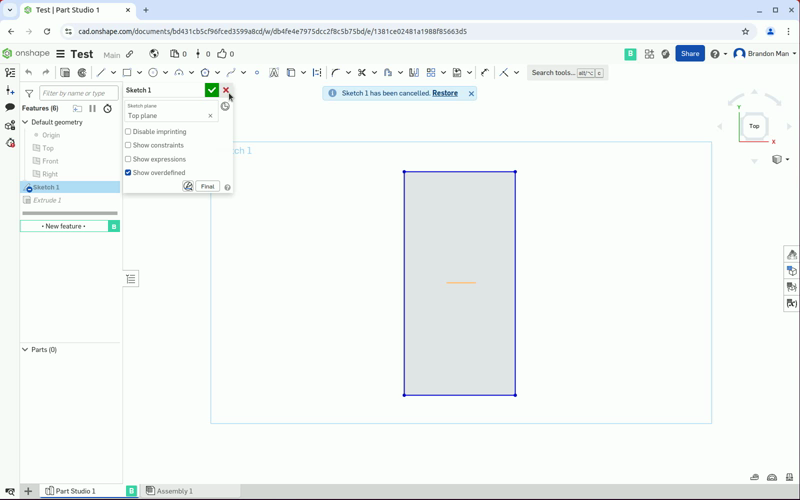
key(shift+s)
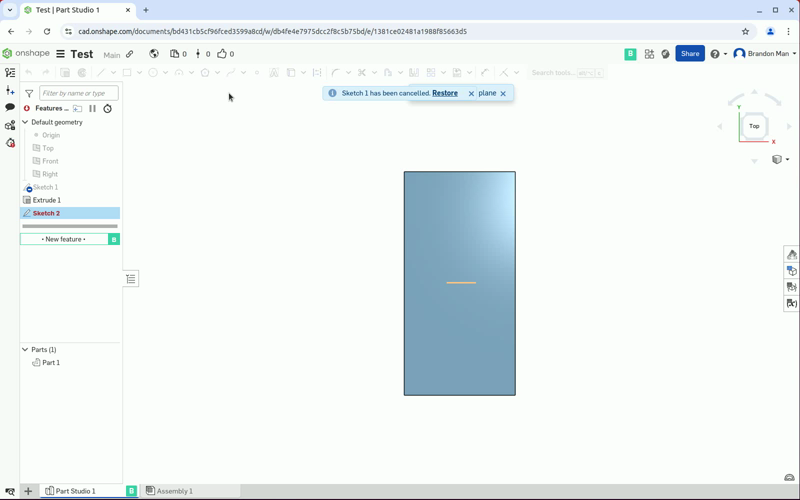
mouse_move(73, 150)
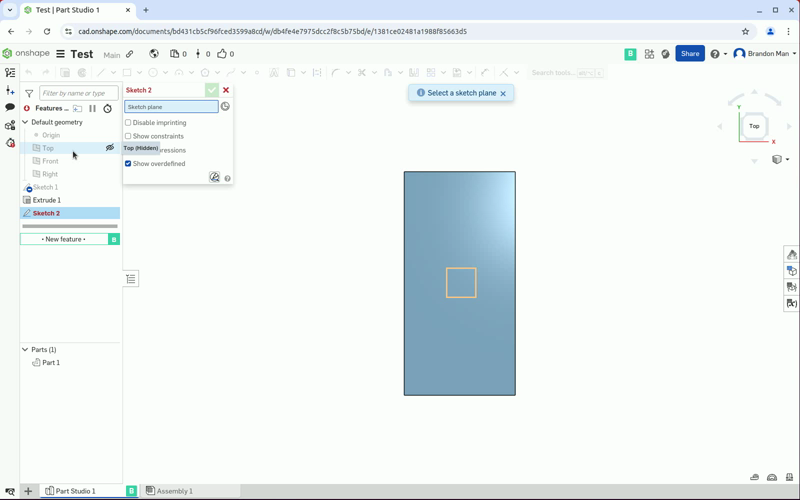
click(73, 150)
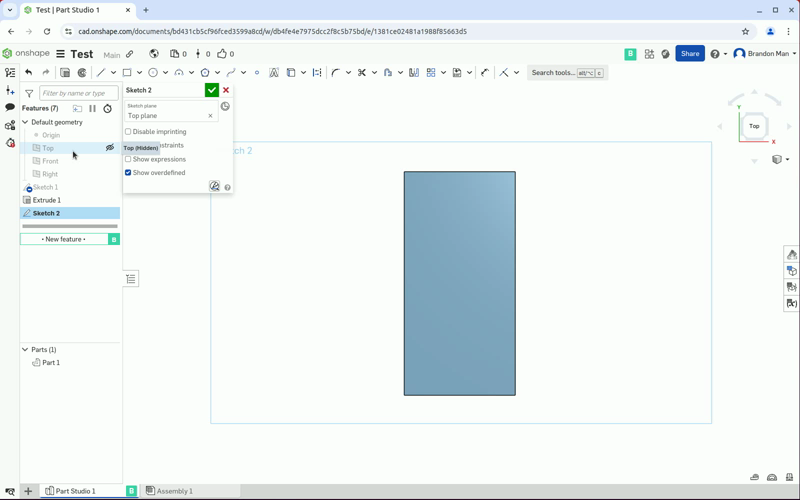
mouse_move(73, 352)
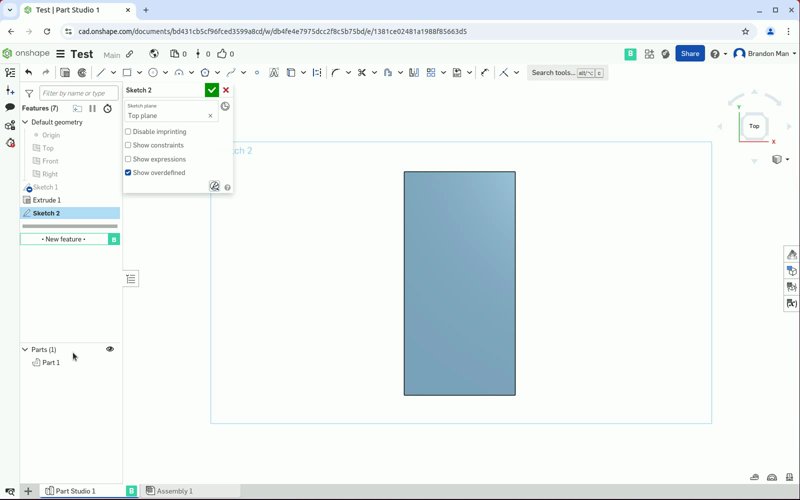
key(y)
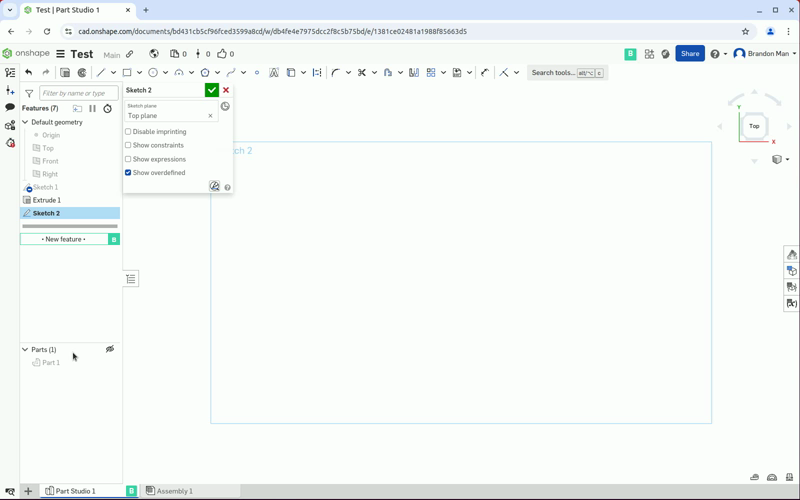
key(c)
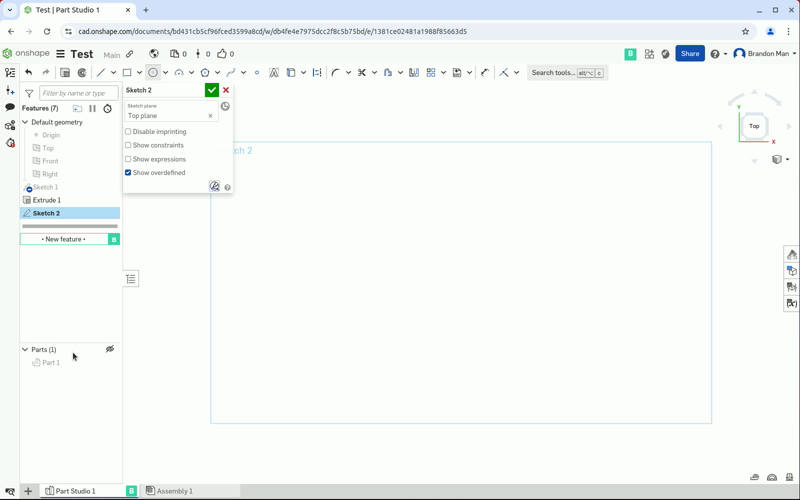
key_down(shift)
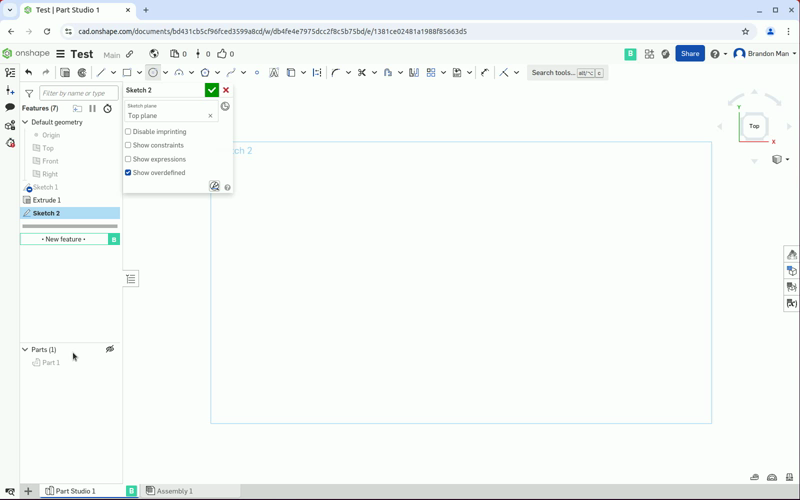
mouse_move(507, 391)
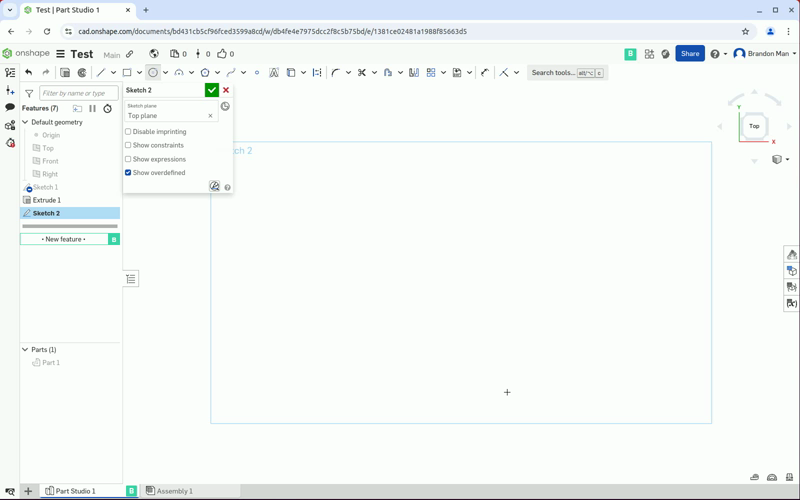
click(507, 391)
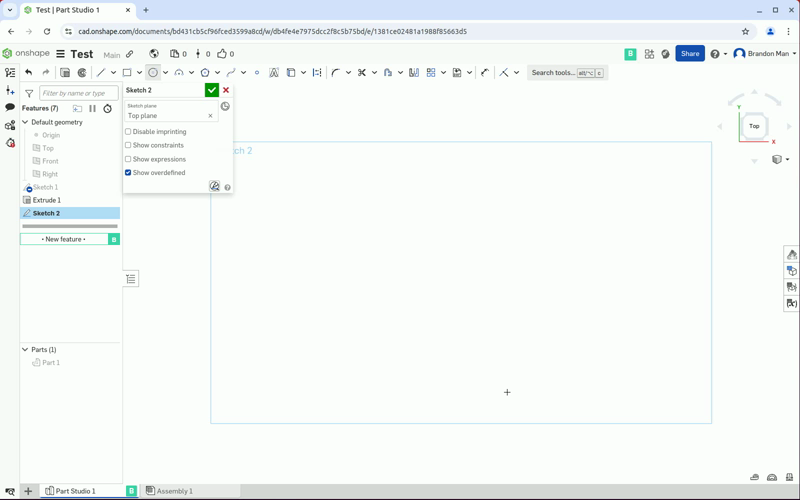
key_up(shift)
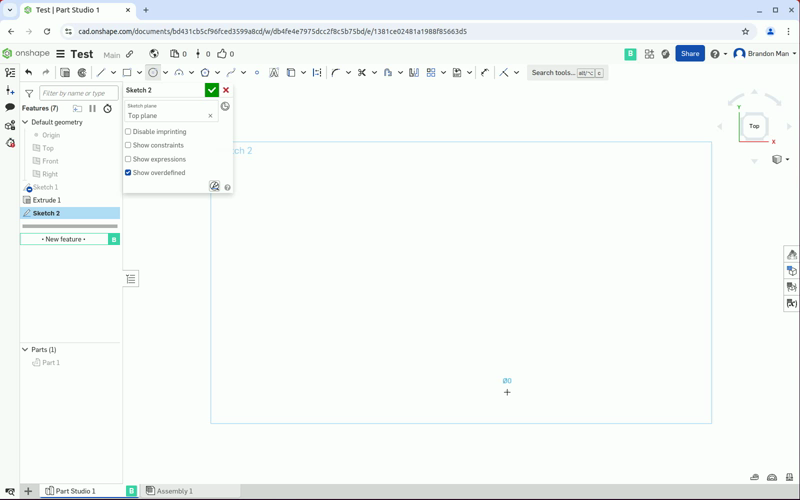
mouse_move(508, 391)
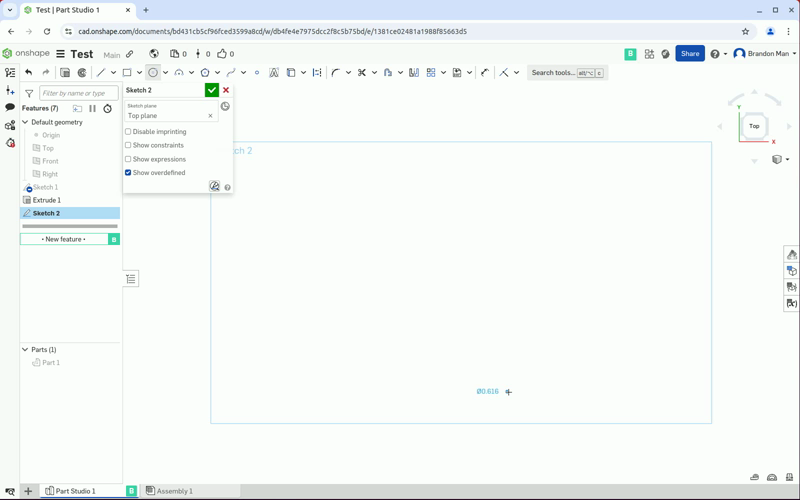
scroll(6)
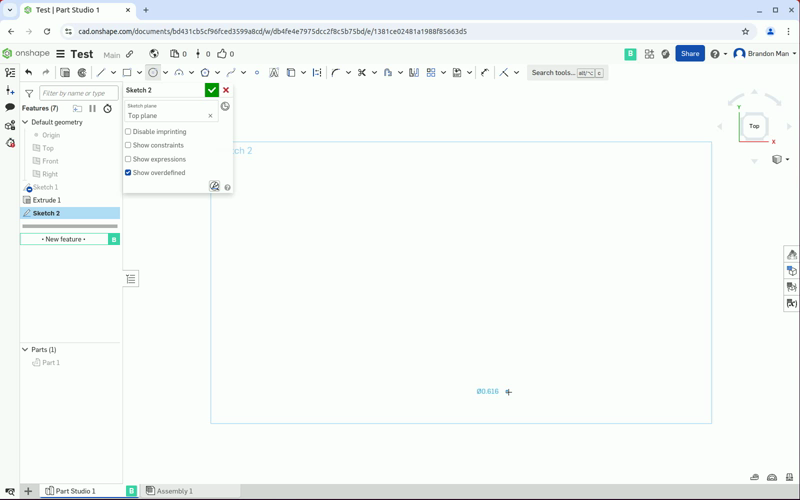
scroll(6)
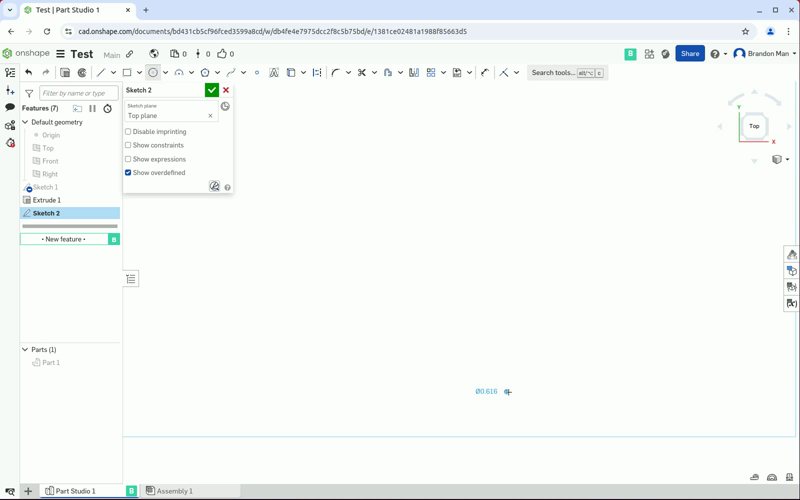
scroll(6)
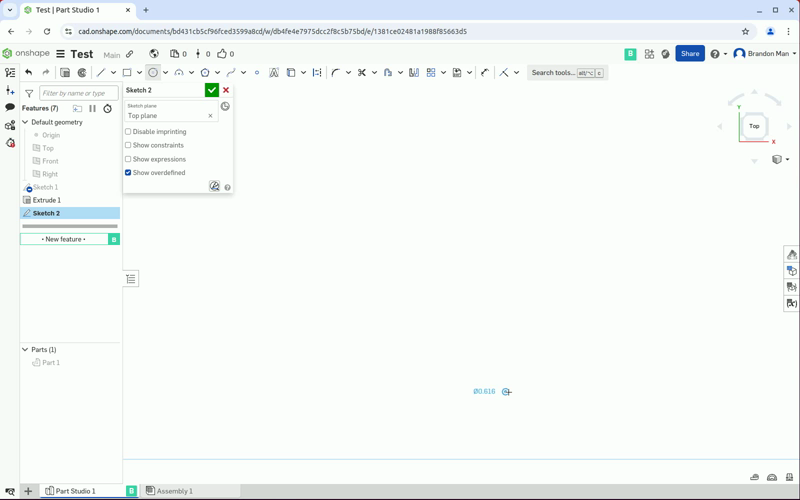
scroll(6)
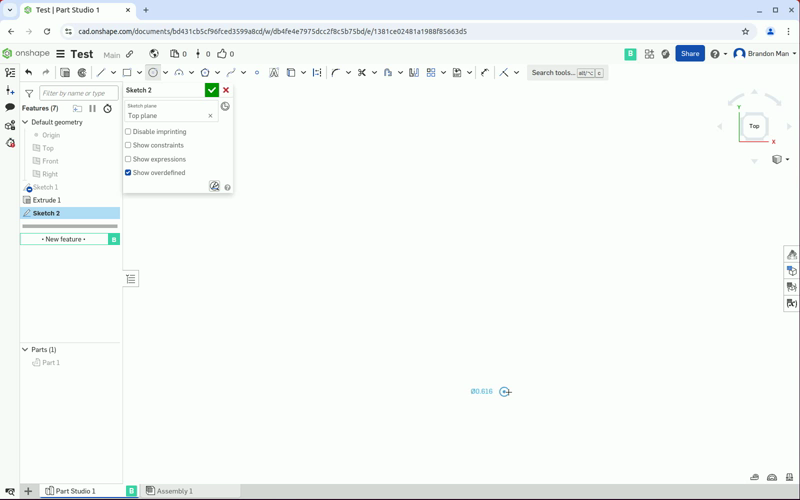
scroll(6)
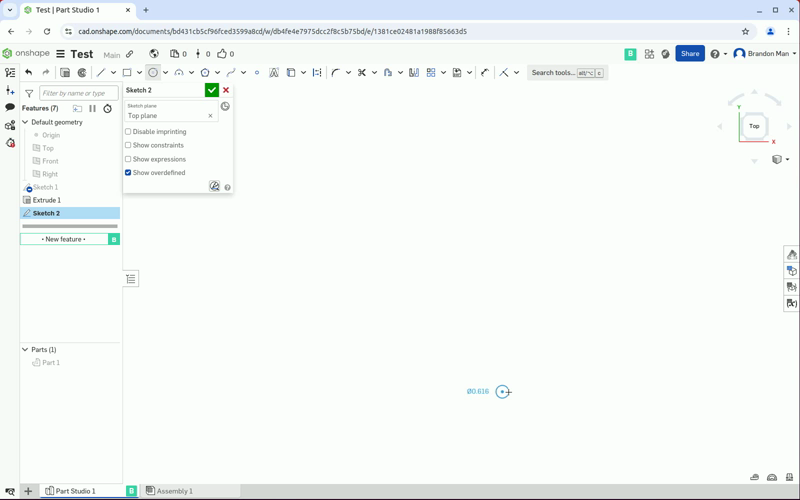
scroll(6)
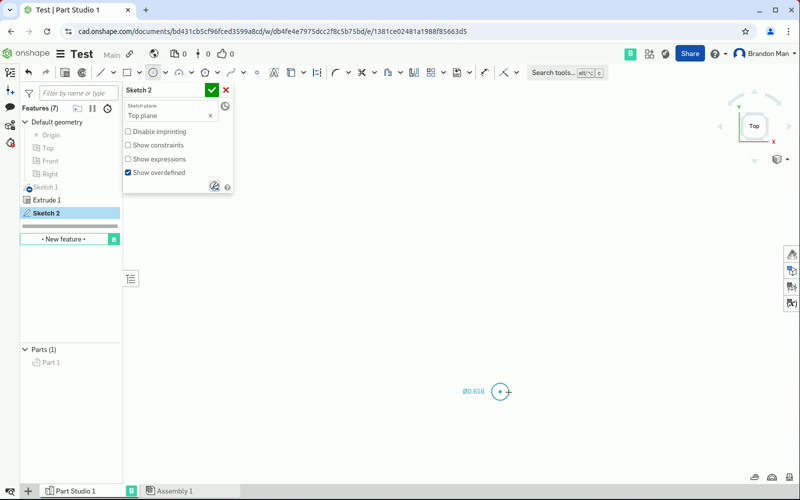
scroll(6)
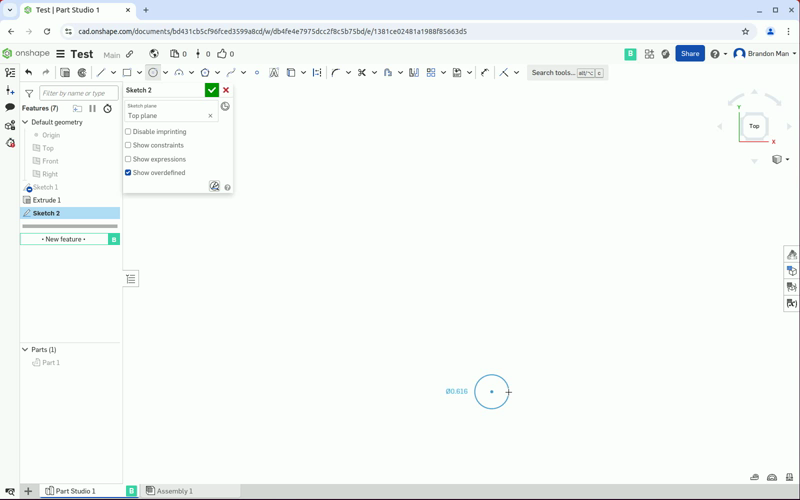
click(508, 391)
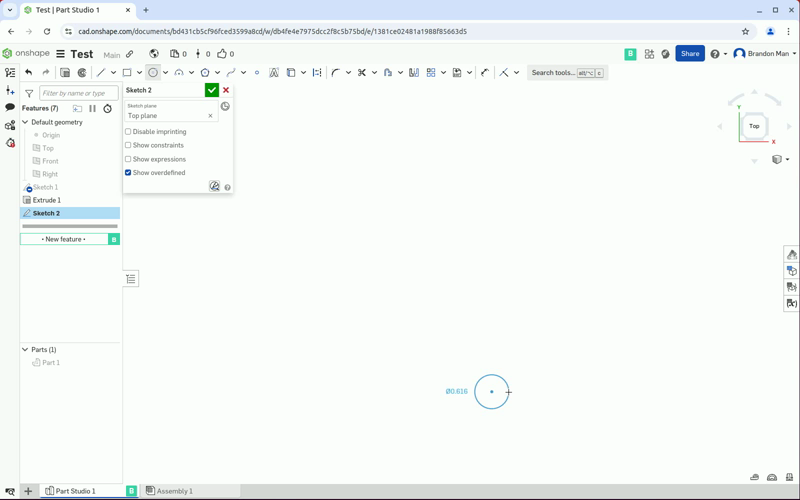
scroll(-6)
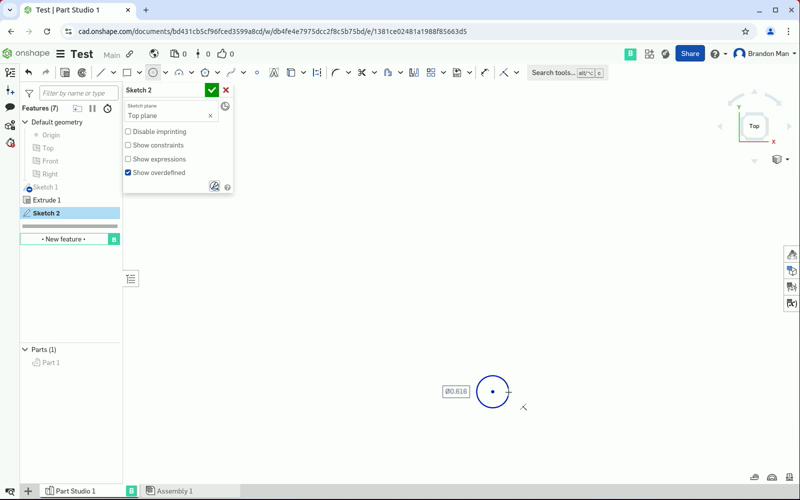
scroll(-6)
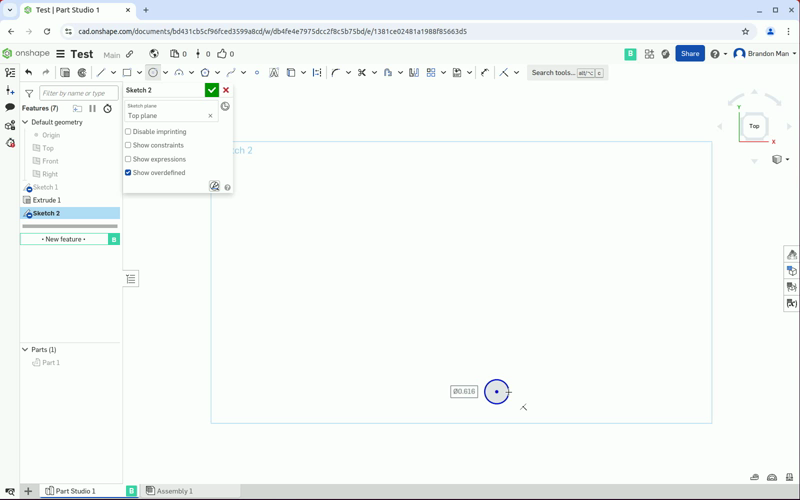
scroll(-6)
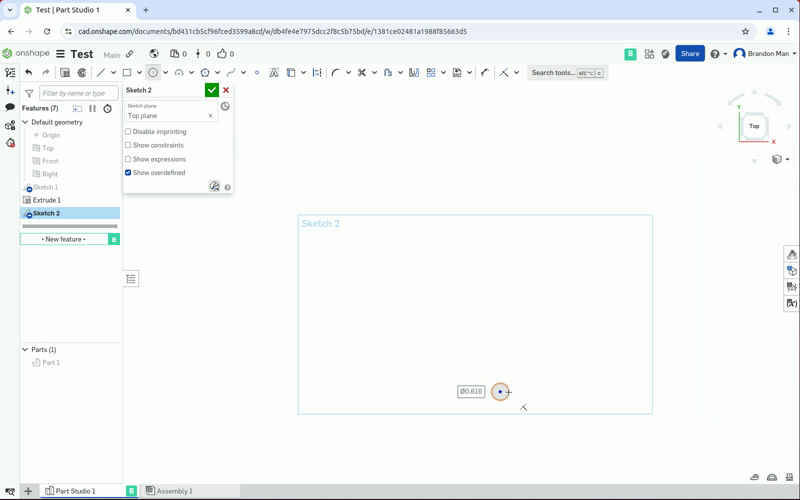
scroll(-6)
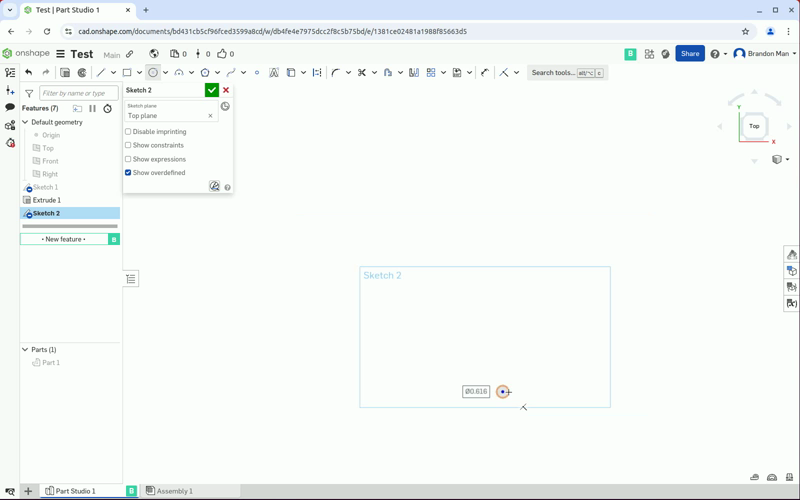
scroll(-6)
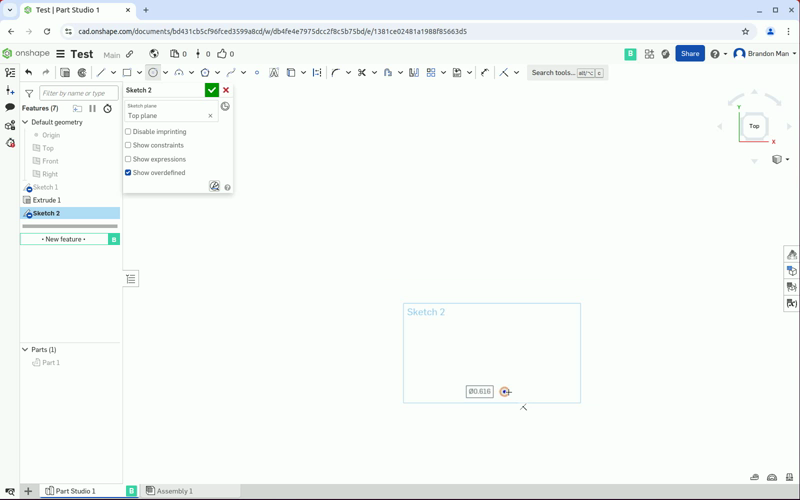
scroll(-6)
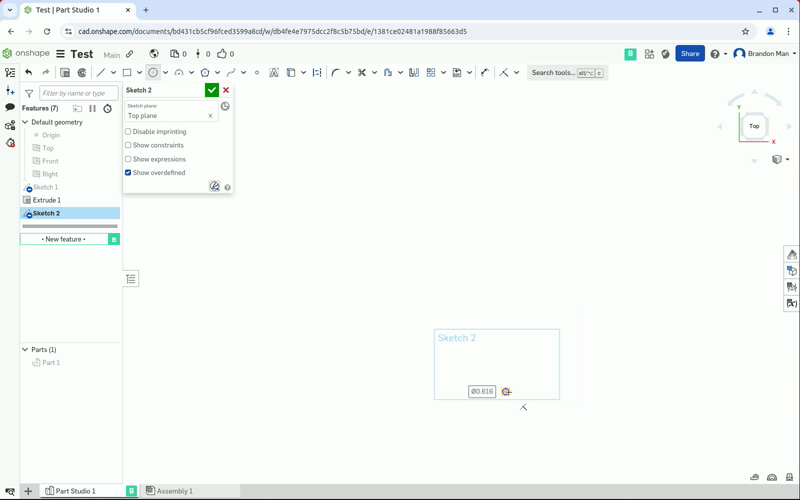
scroll(-6)
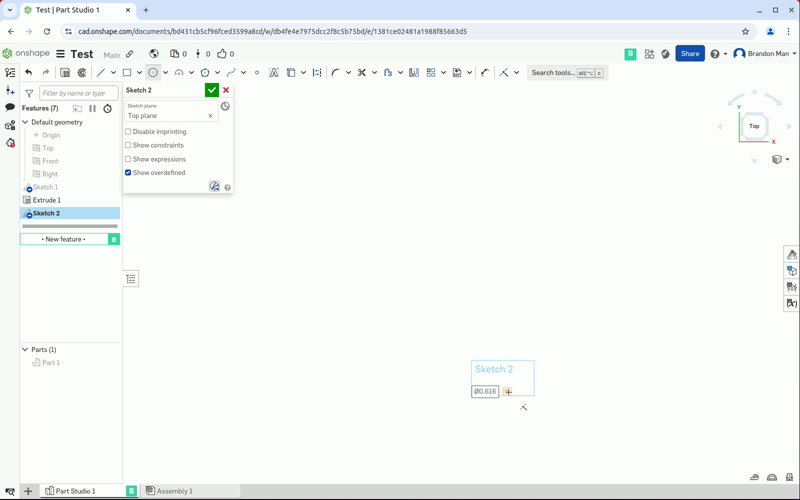
key(esc)
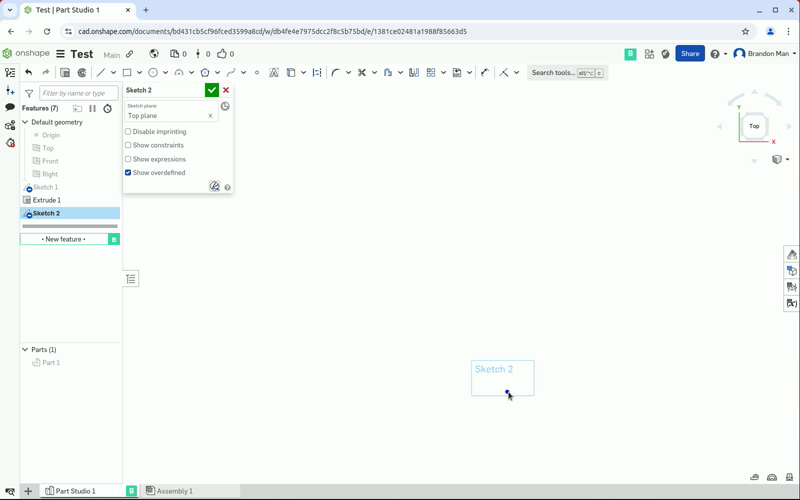
mouse_move(508, 391)
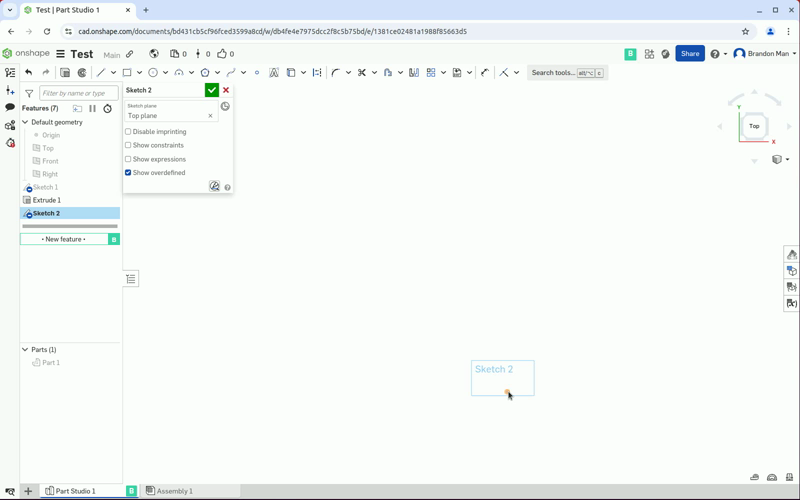
scroll(6)
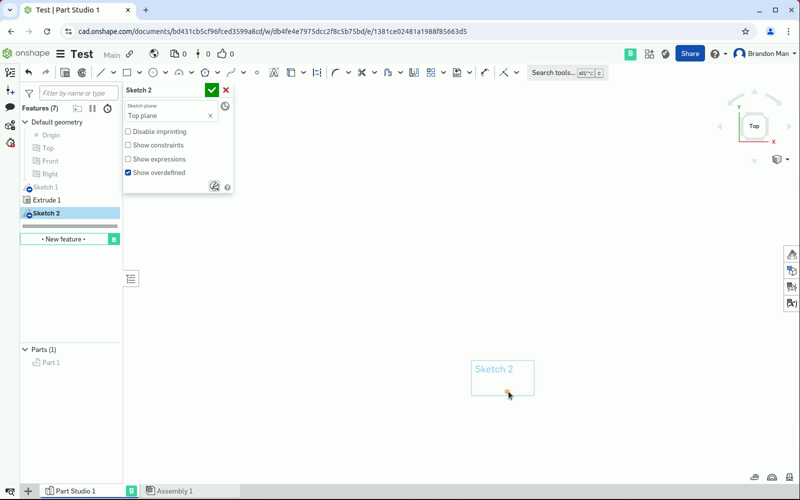
scroll(6)
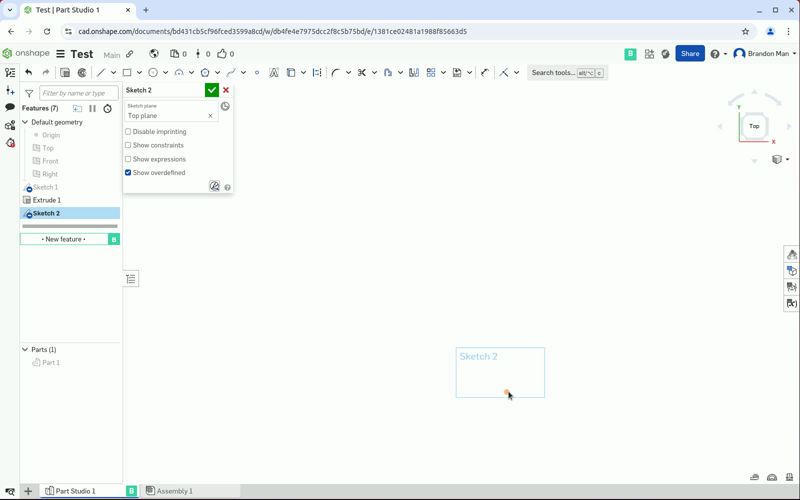
scroll(6)
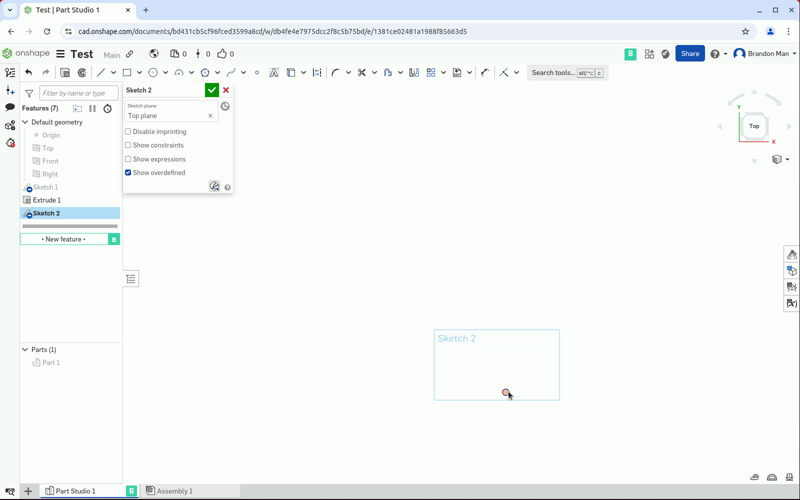
scroll(6)
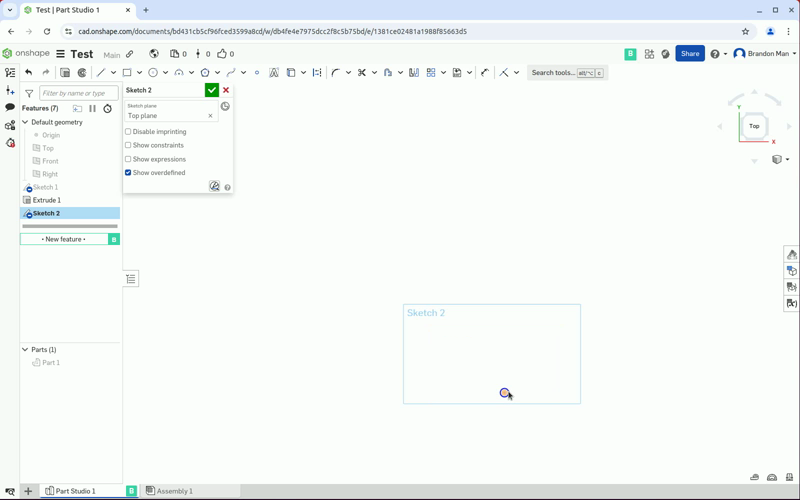
scroll(6)
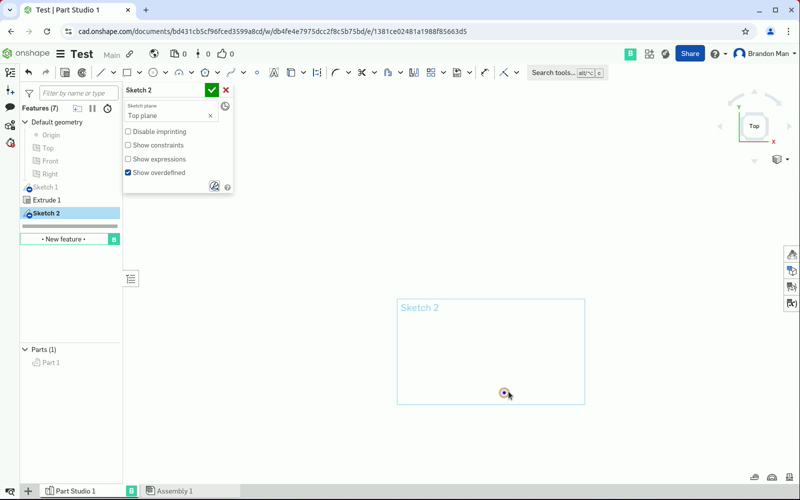
scroll(6)
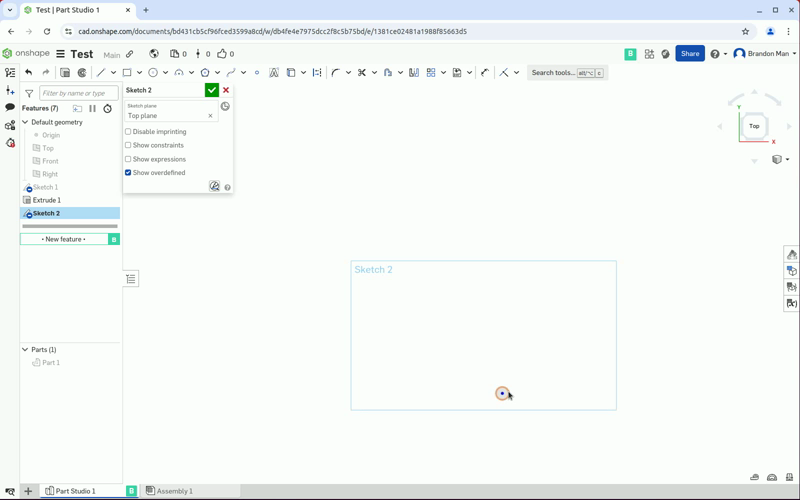
scroll(6)
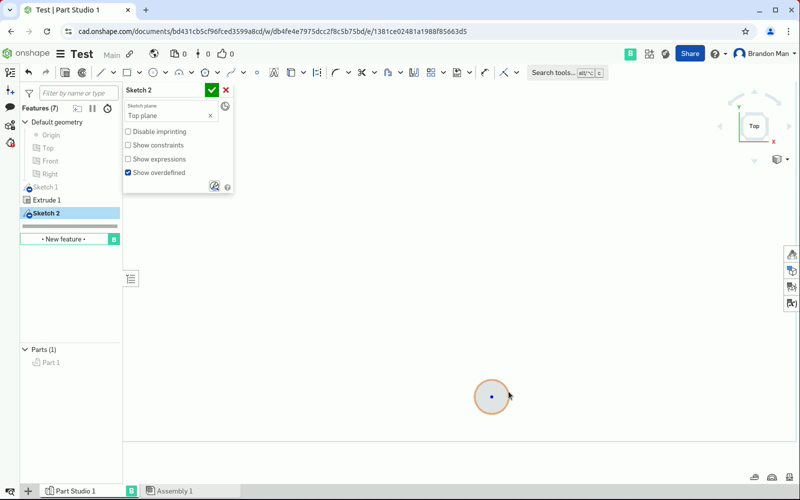
click(508, 391)
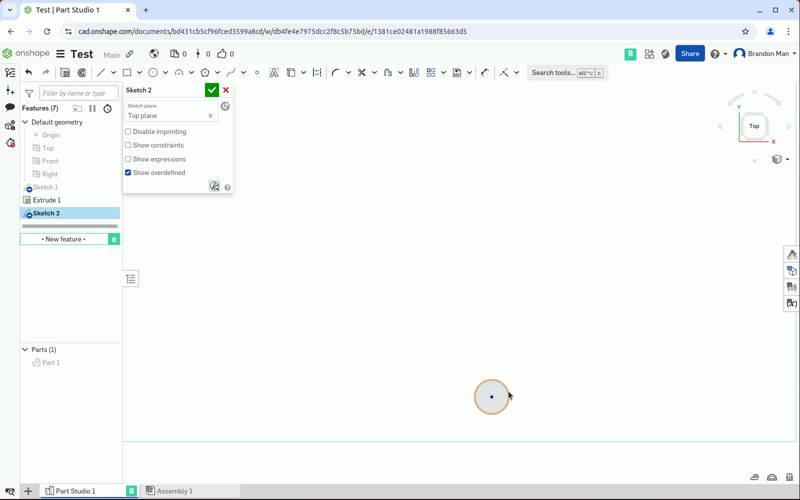
scroll(-6)
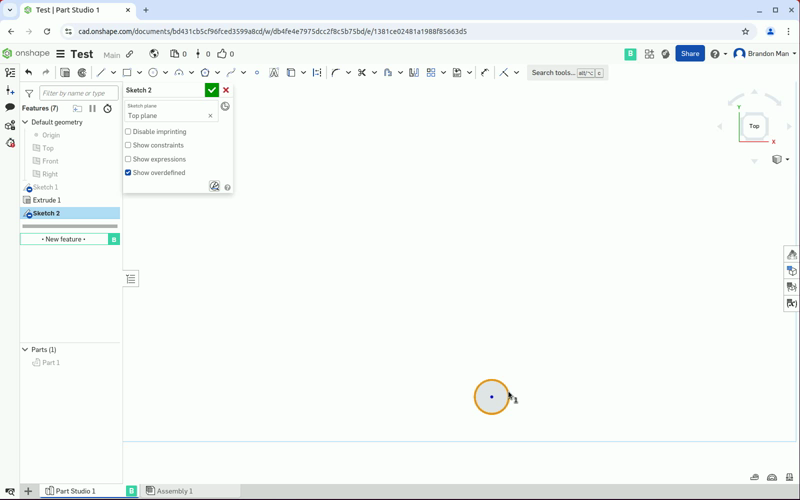
scroll(-6)
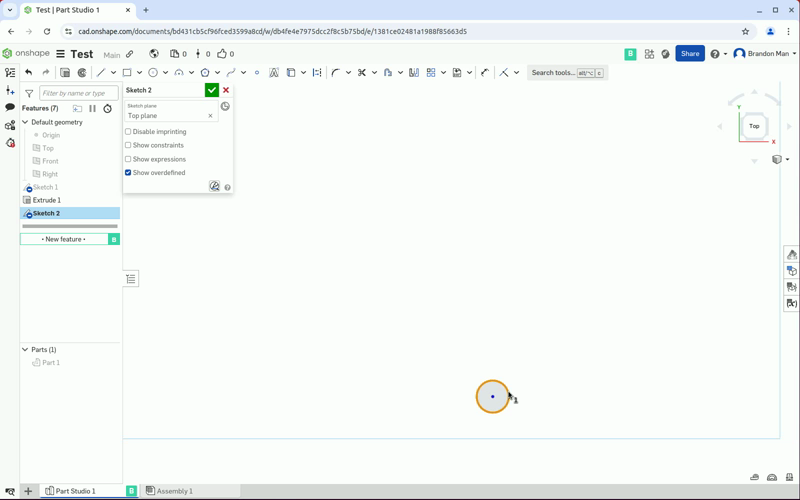
scroll(-6)
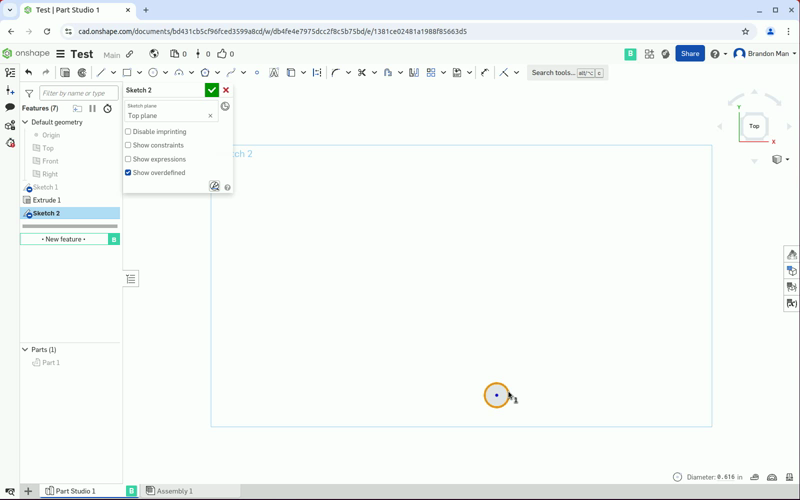
scroll(-6)
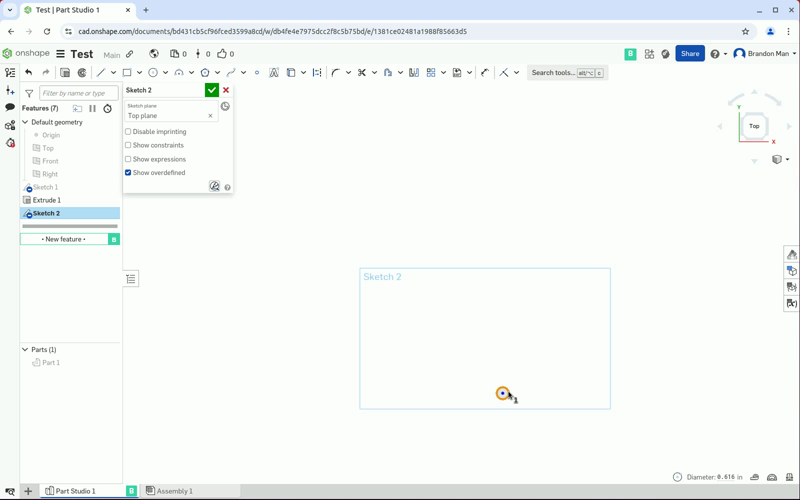
scroll(-6)
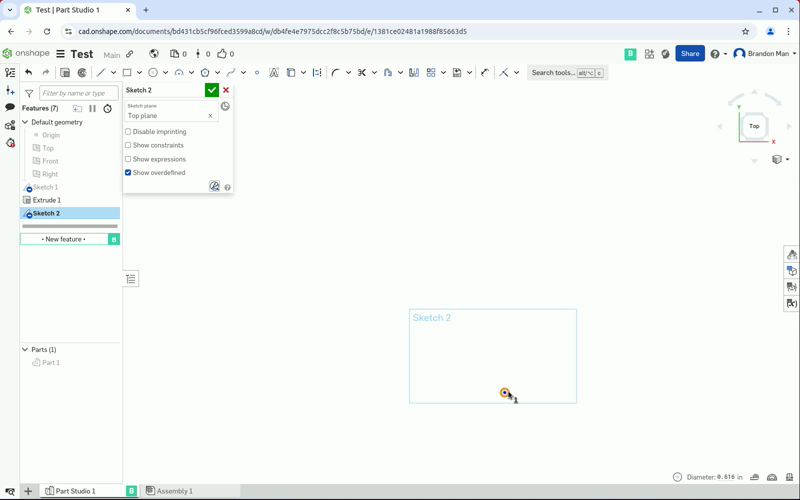
scroll(-6)
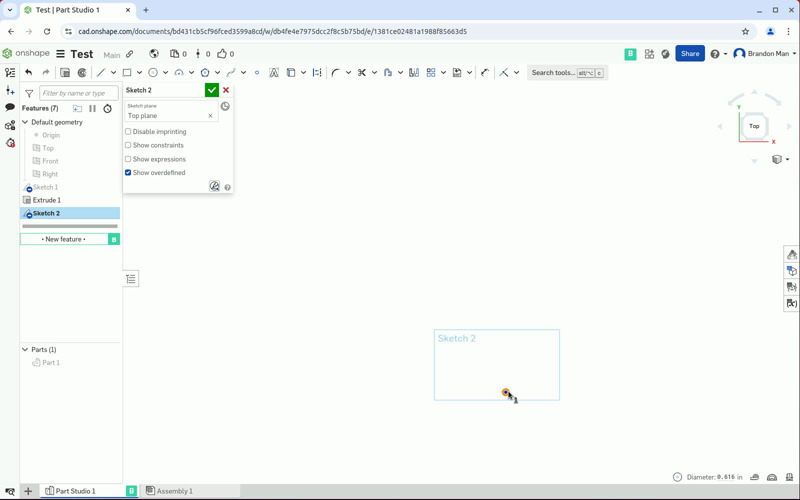
scroll(-6)
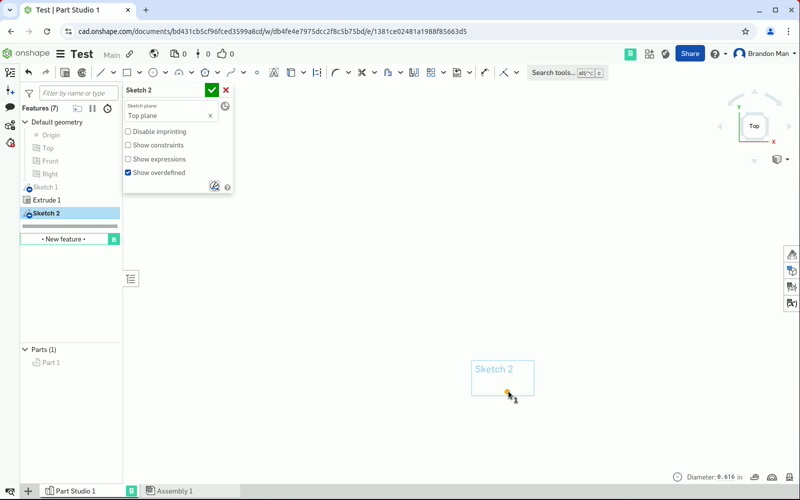
mouse_move(73, 352)
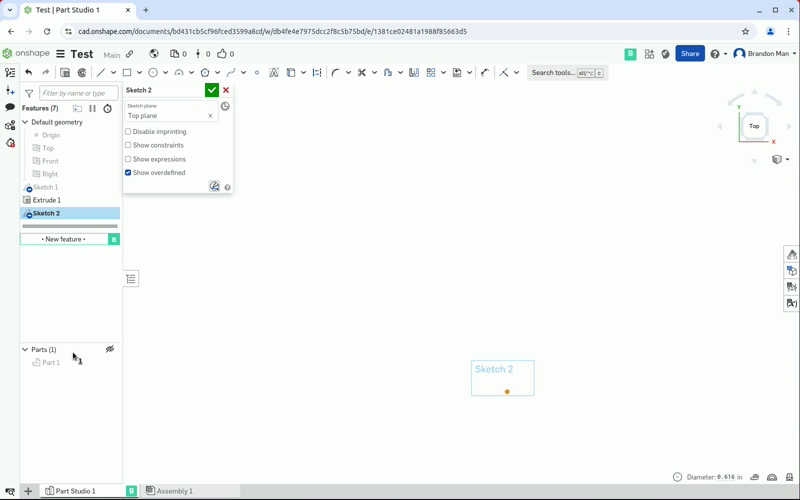
key(shift+y)
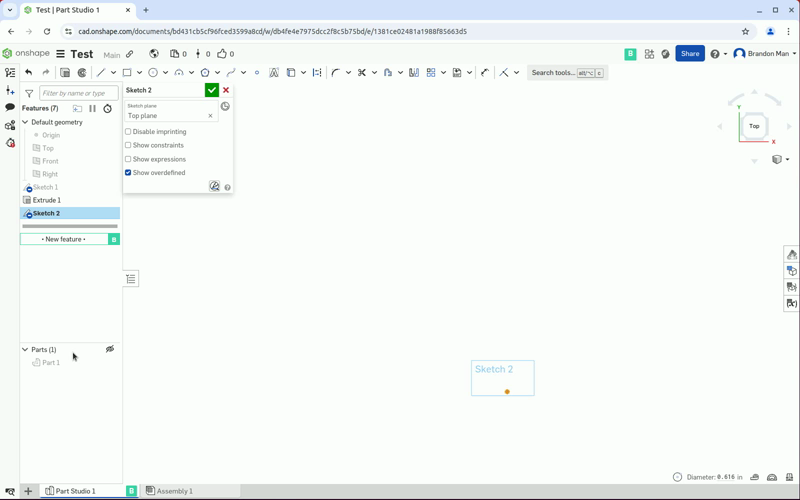
key(shift+e)
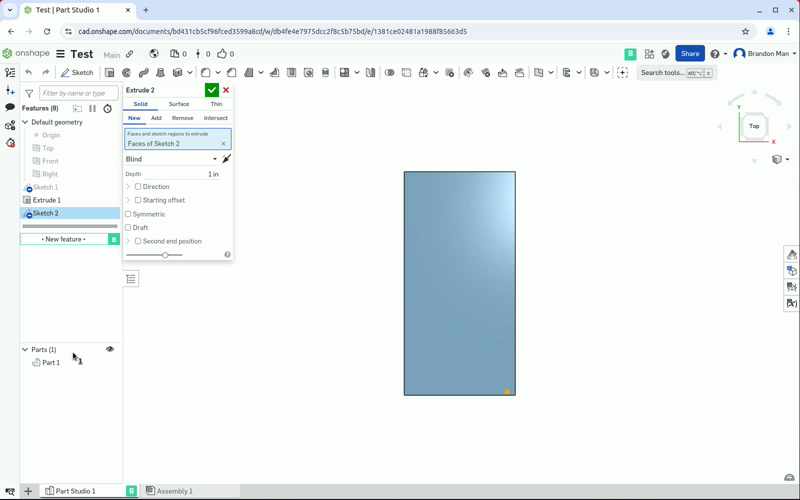
mouse_move(143, 106)
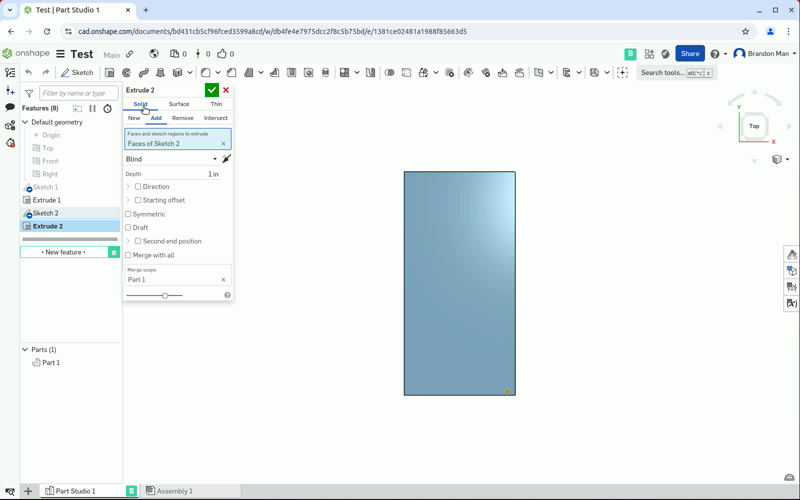
click(143, 106)
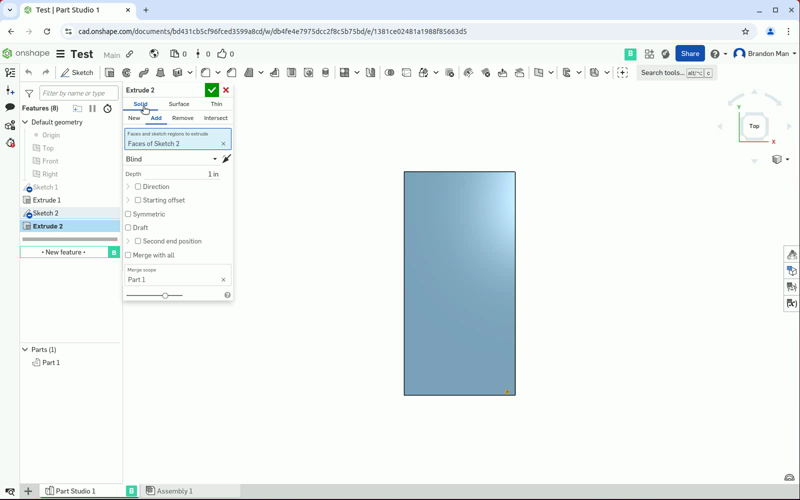
mouse_move(137, 120)
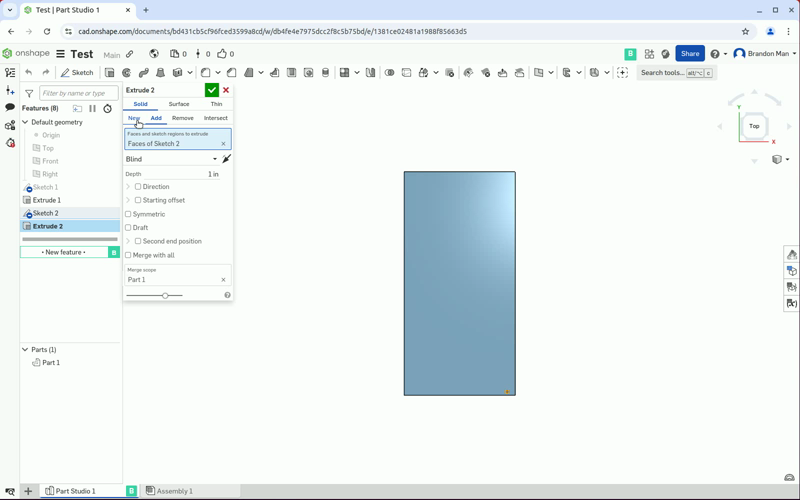
click(137, 120)
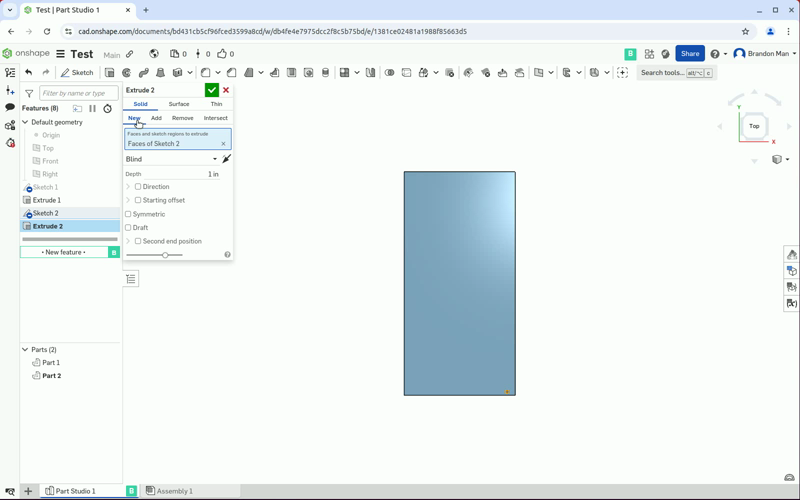
key(tab, 4)
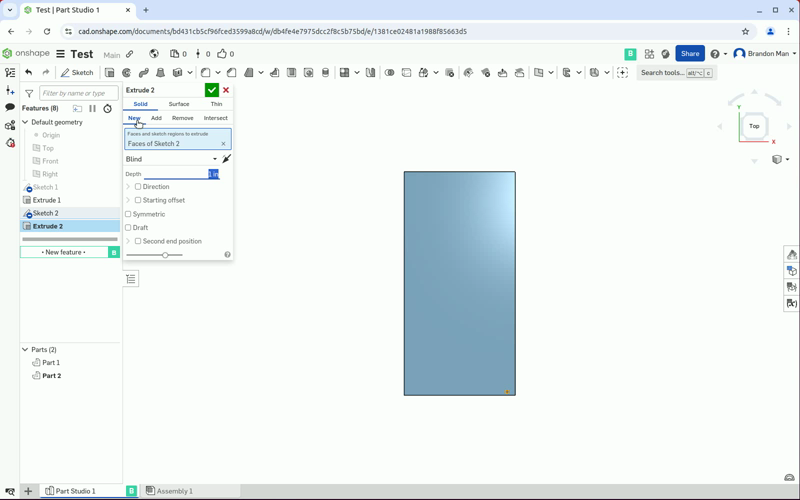
text(-0.722)
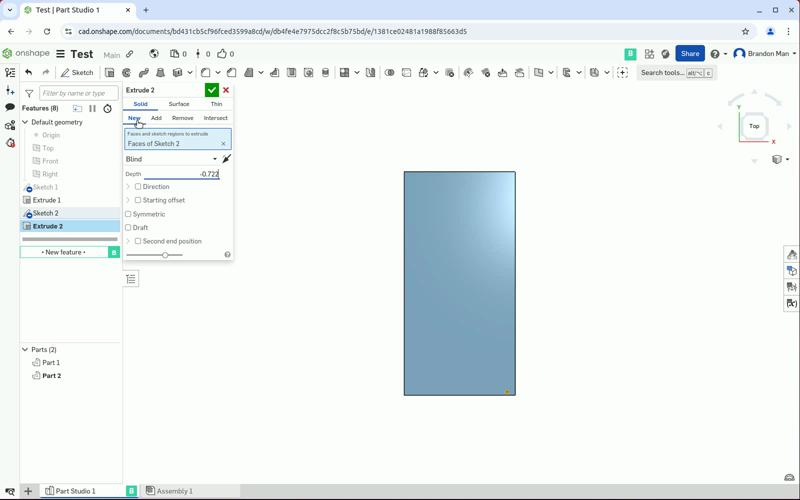
key(enter)
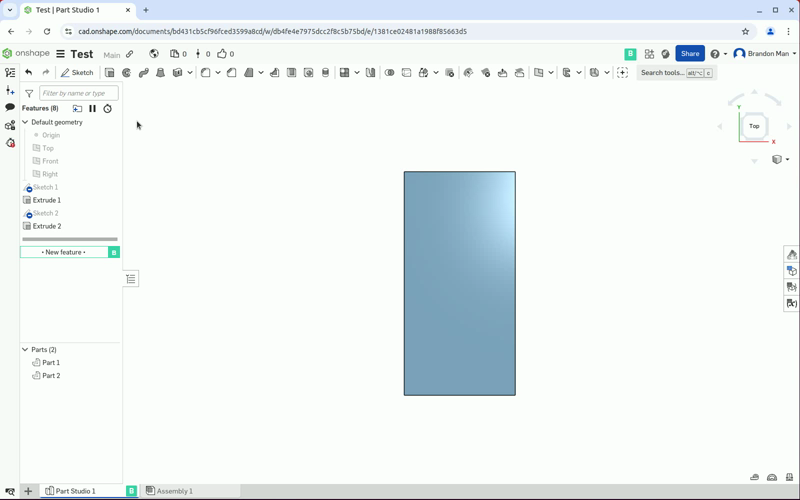
key(shift+h)
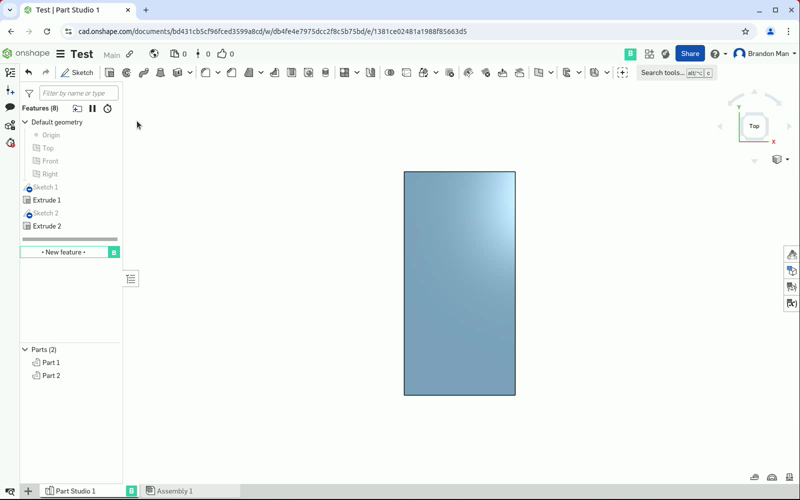
key(shift+h)
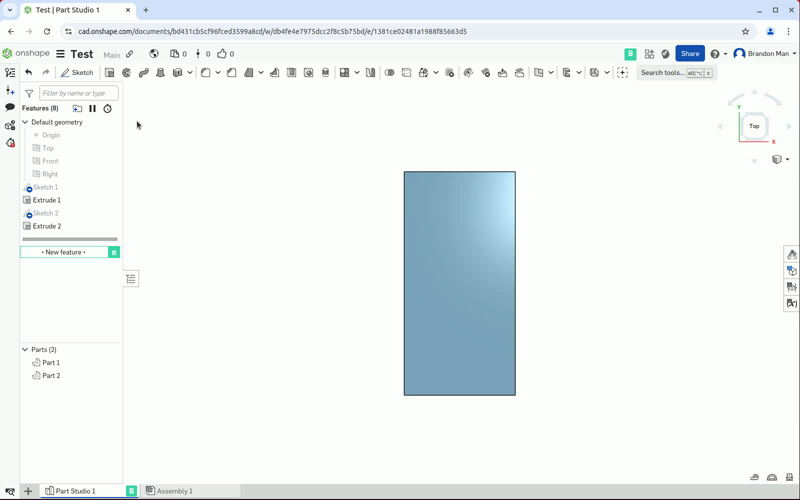
mouse_move(73, 189)
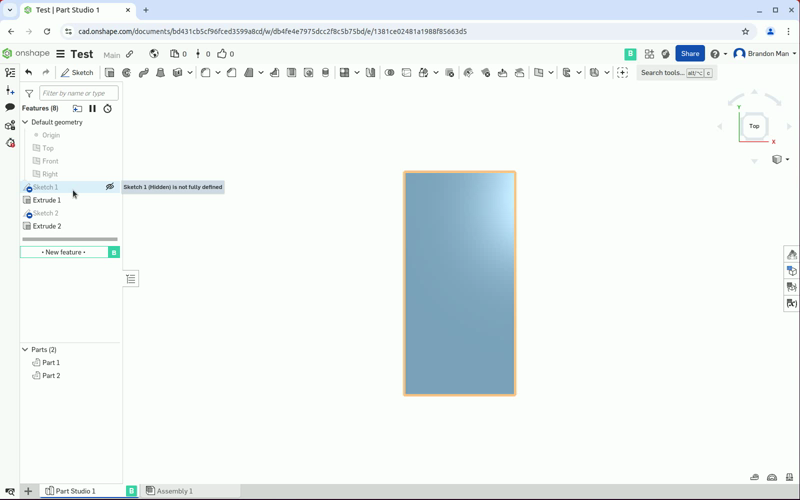
click(73, 189)
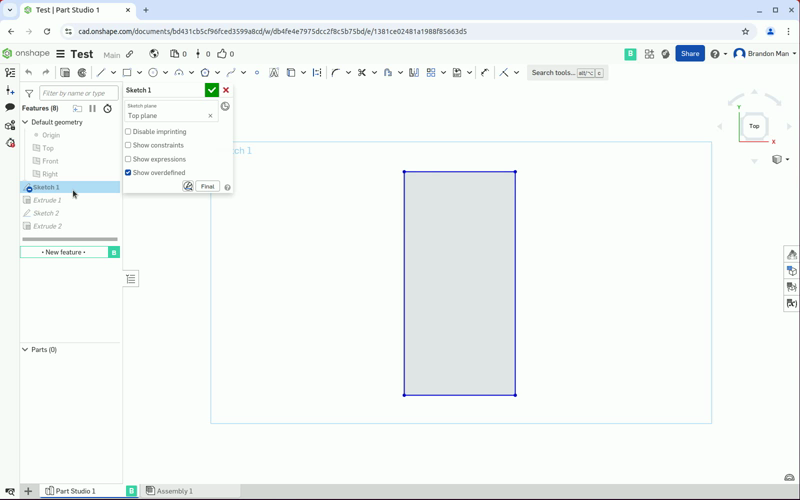
mouse_move(229, 92)
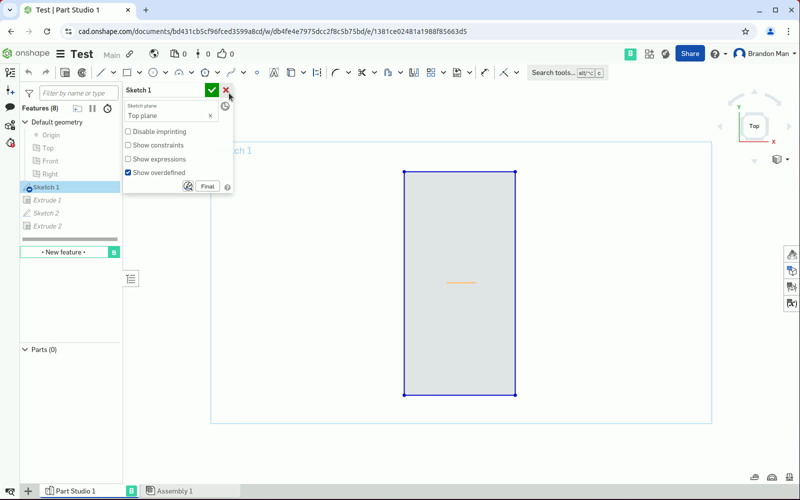
click(229, 92)
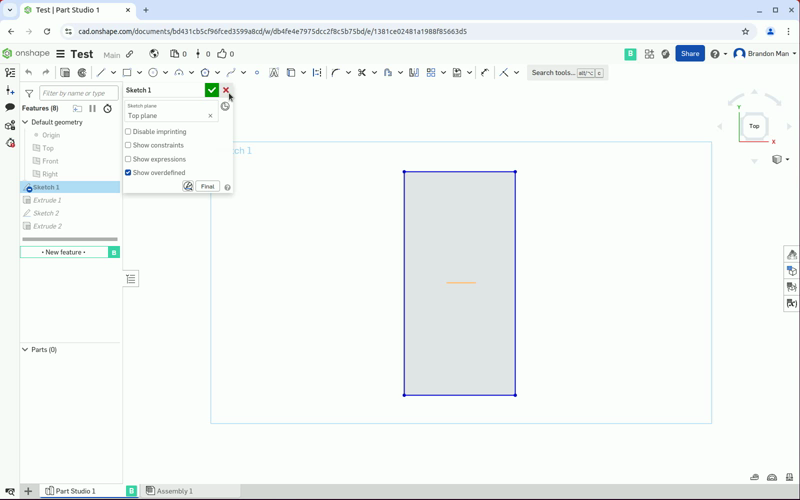
key(shift+s)
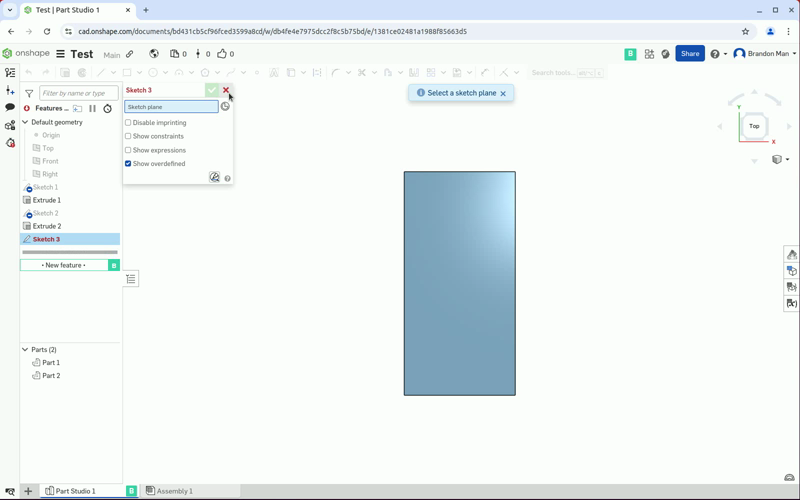
mouse_move(73, 150)
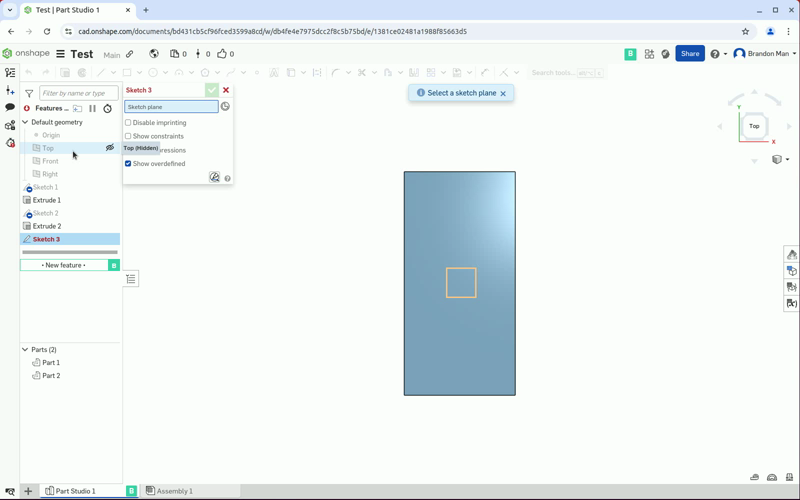
click(73, 150)
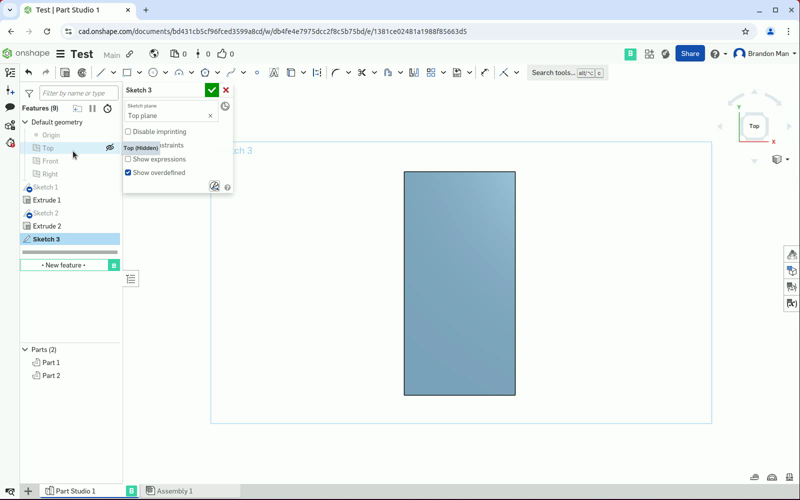
mouse_move(73, 352)
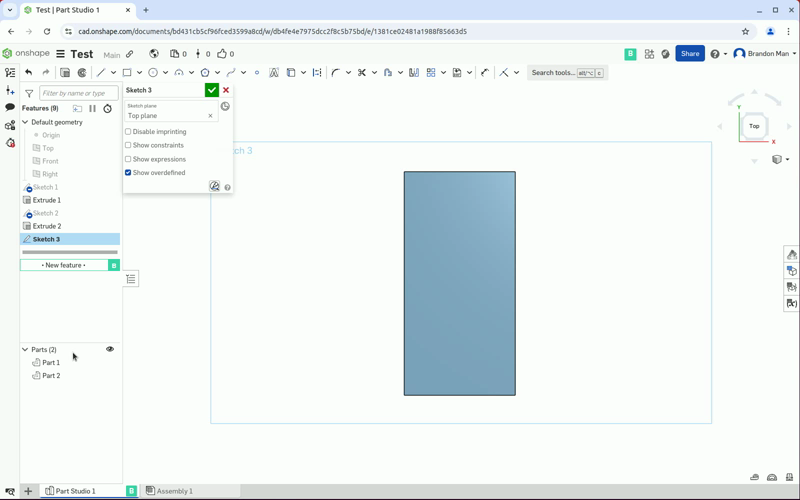
key(y)
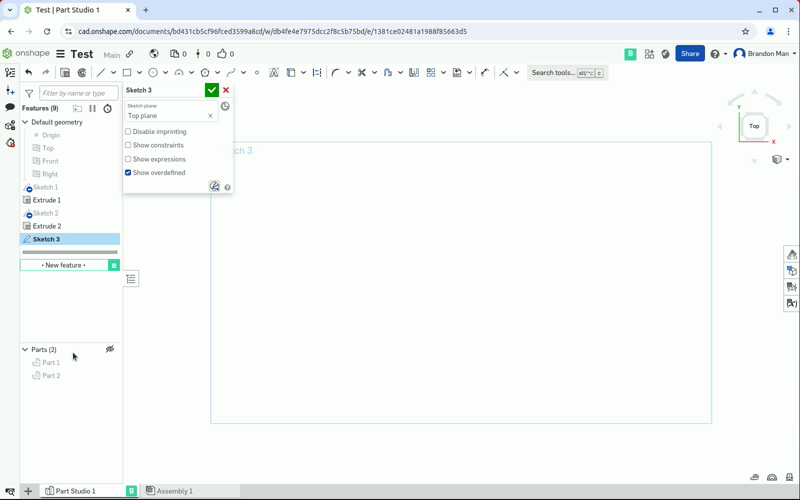
key(c)
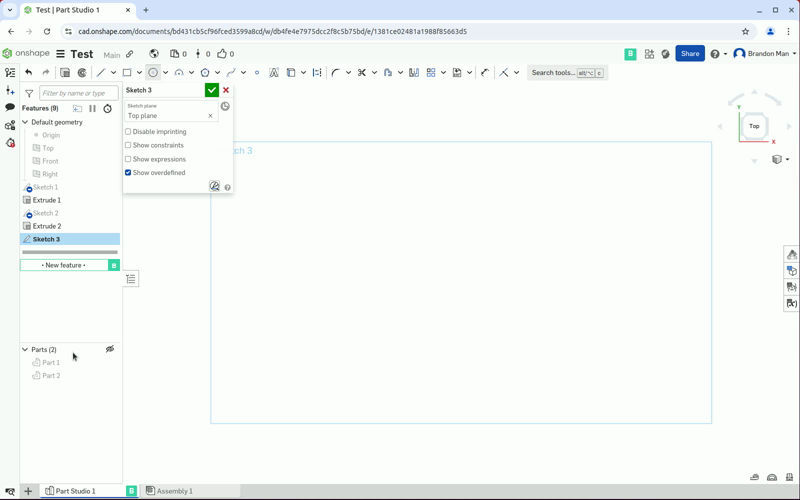
key_down(shift)
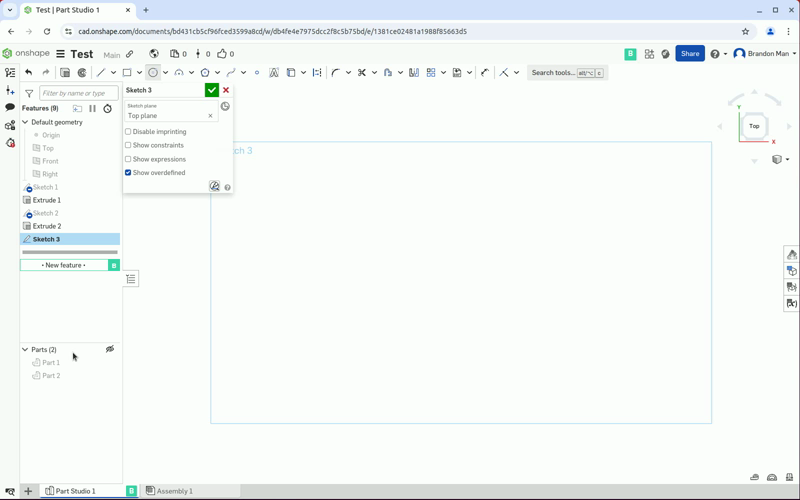
mouse_move(415, 391)
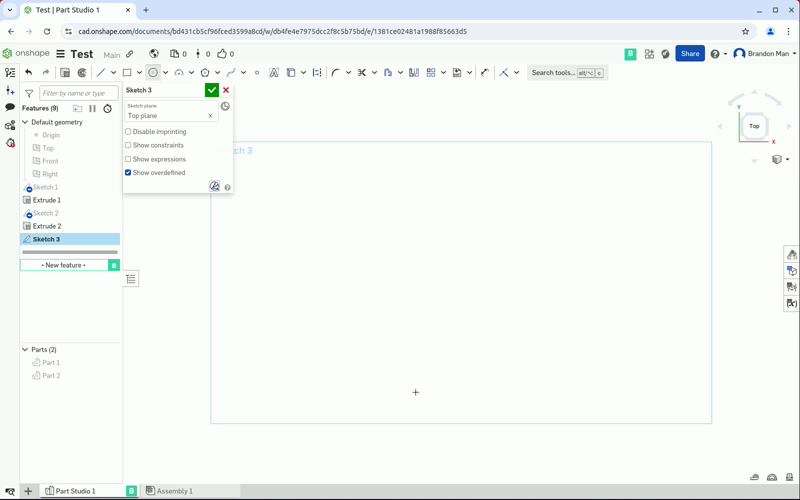
click(415, 391)
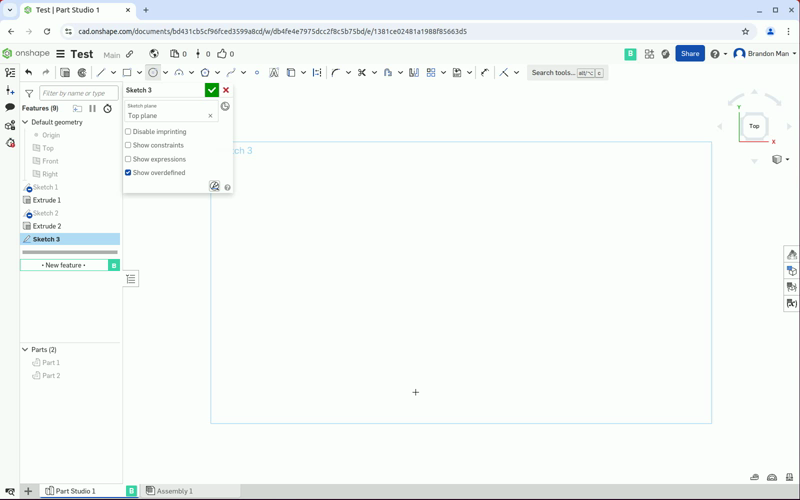
key_up(shift)
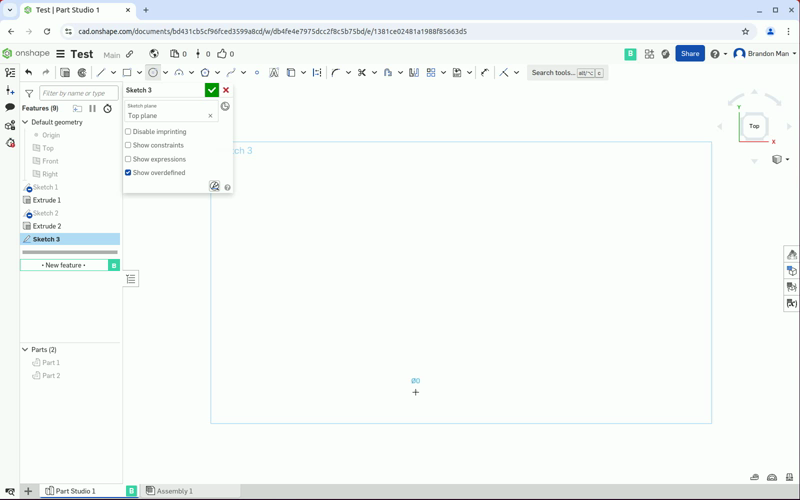
mouse_move(417, 391)
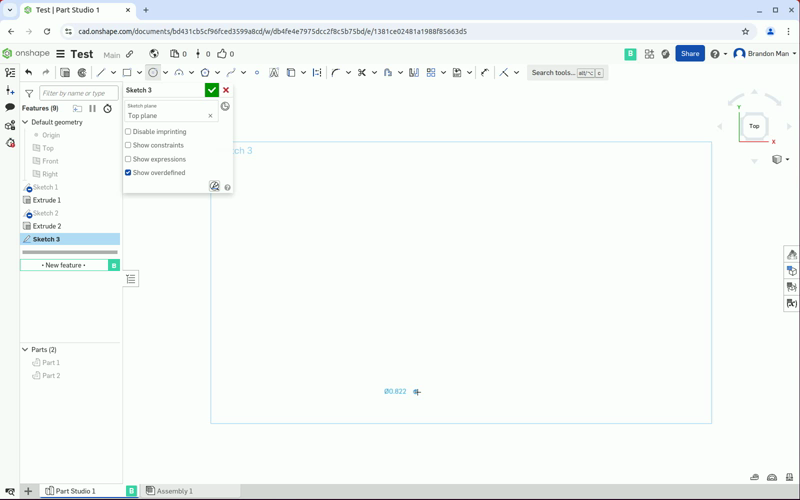
scroll(6)
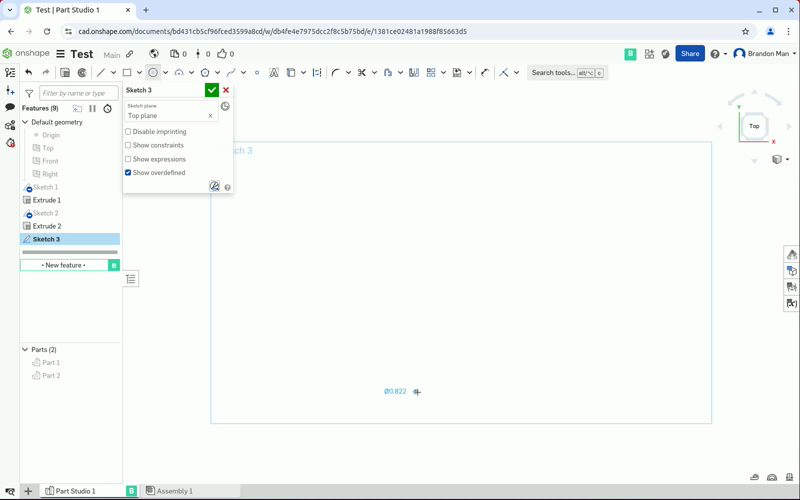
scroll(6)
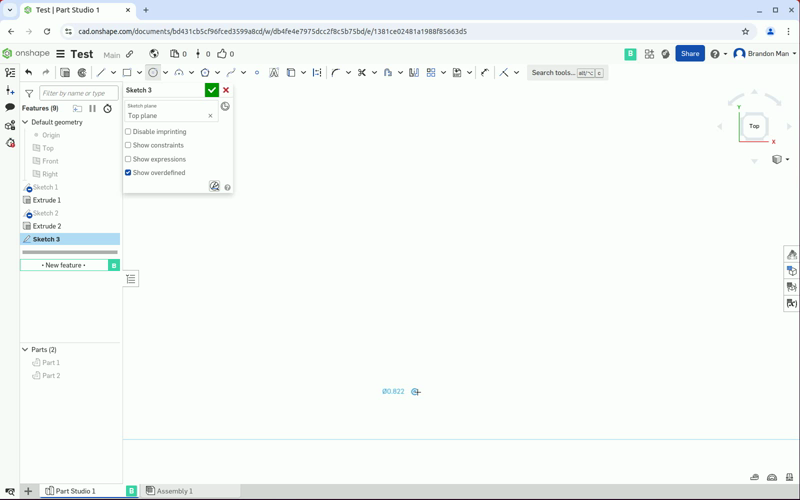
scroll(6)
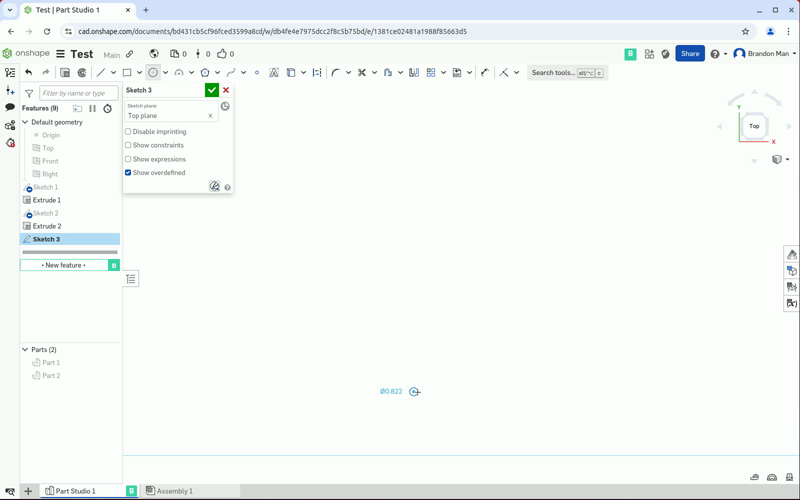
scroll(6)
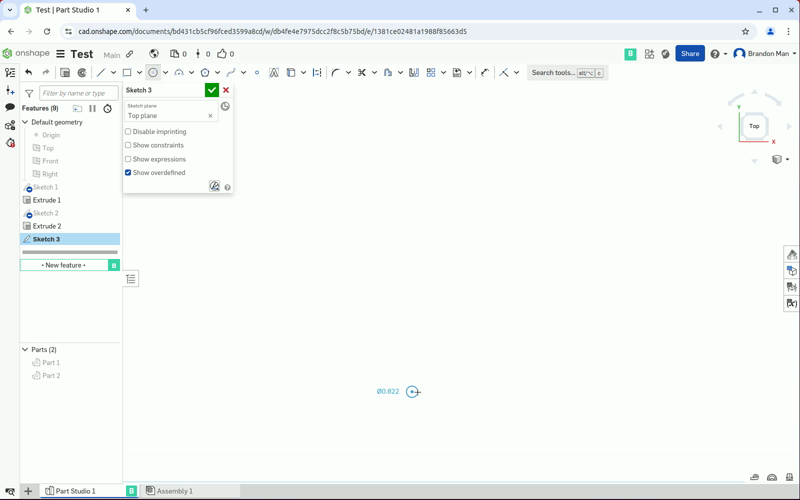
scroll(6)
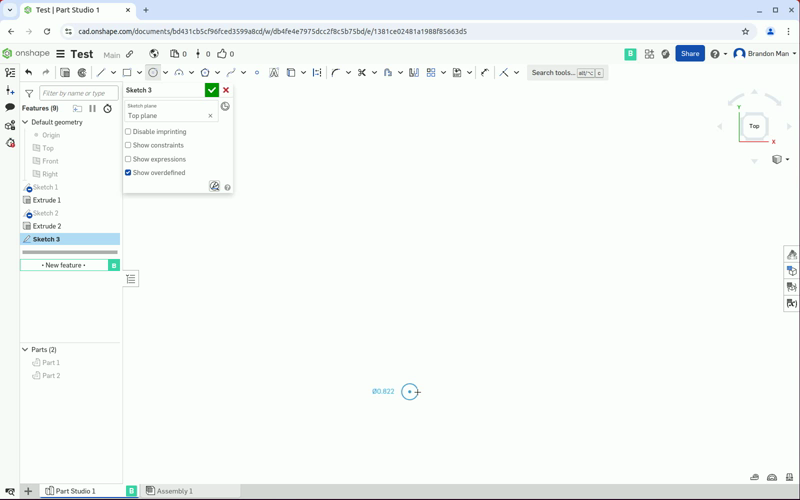
scroll(6)
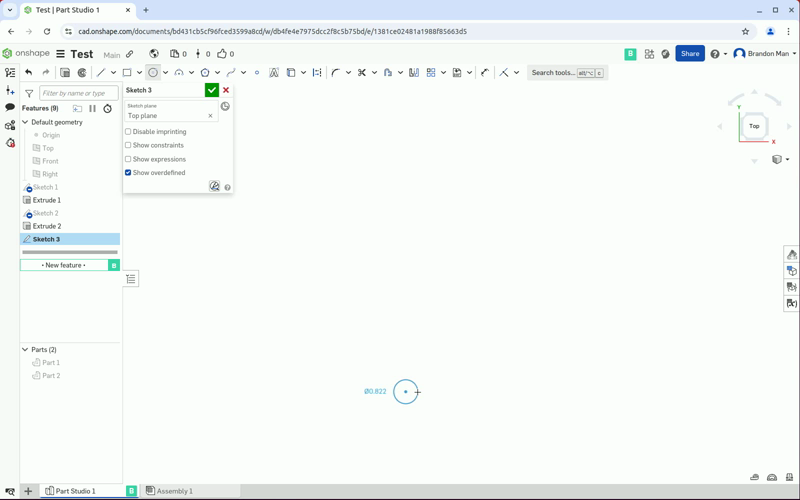
scroll(6)
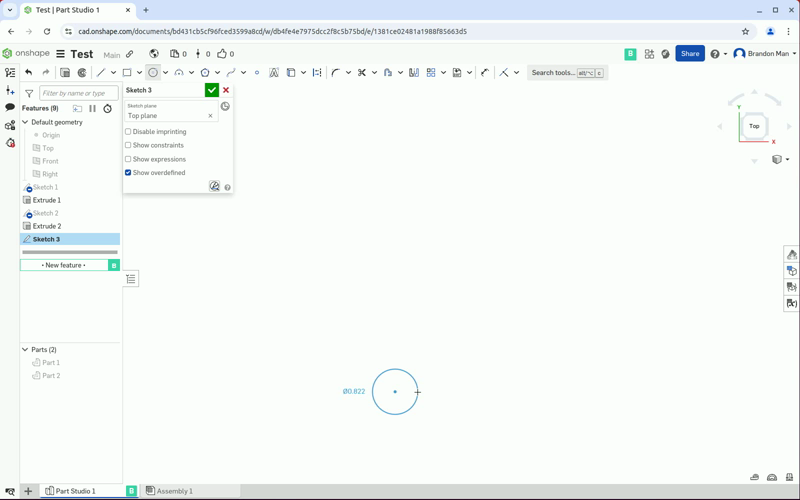
click(417, 391)
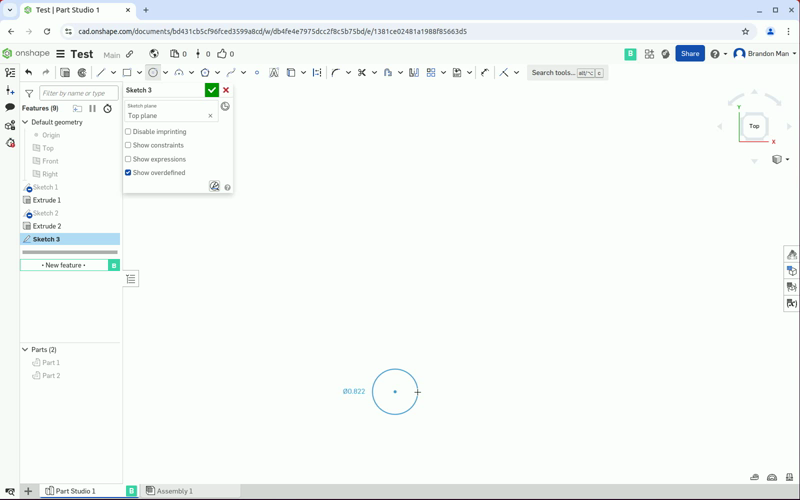
scroll(-6)
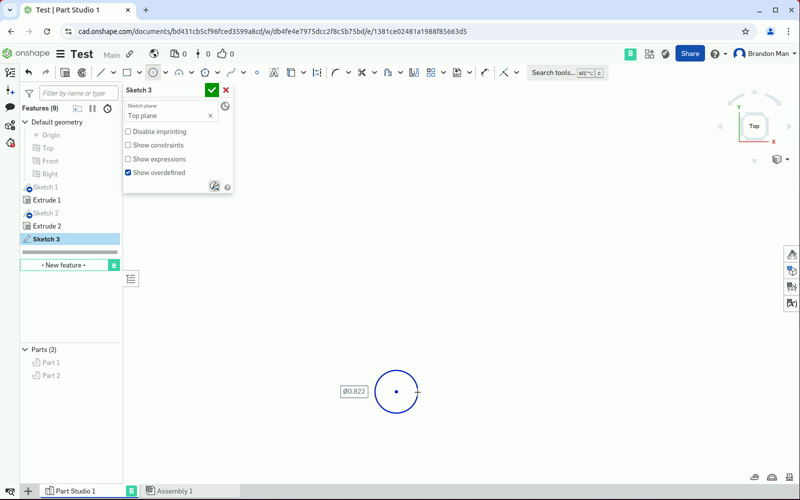
scroll(-6)
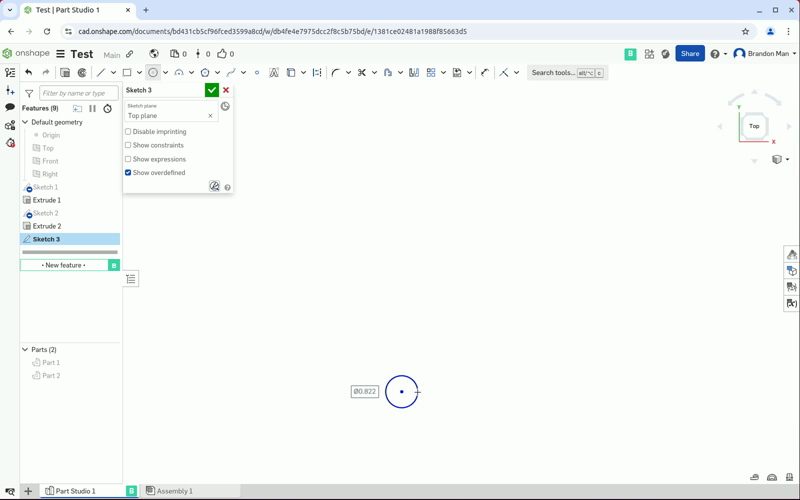
scroll(-6)
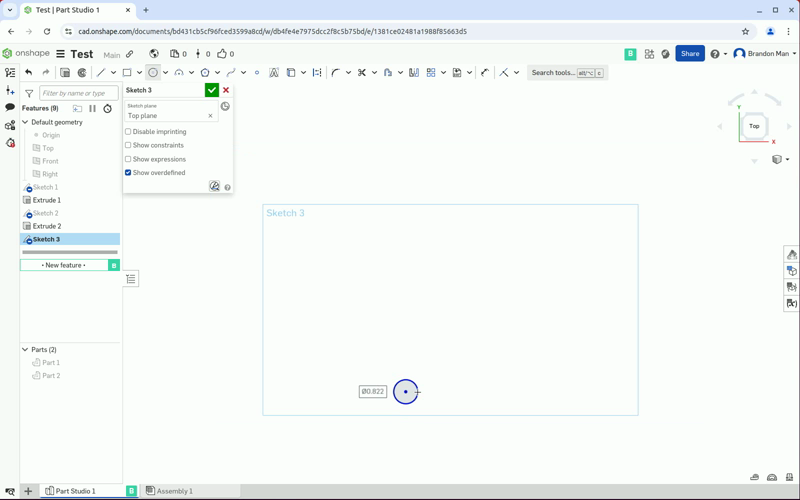
scroll(-6)
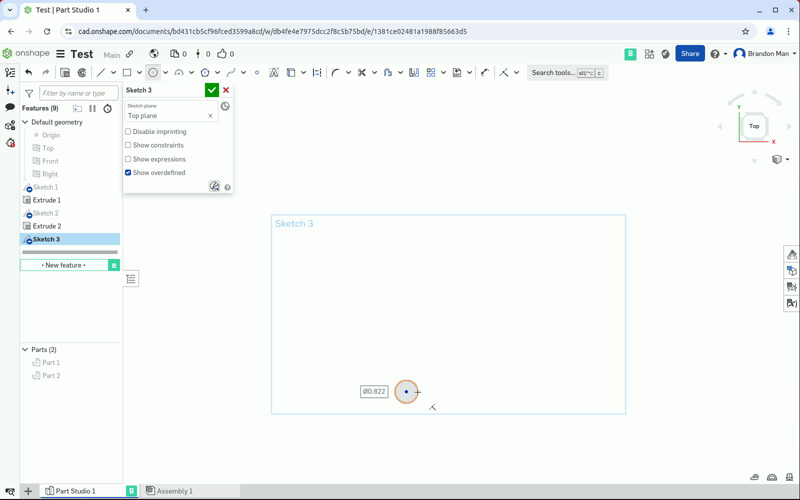
scroll(-6)
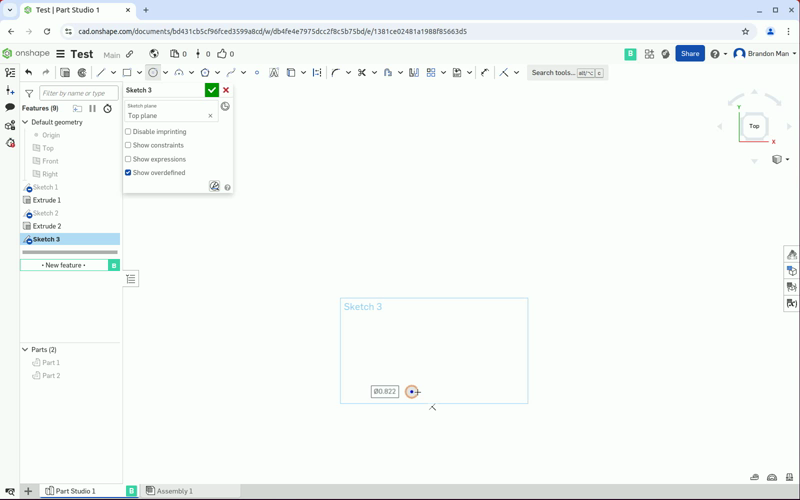
scroll(-6)
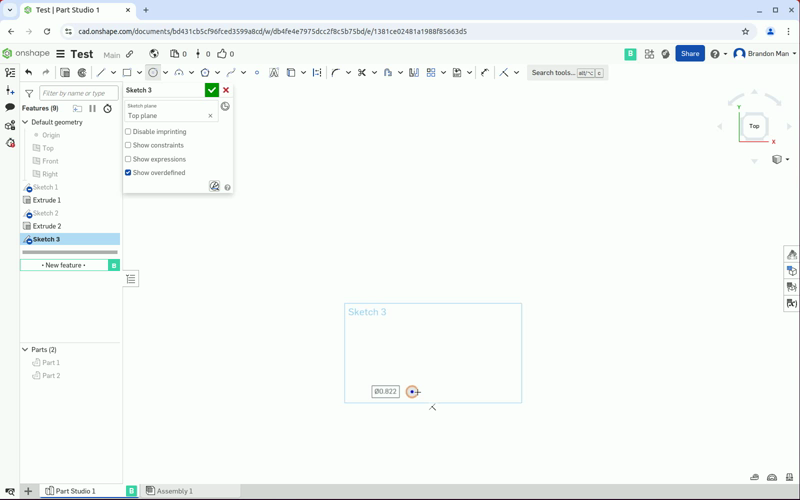
scroll(-6)
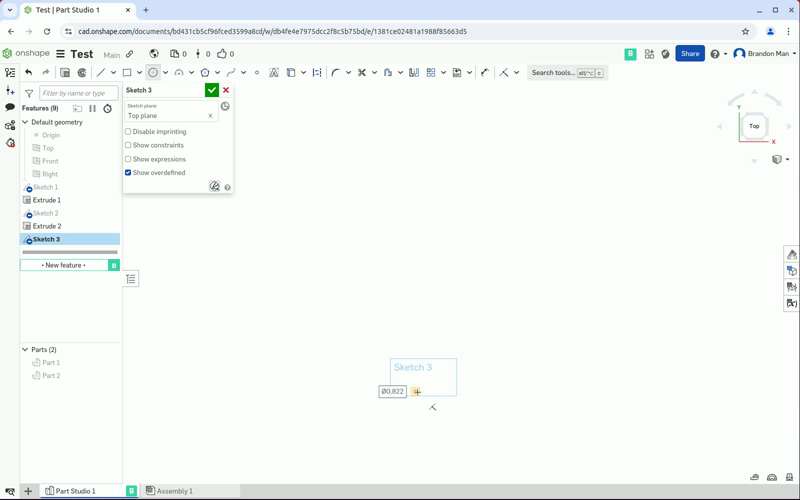
key(esc)
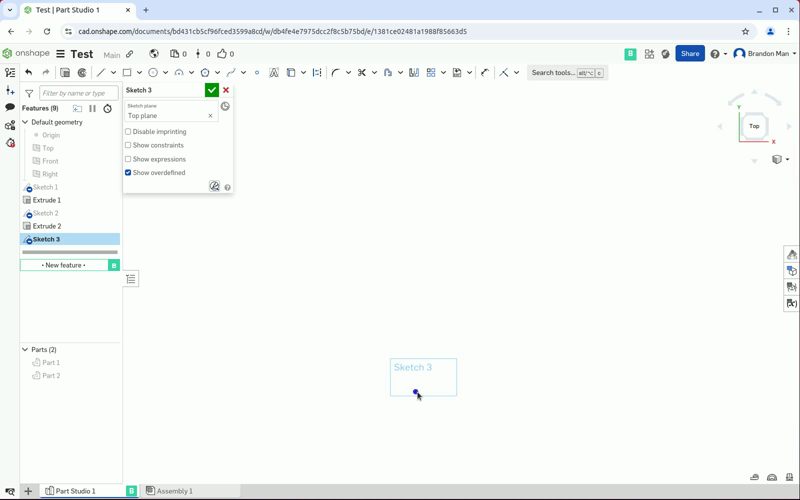
mouse_move(415, 393)
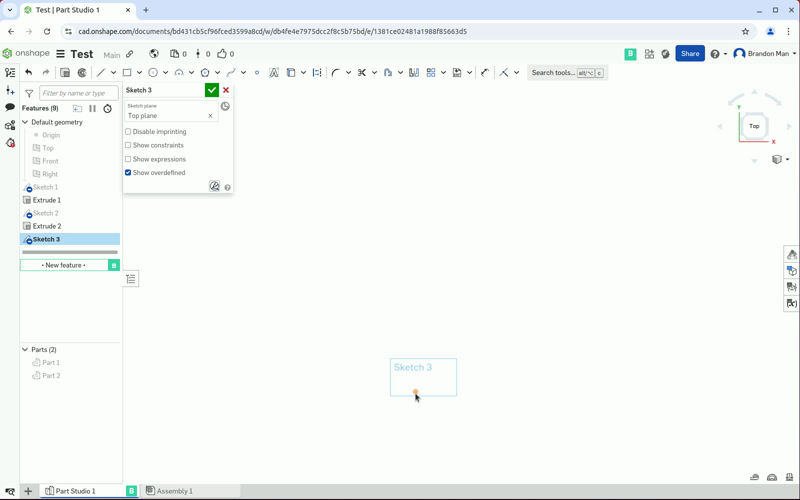
scroll(6)
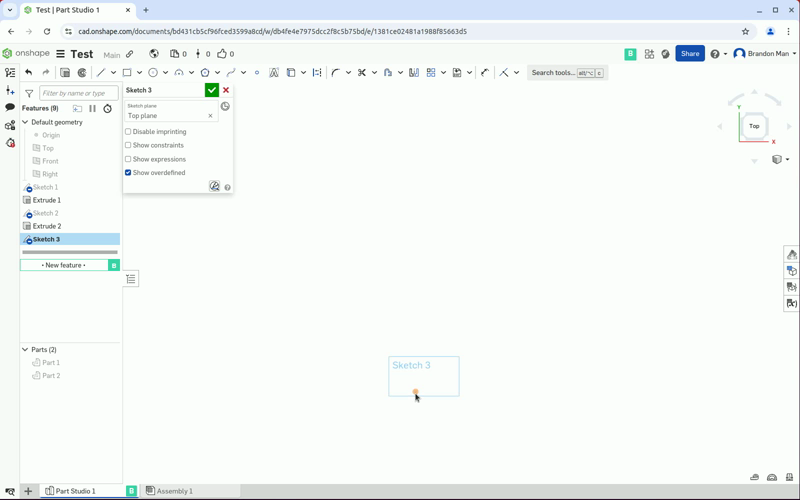
scroll(6)
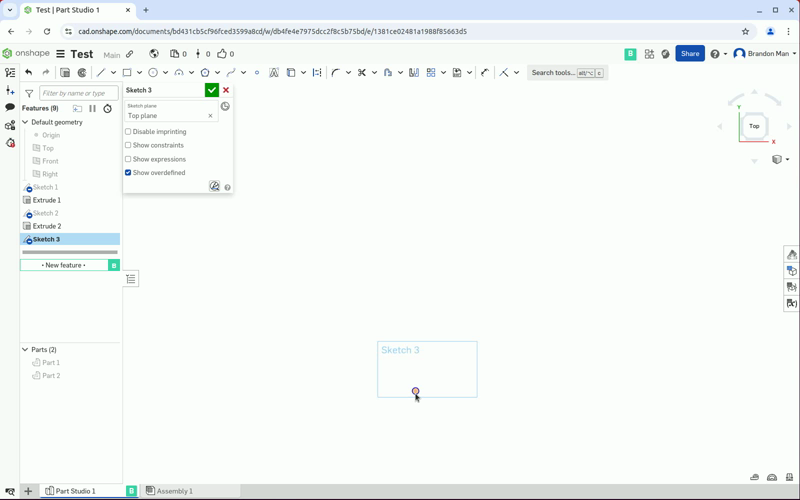
scroll(6)
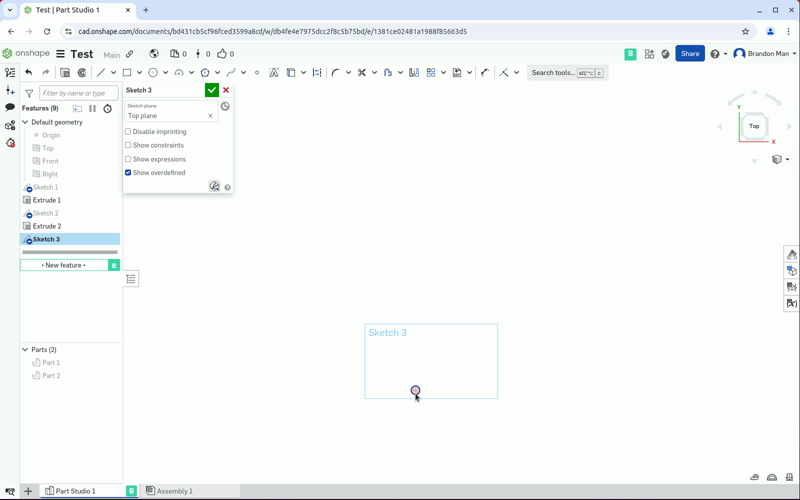
scroll(6)
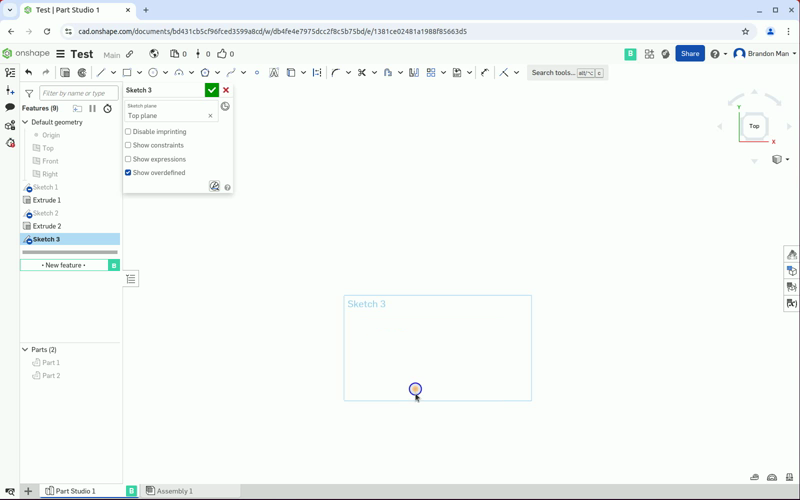
scroll(6)
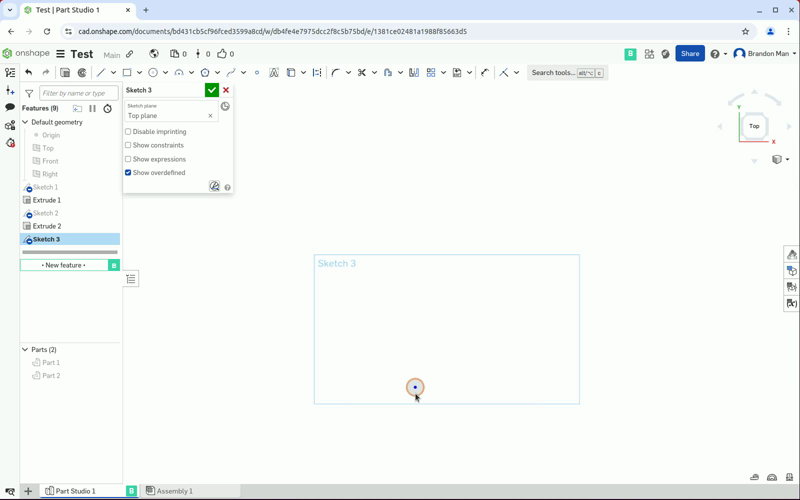
scroll(6)
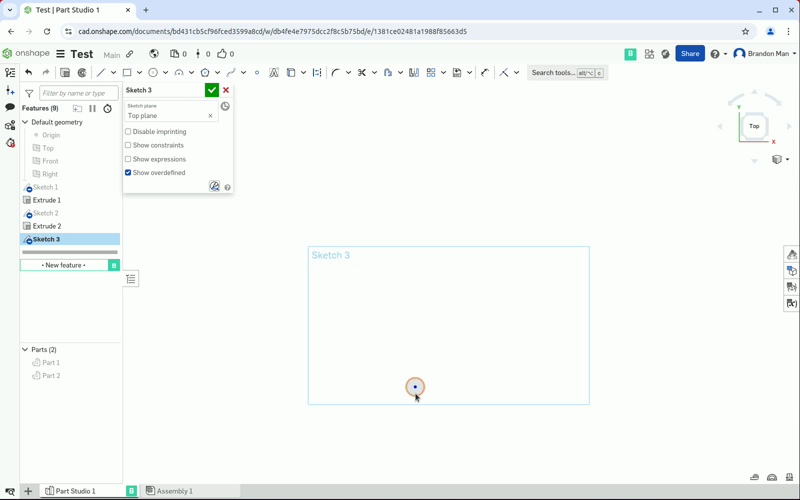
scroll(6)
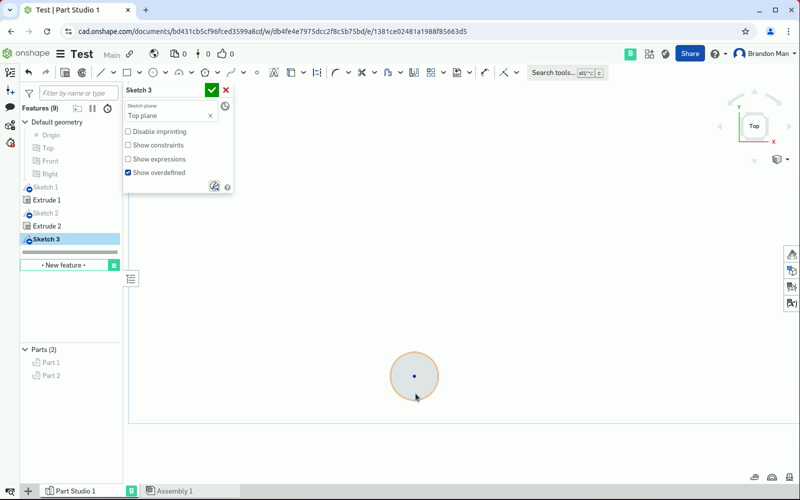
click(415, 393)
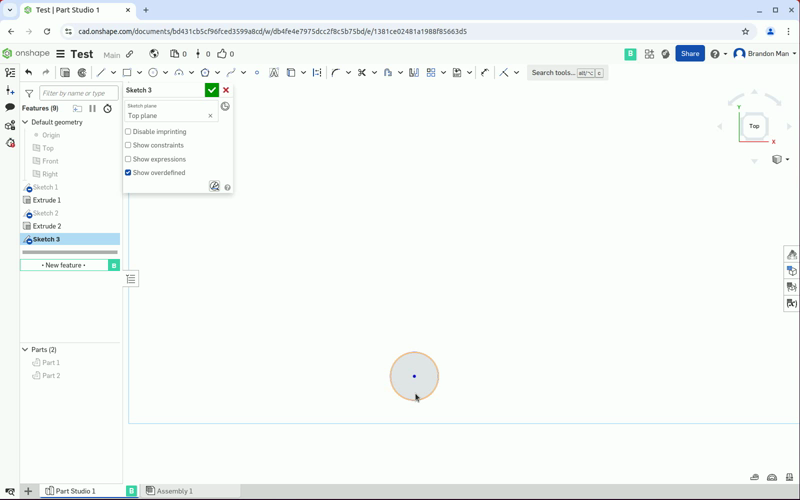
scroll(-6)
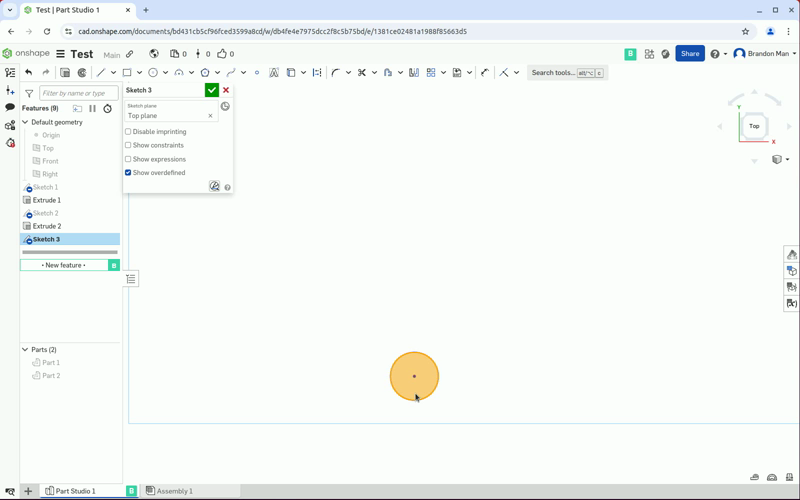
scroll(-6)
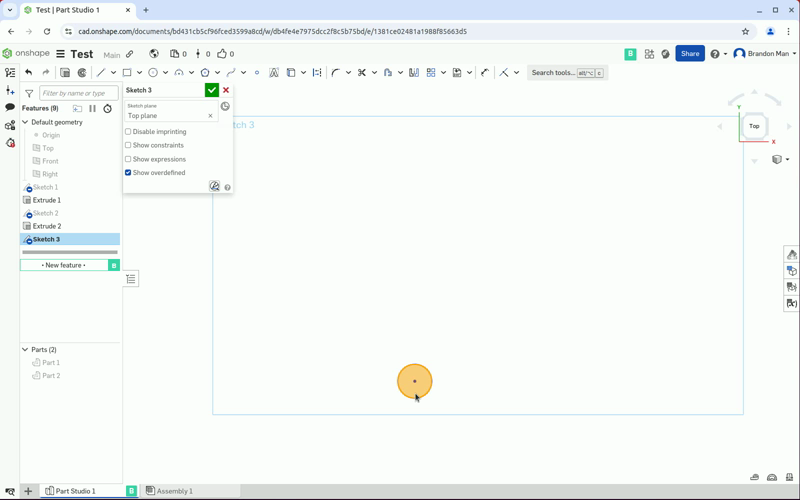
scroll(-6)
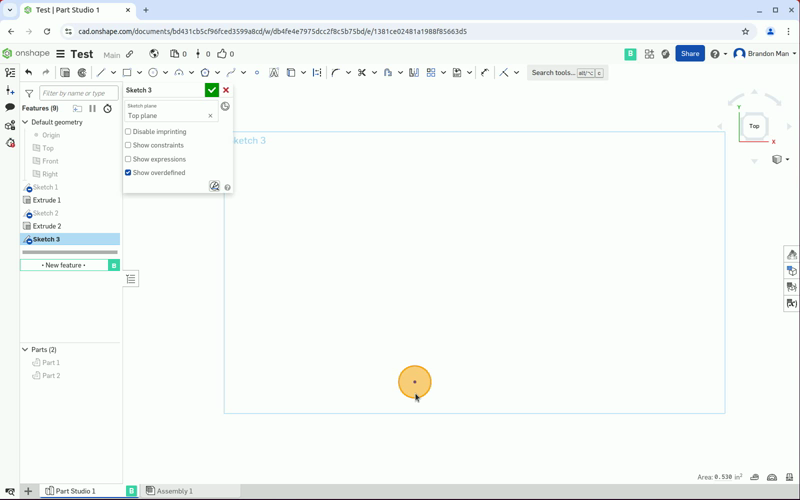
scroll(-6)
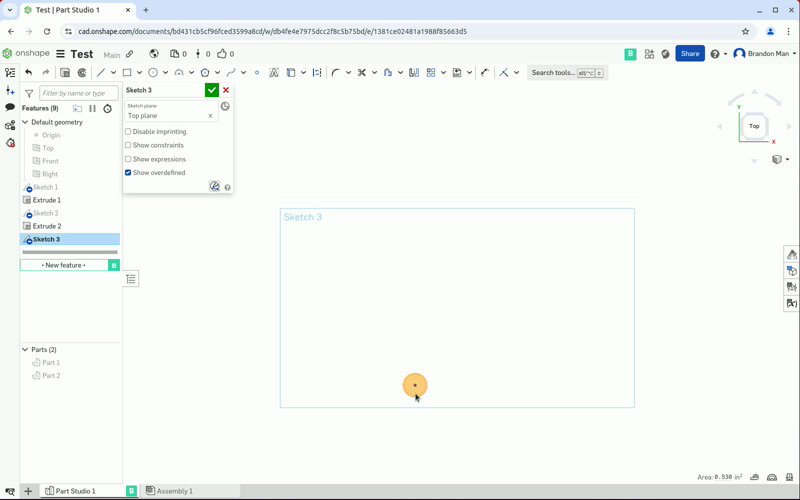
scroll(-6)
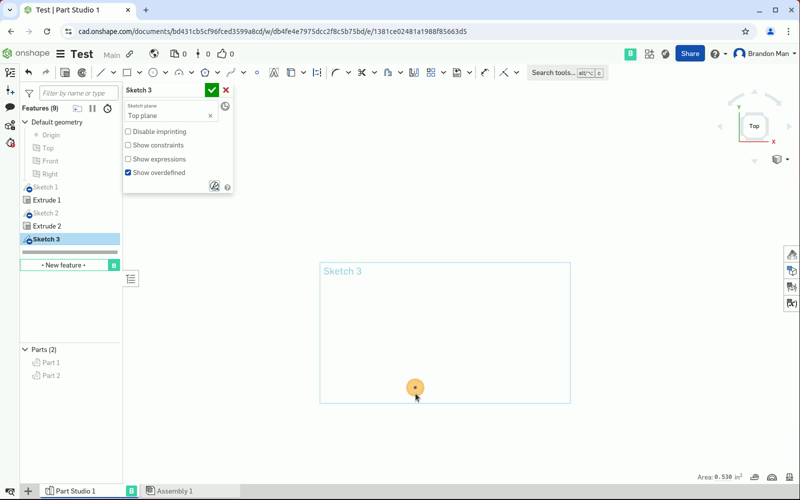
scroll(-6)
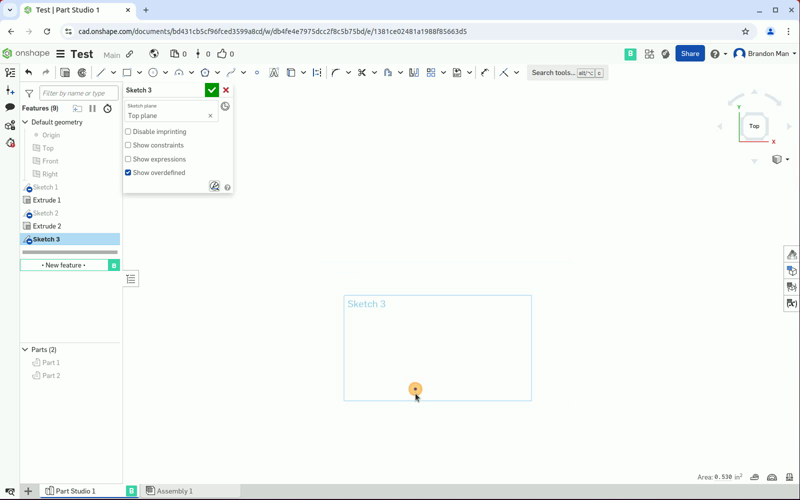
scroll(-6)
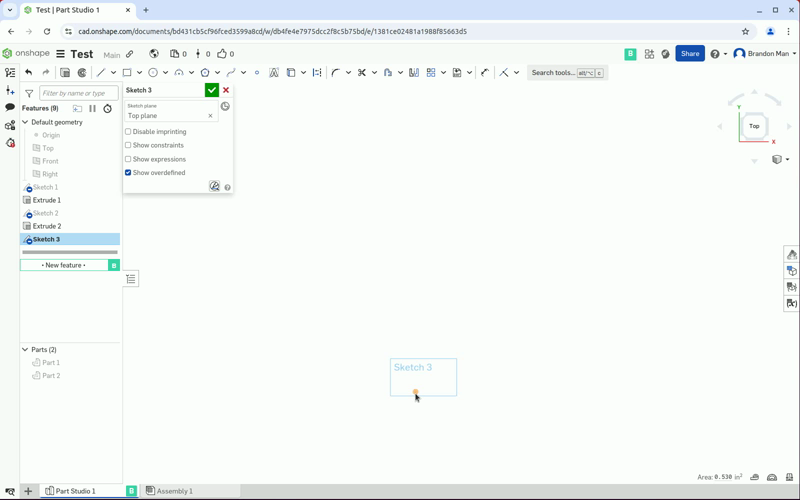
mouse_move(73, 352)
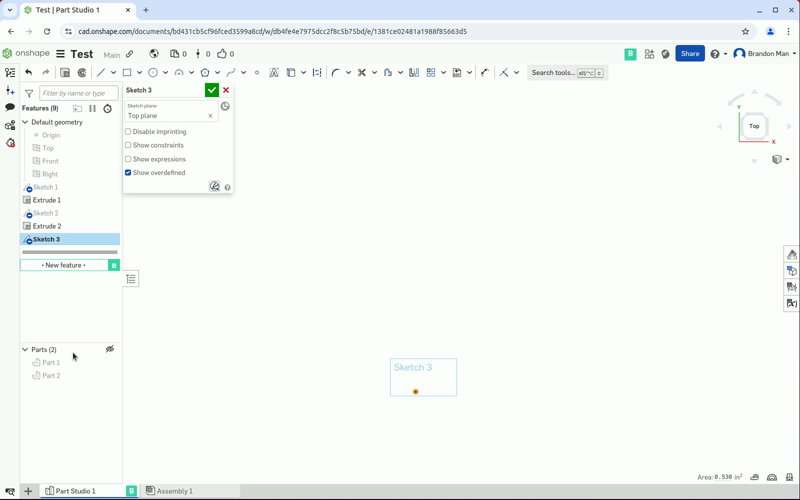
key(shift+y)
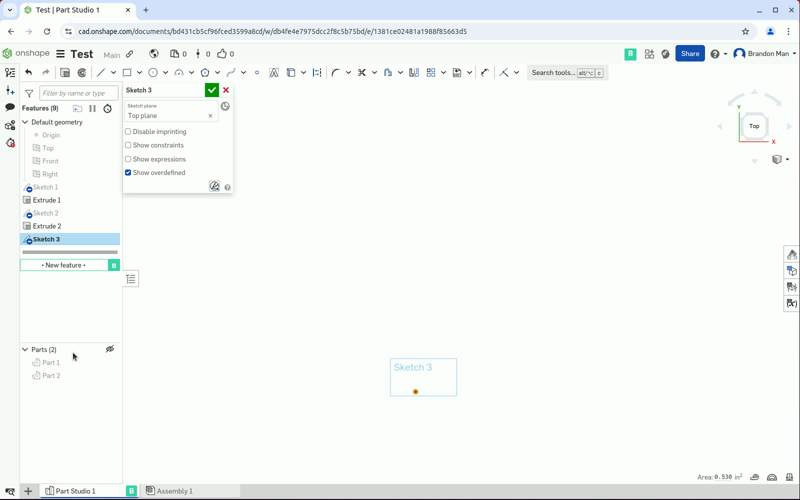
key(shift+e)
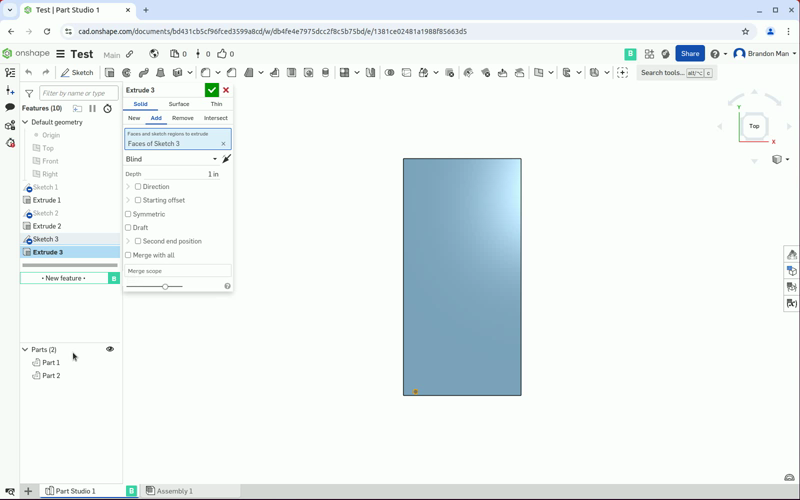
mouse_move(143, 106)
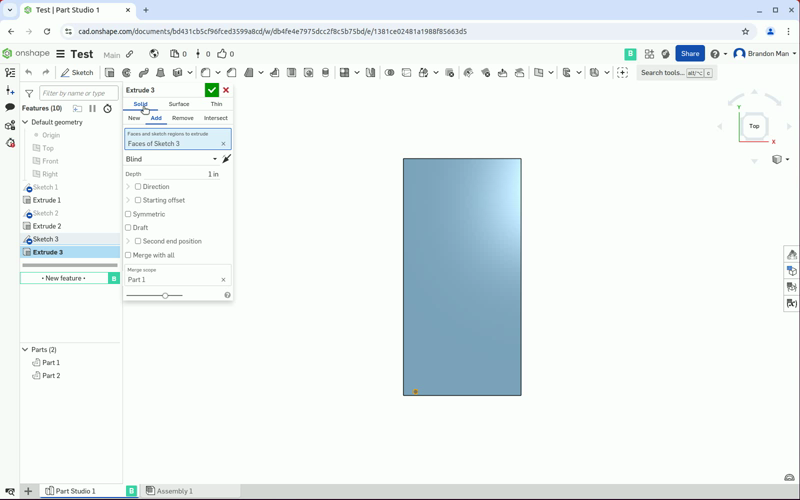
click(143, 106)
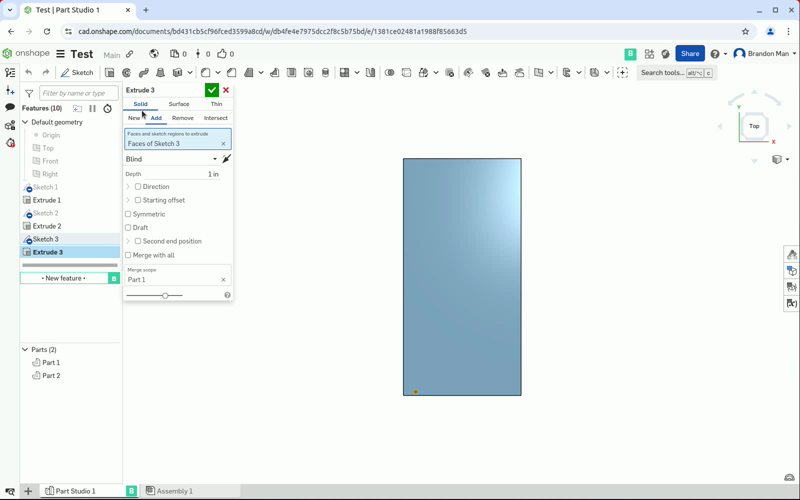
mouse_move(137, 120)
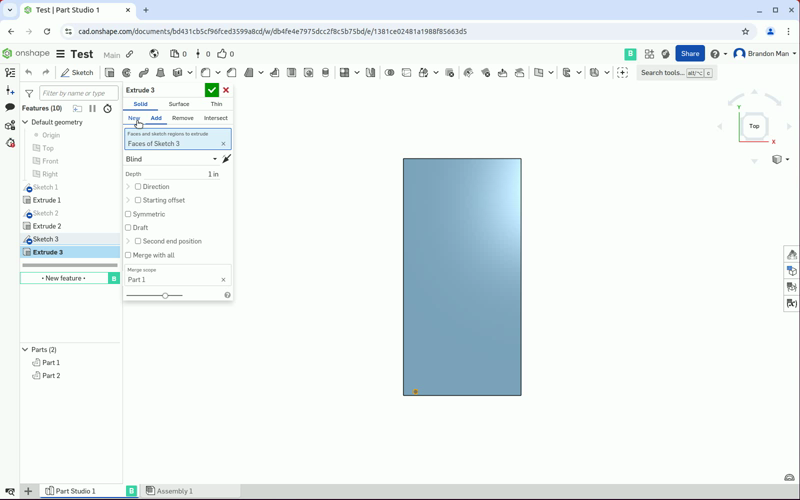
click(137, 120)
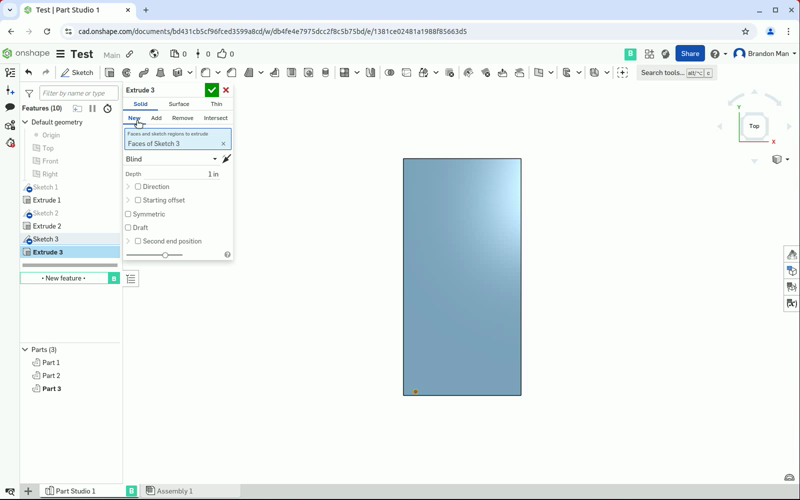
key(tab, 4)
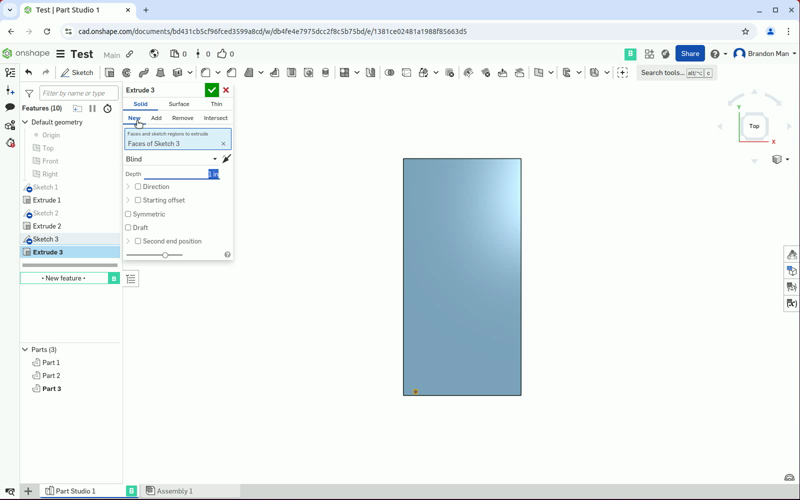
text(-0.722)
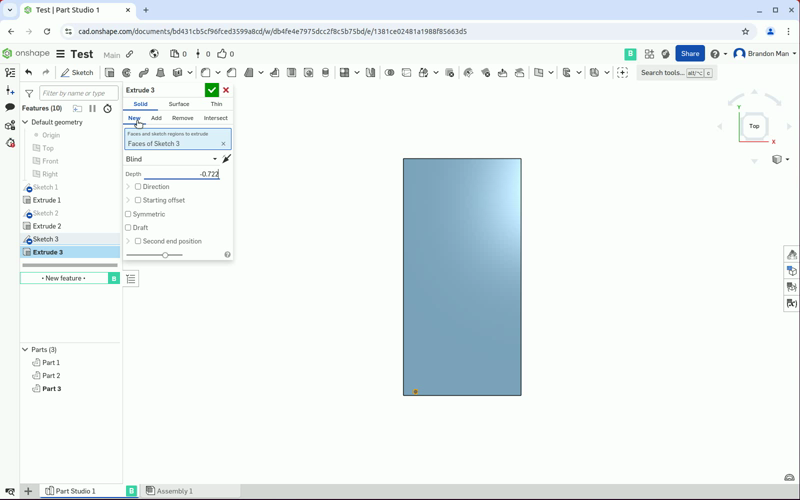
key(enter)
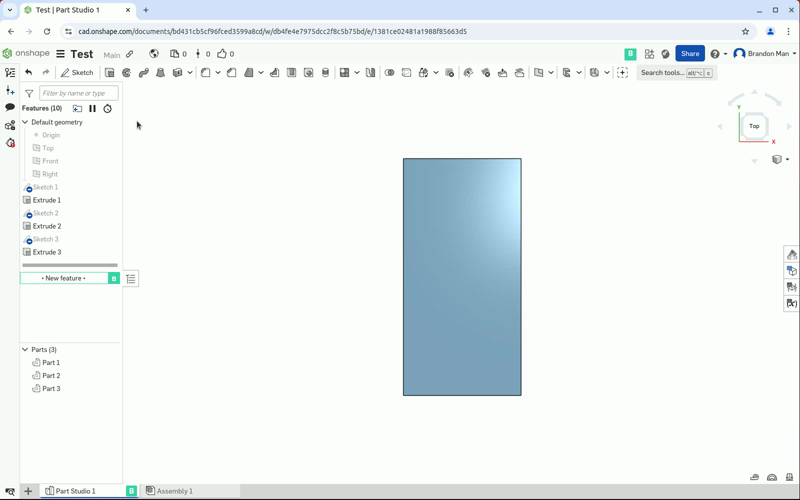
key(shift+h)
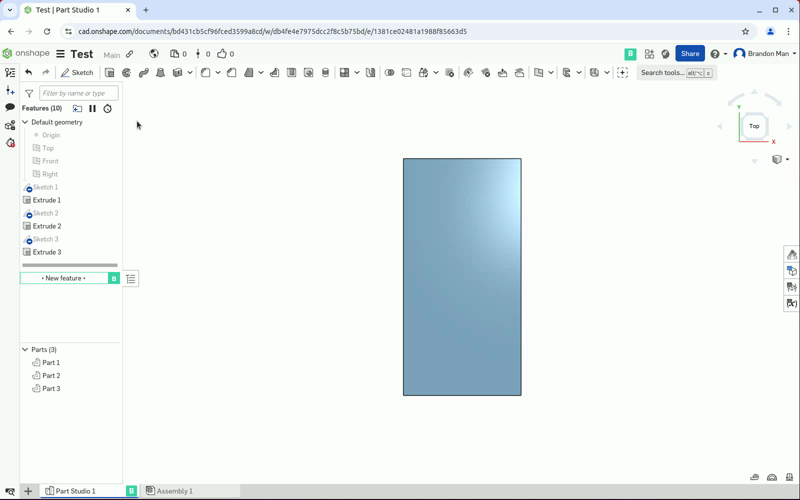
key(shift+h)
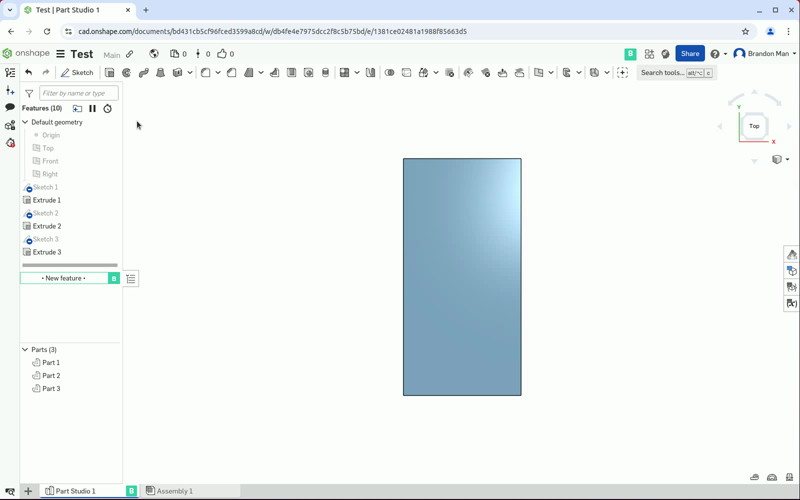
mouse_move(73, 189)
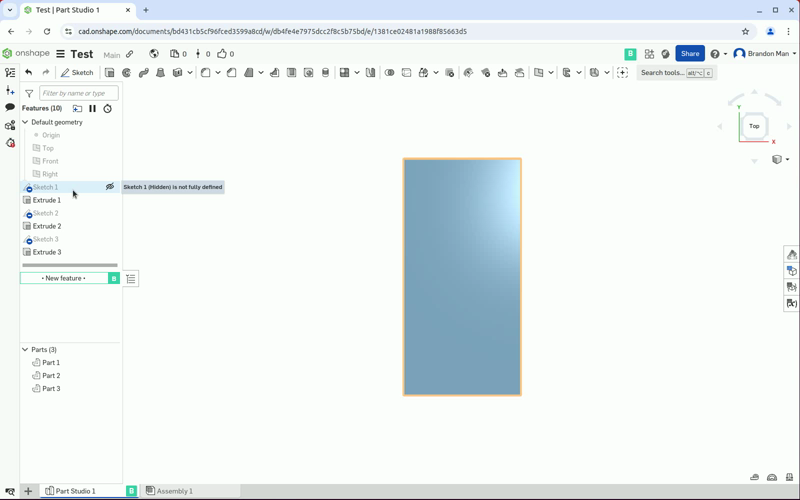
click(73, 189)
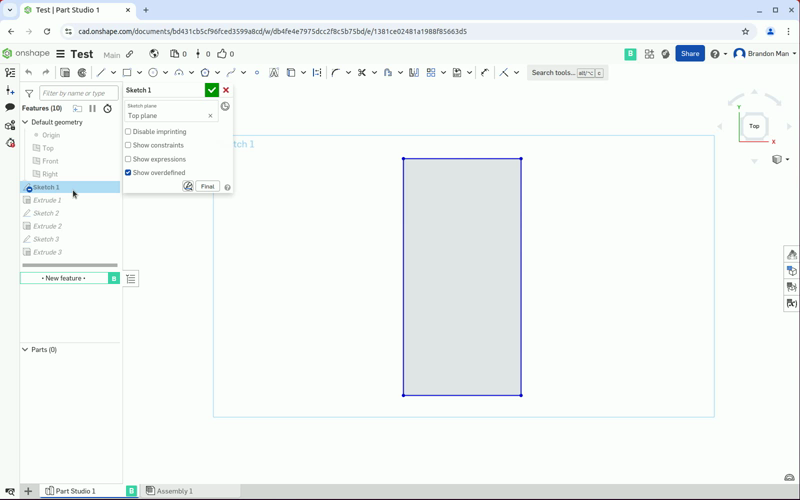
mouse_move(229, 92)
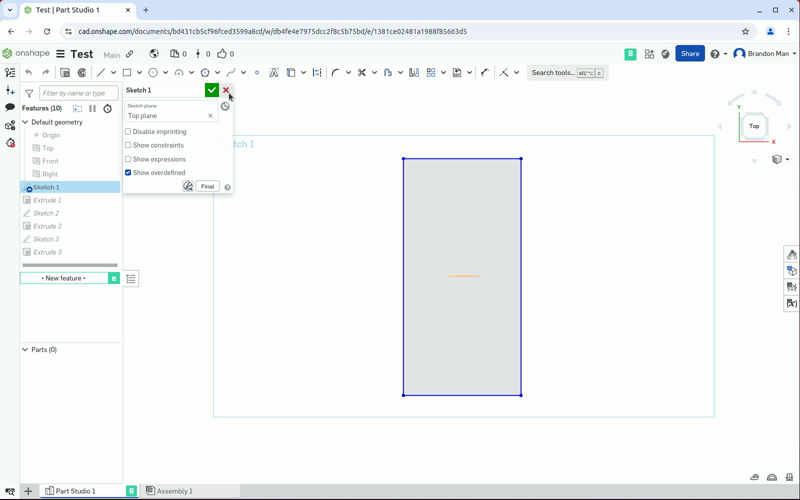
click(229, 92)
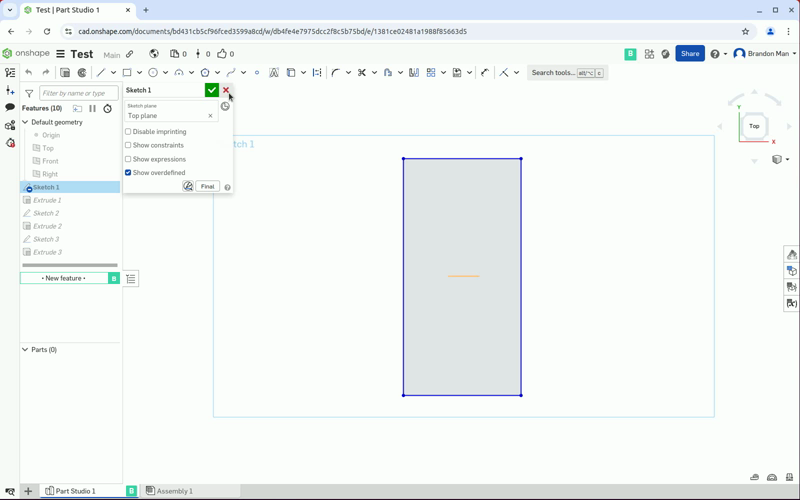
key(shift+s)
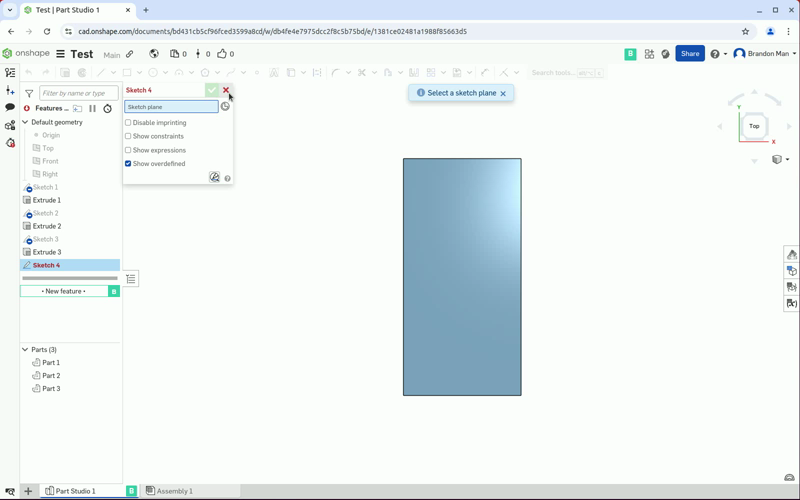
mouse_move(73, 150)
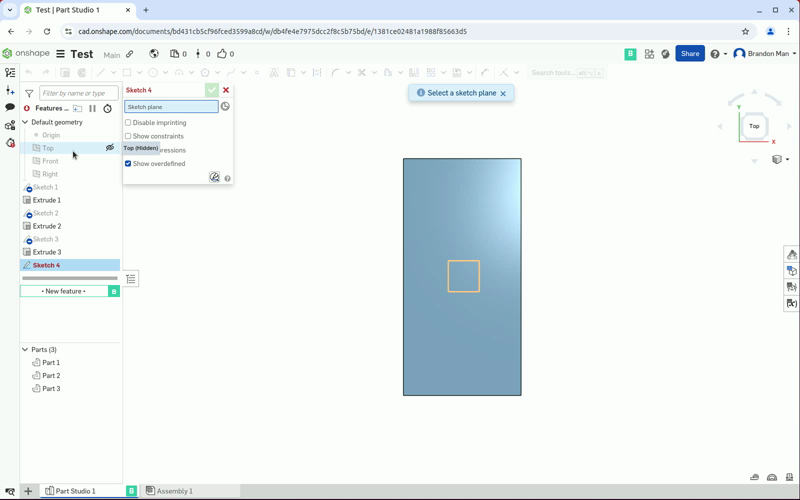
click(73, 150)
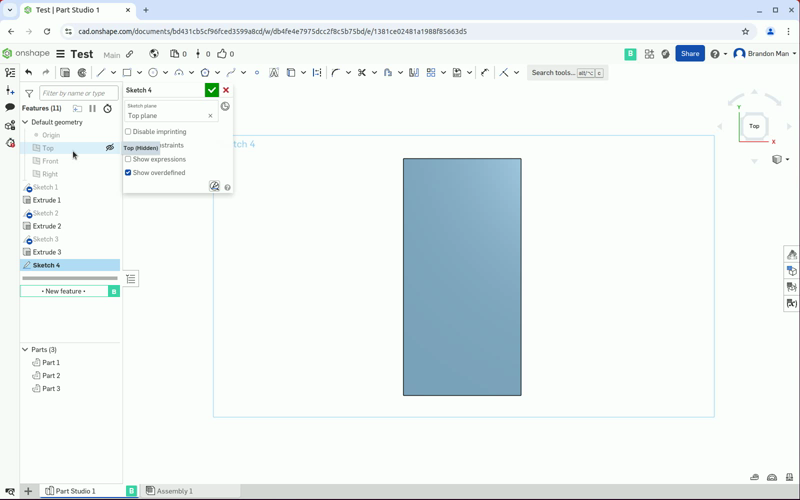
mouse_move(73, 352)
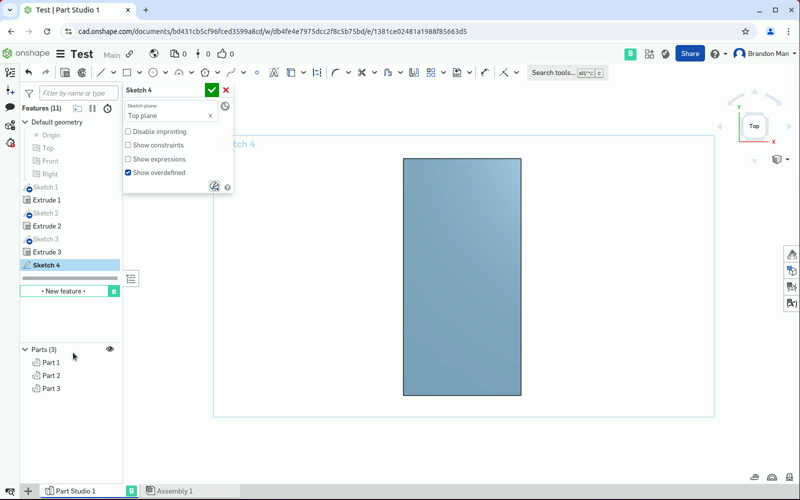
key(y)
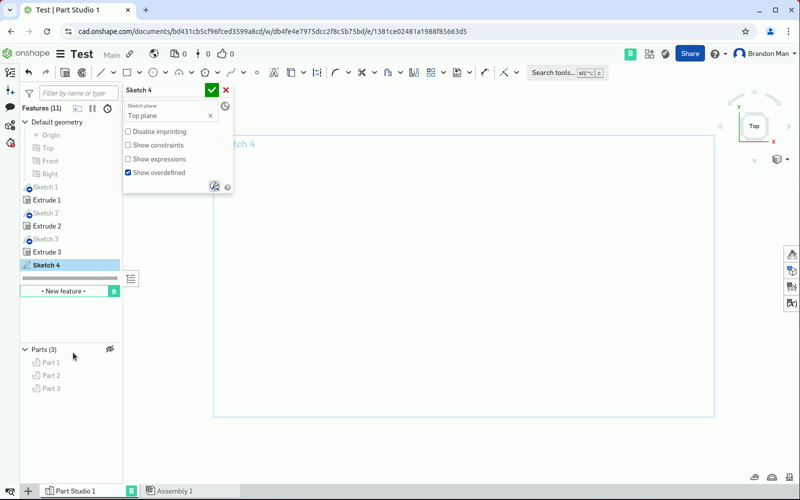
key(c)
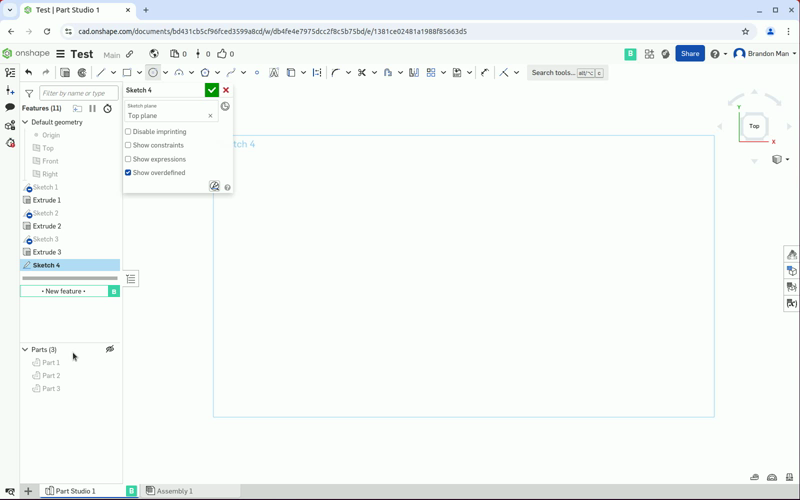
key_down(shift)
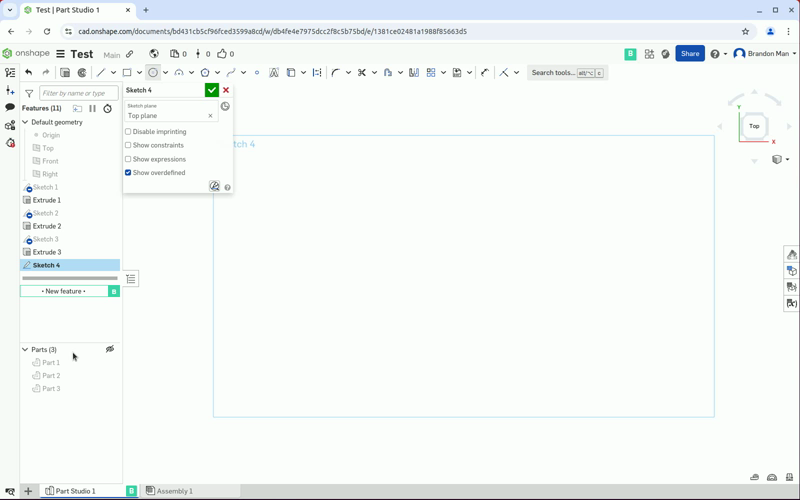
mouse_move(507, 174)
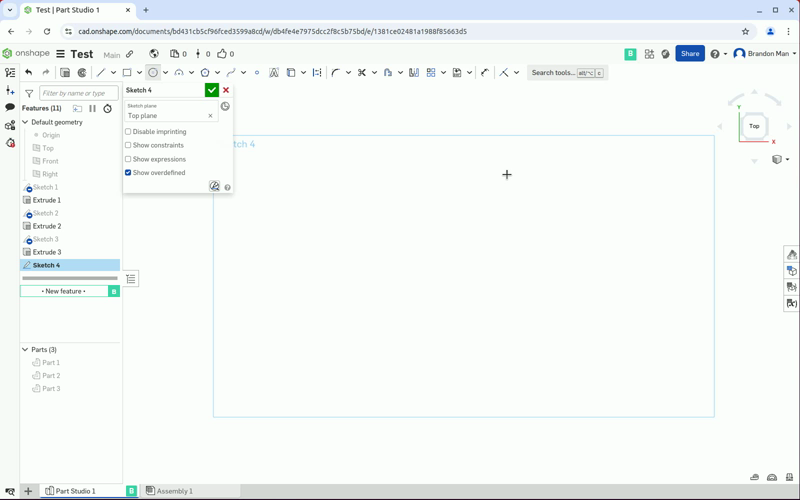
click(507, 174)
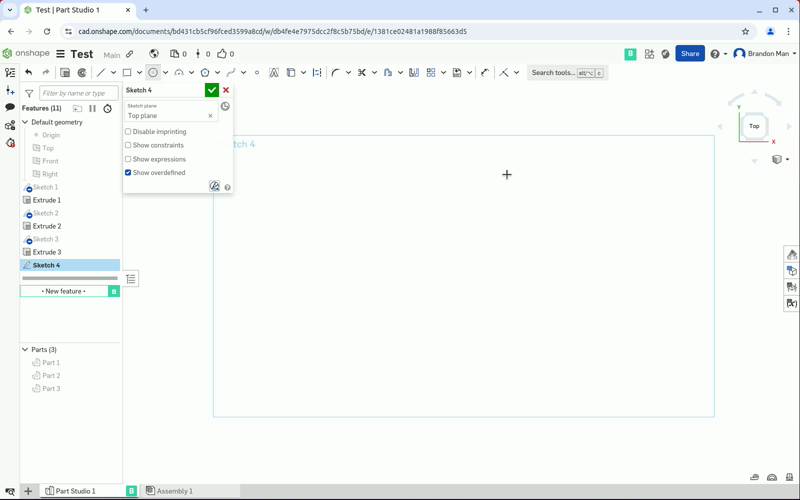
key_up(shift)
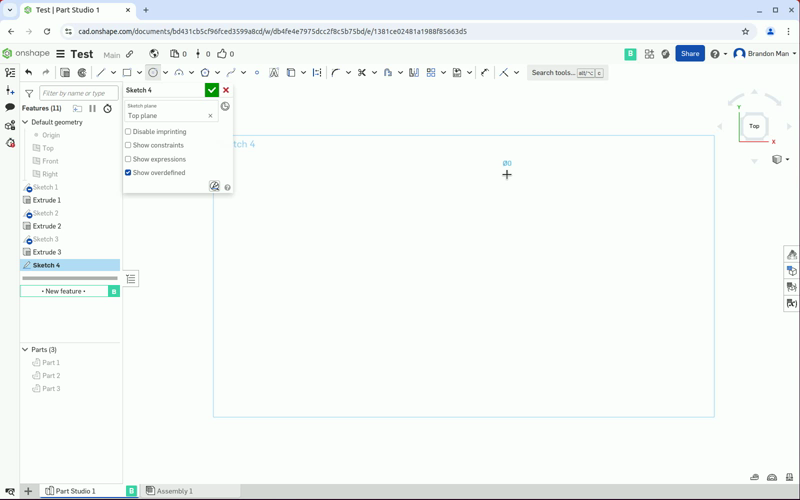
mouse_move(508, 174)
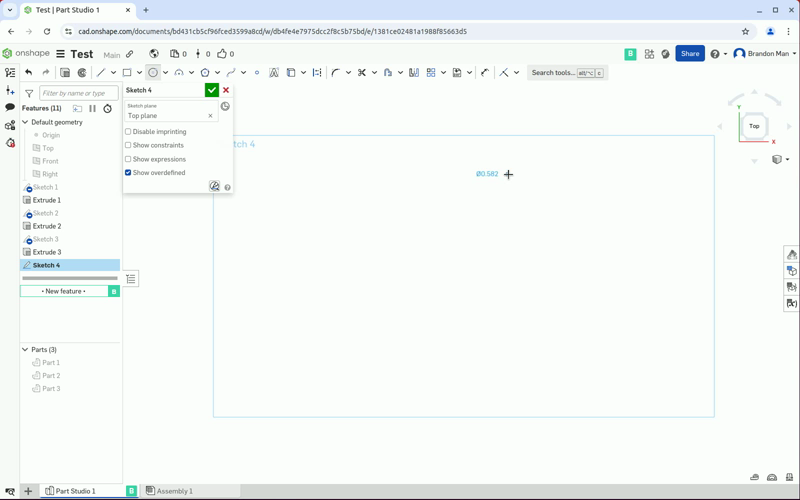
scroll(6)
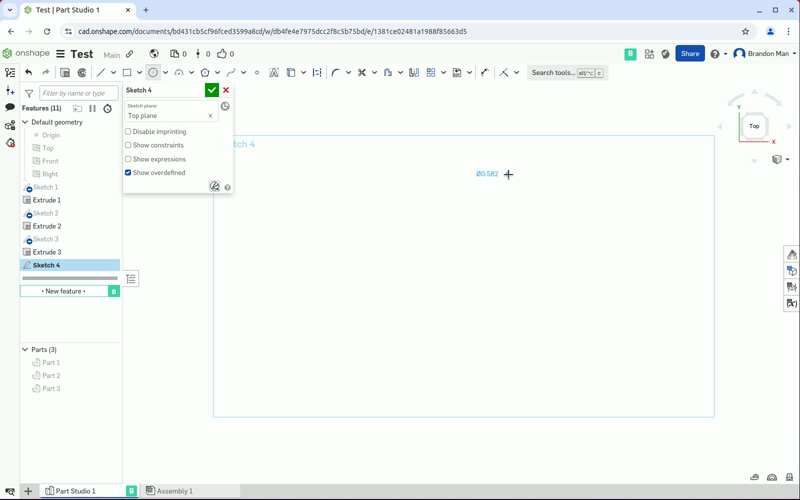
scroll(6)
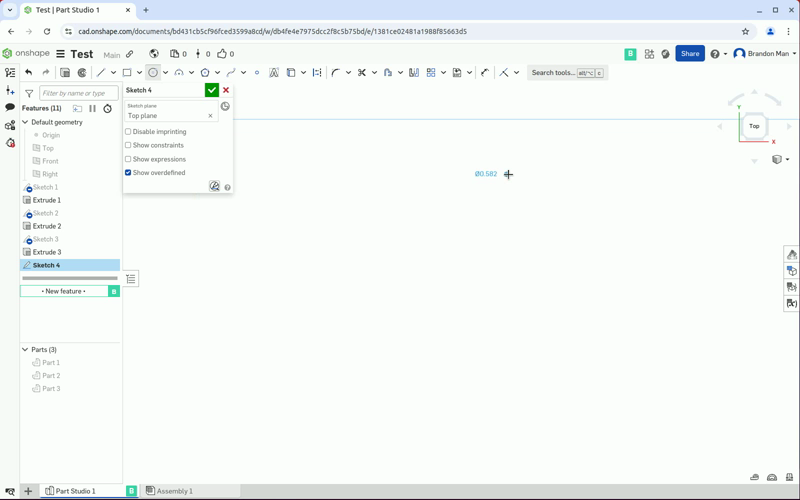
scroll(6)
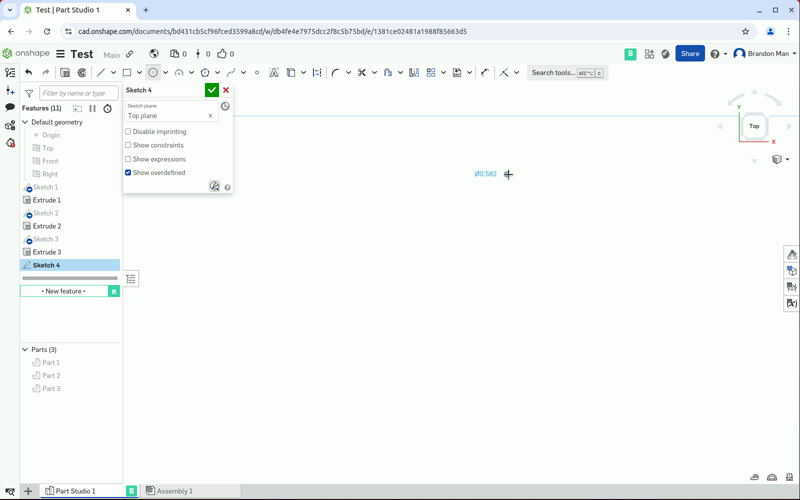
scroll(6)
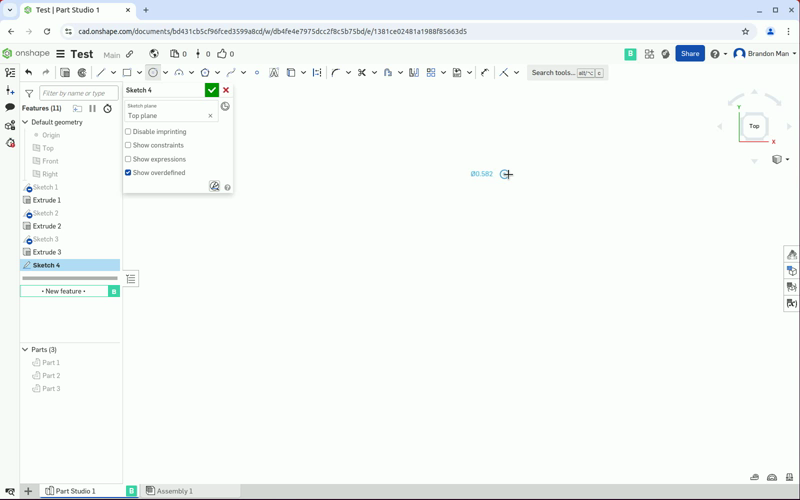
scroll(6)
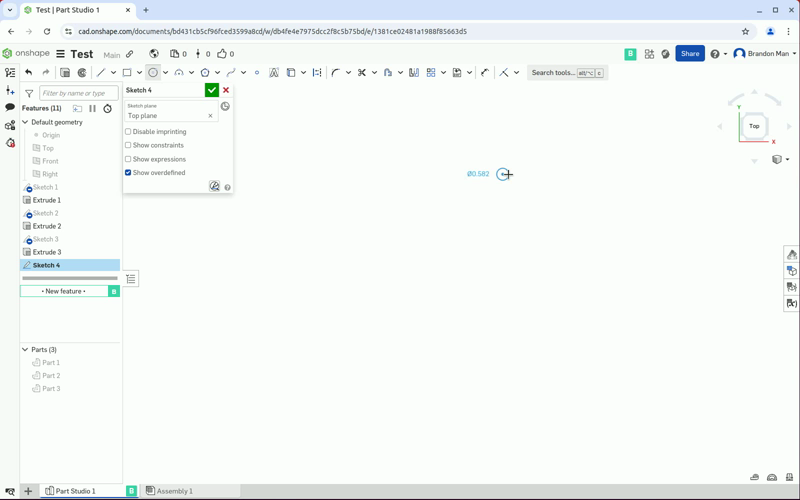
scroll(6)
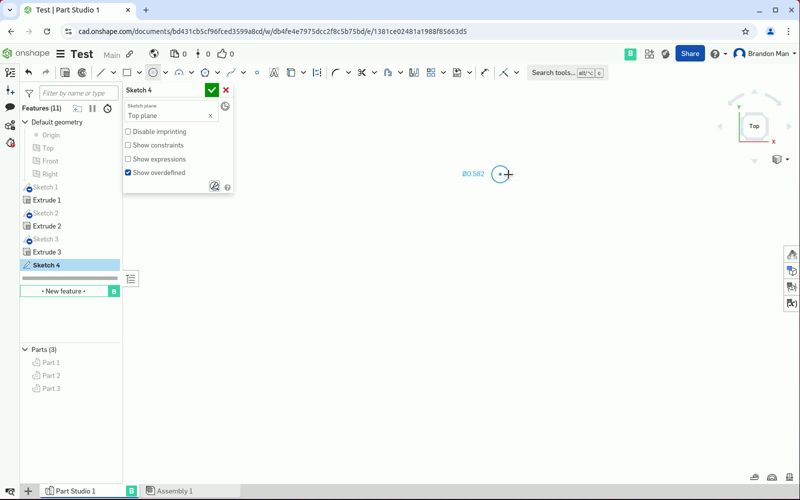
scroll(6)
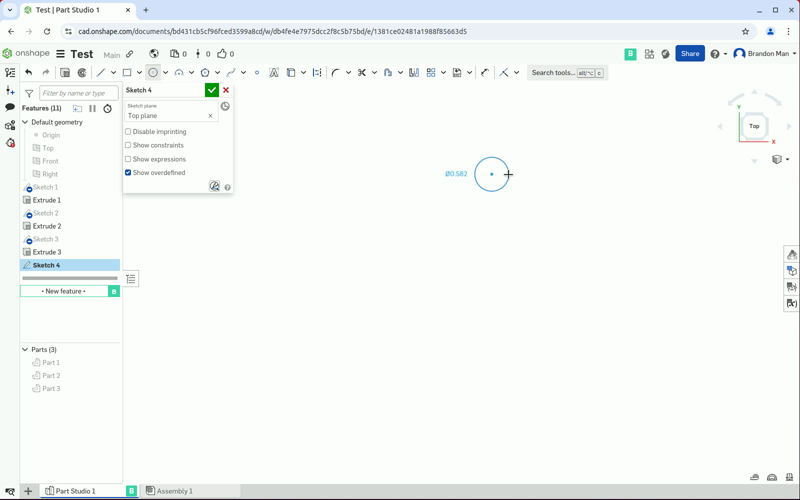
click(508, 174)
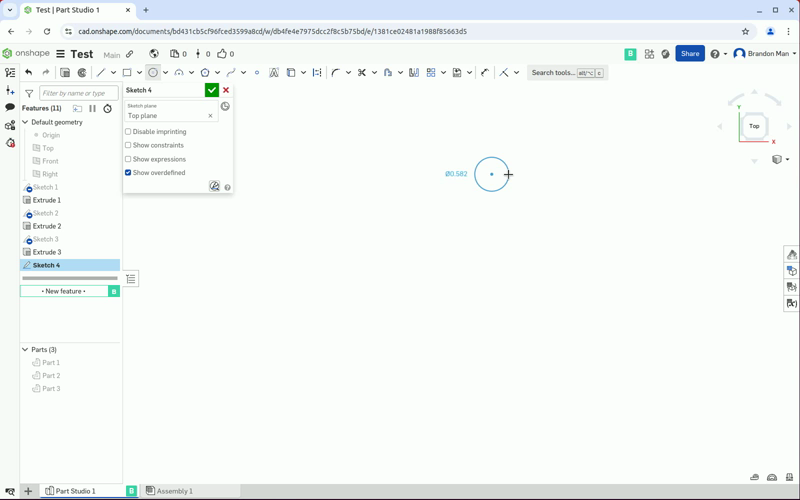
scroll(-6)
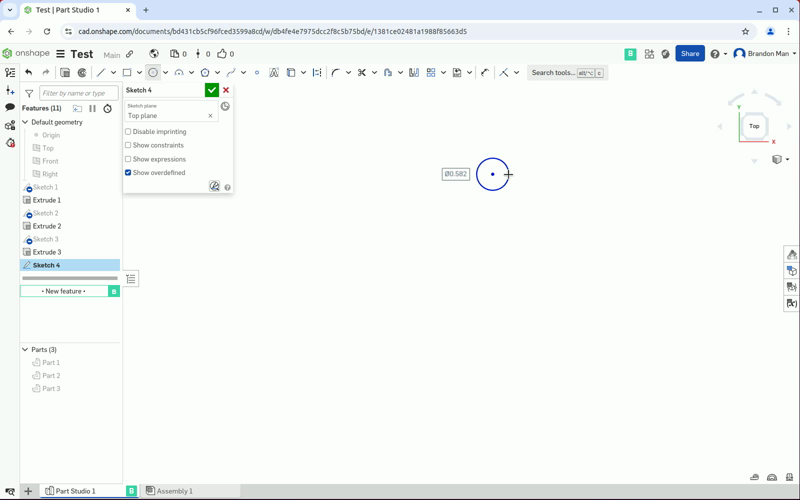
scroll(-6)
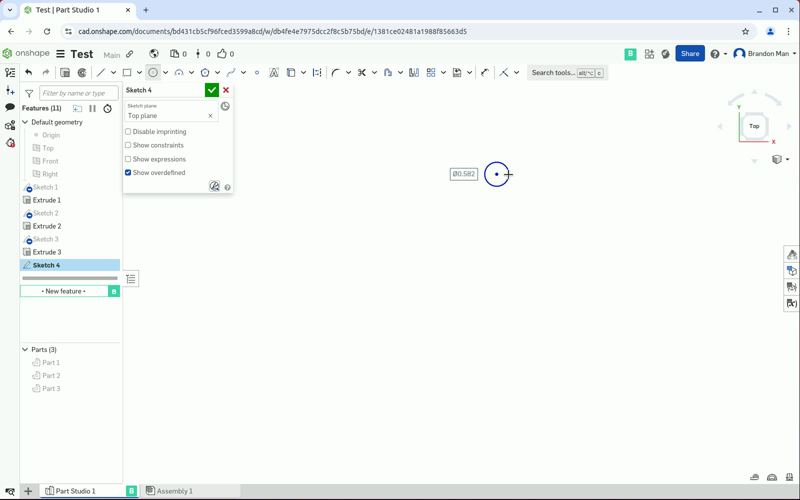
scroll(-6)
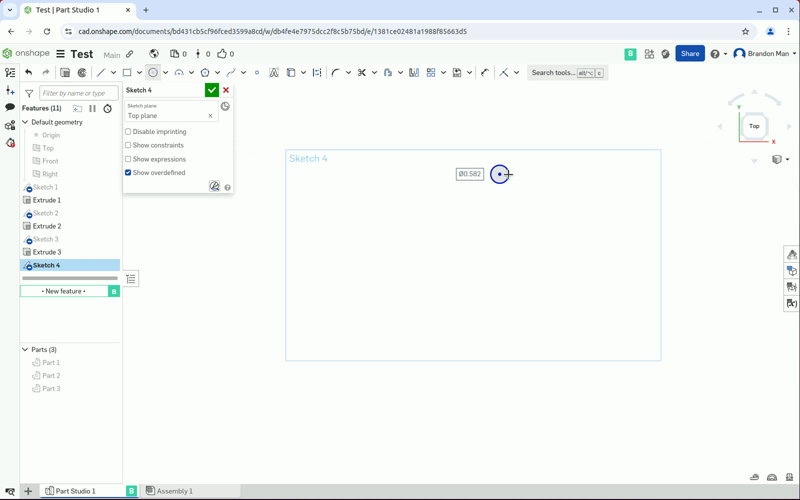
scroll(-6)
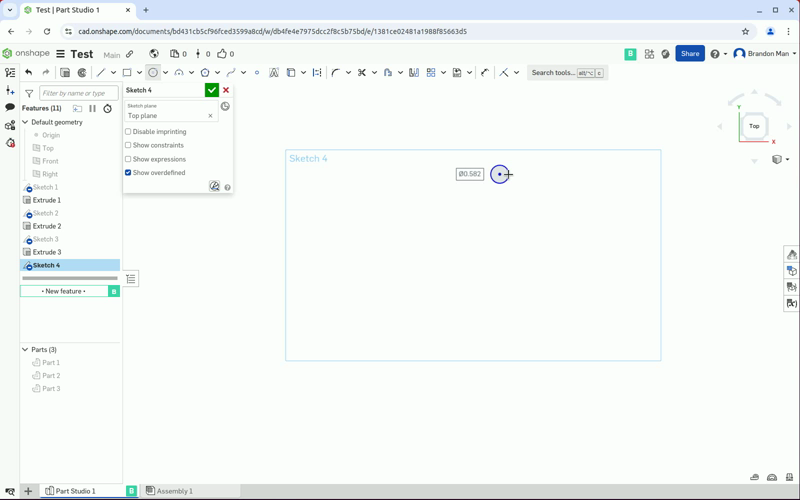
scroll(-6)
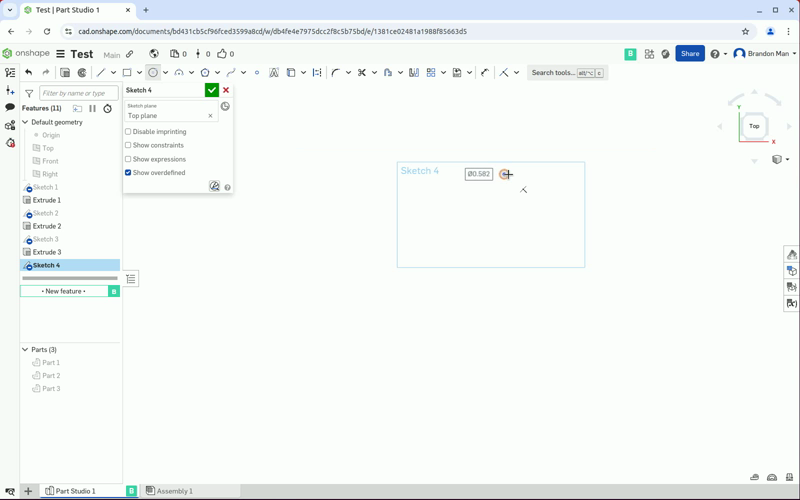
scroll(-6)
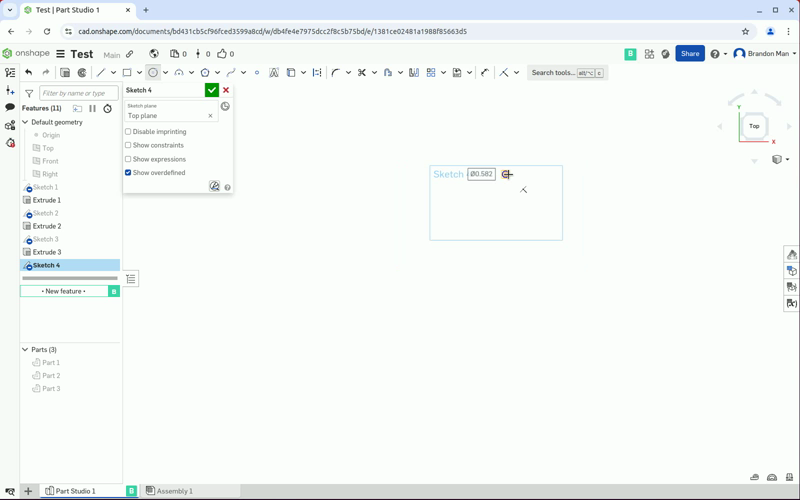
scroll(-6)
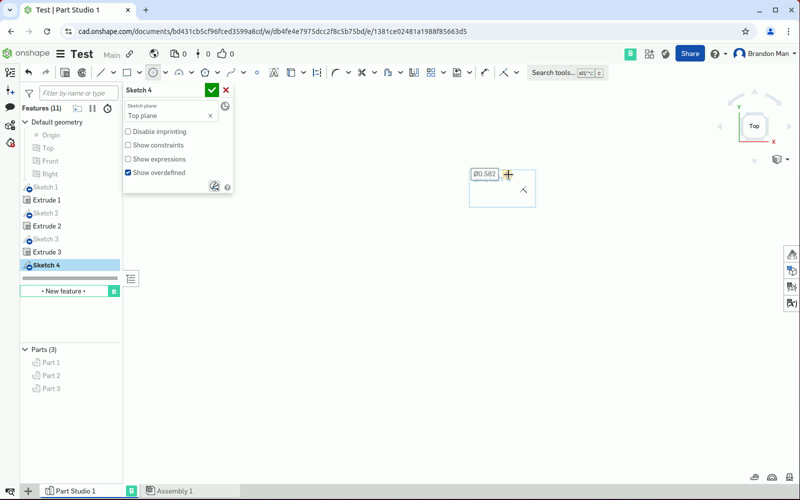
key(esc)
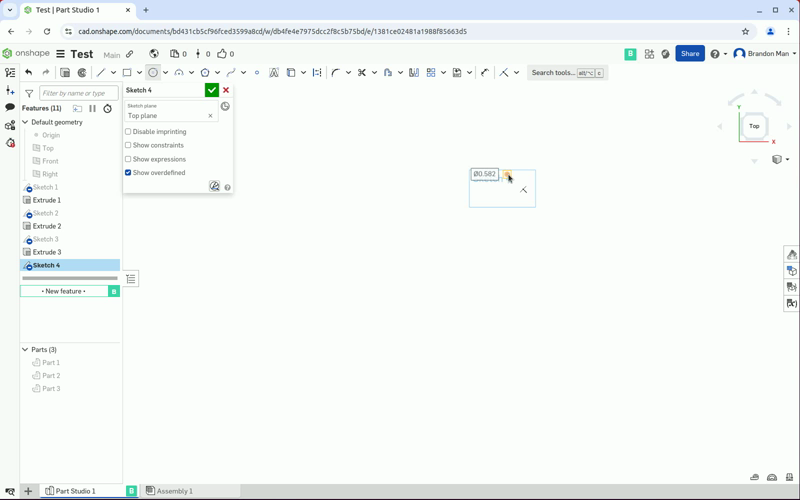
mouse_move(507, 172)
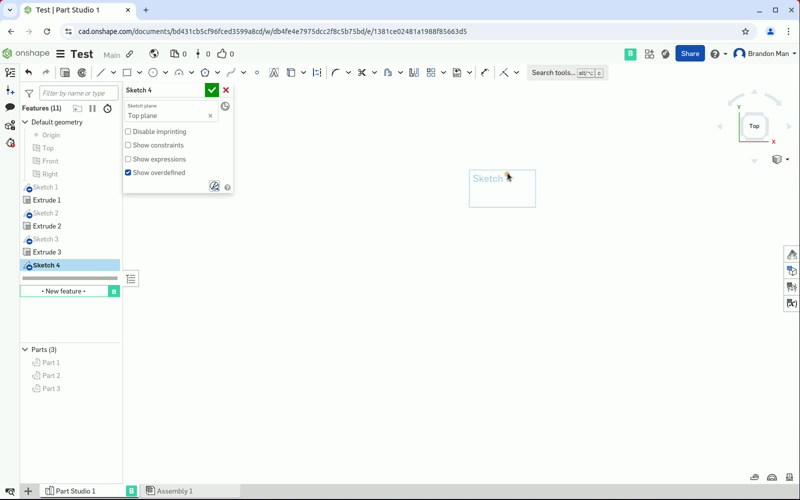
scroll(6)
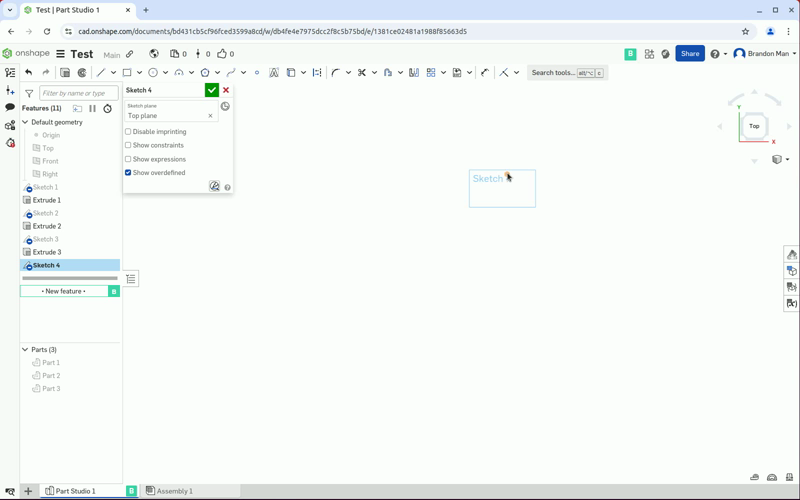
scroll(6)
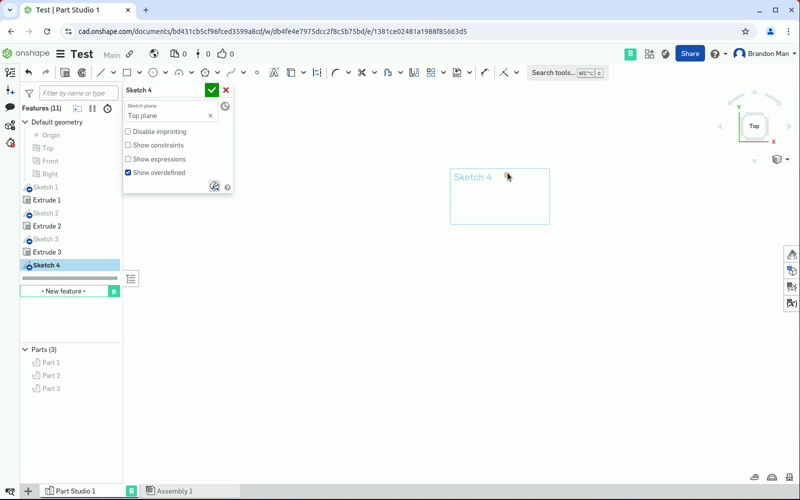
scroll(6)
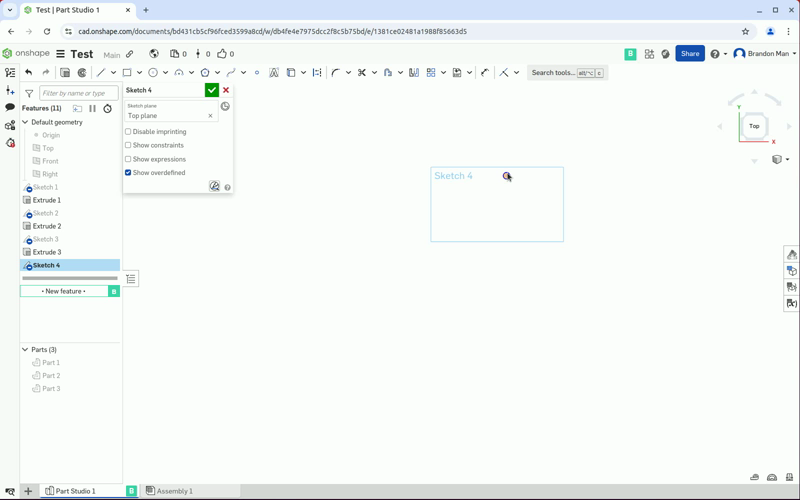
scroll(6)
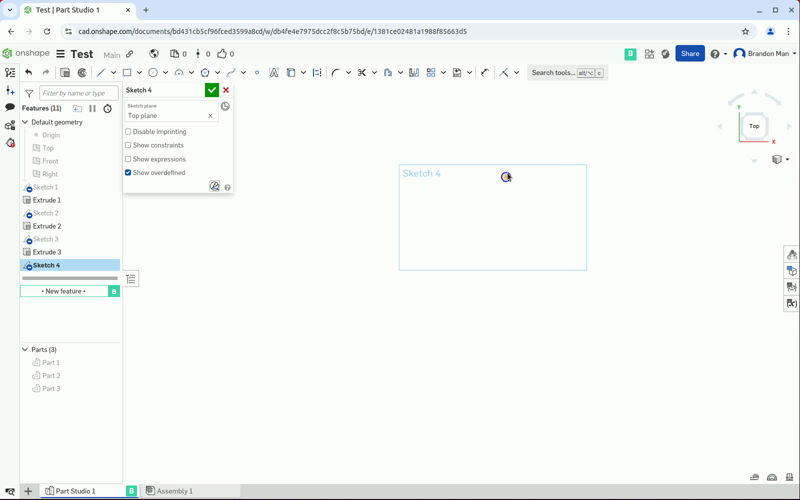
scroll(6)
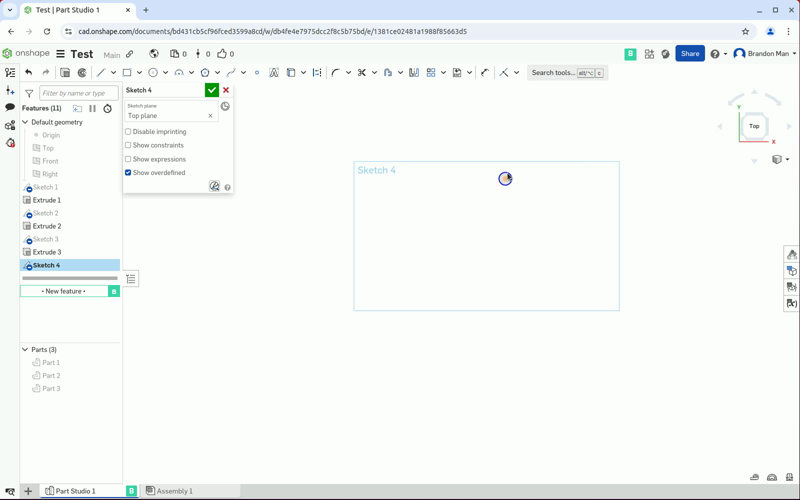
scroll(6)
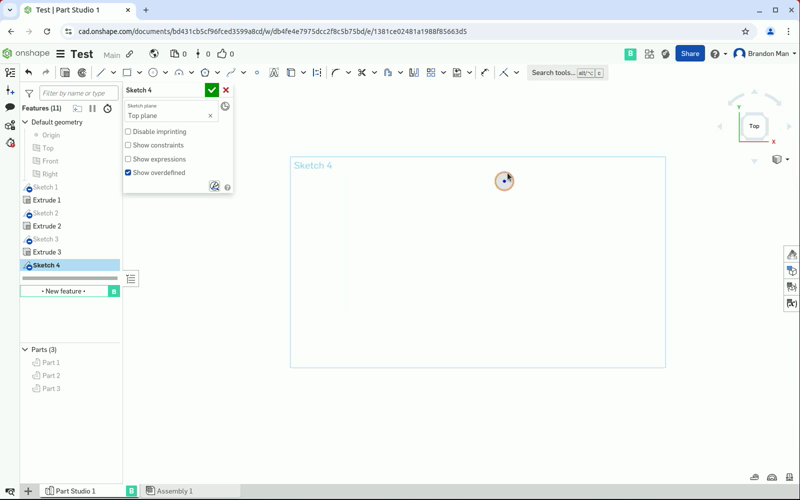
scroll(6)
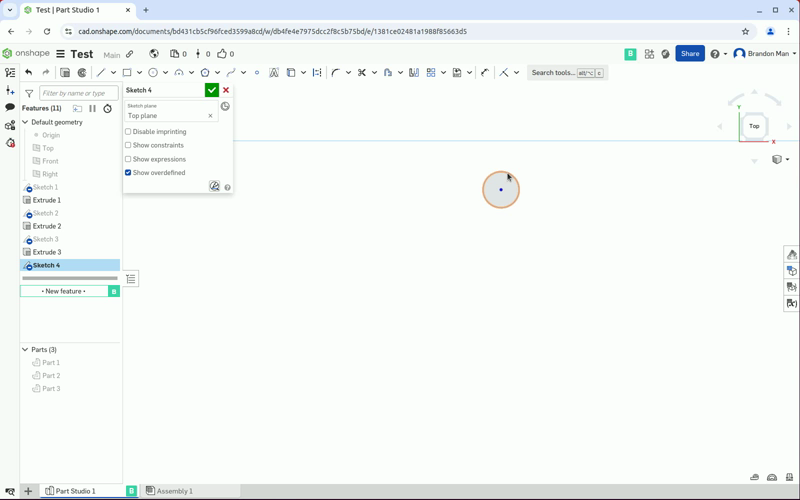
click(507, 172)
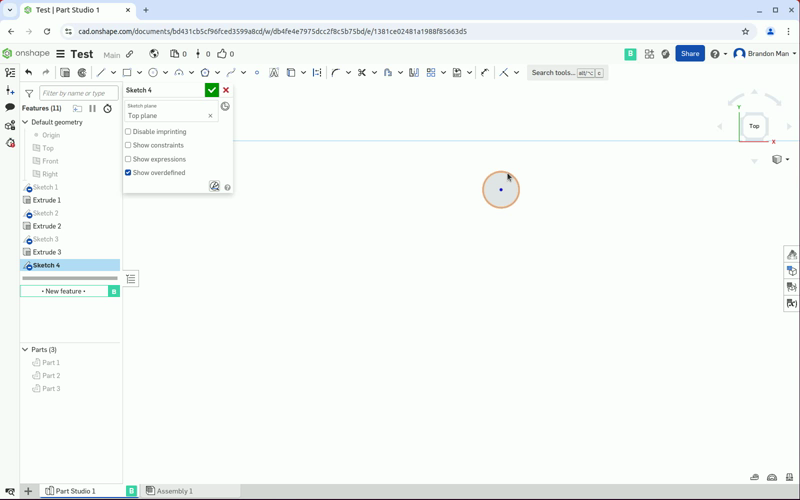
scroll(-6)
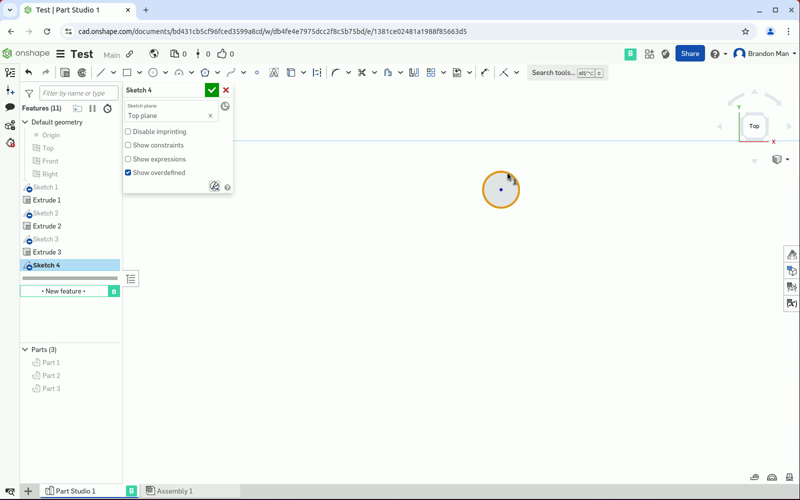
scroll(-6)
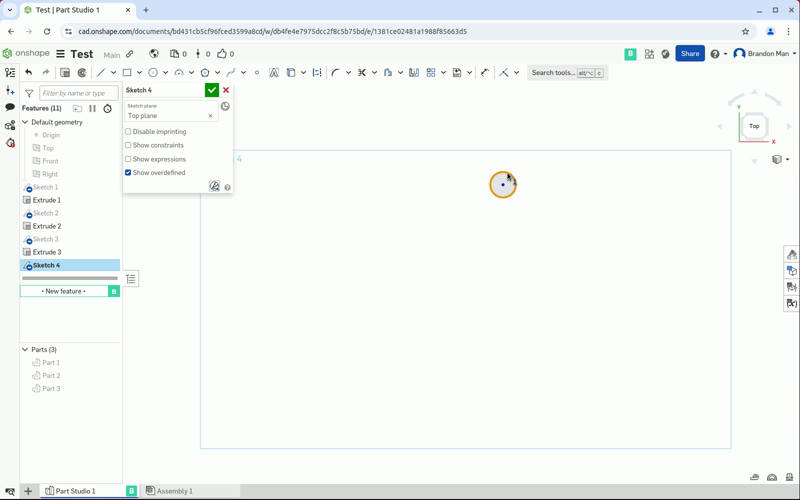
scroll(-6)
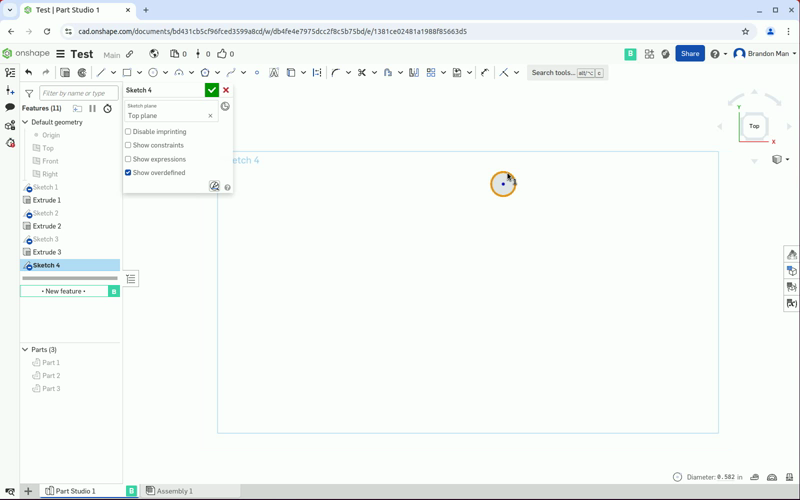
scroll(-6)
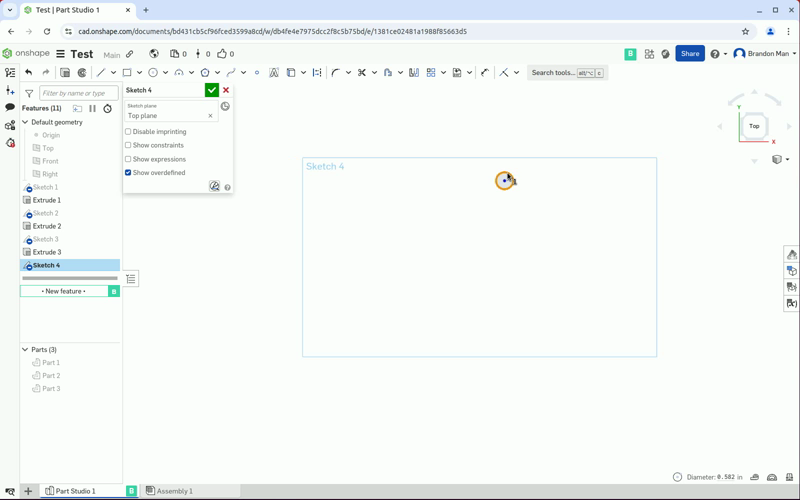
scroll(-6)
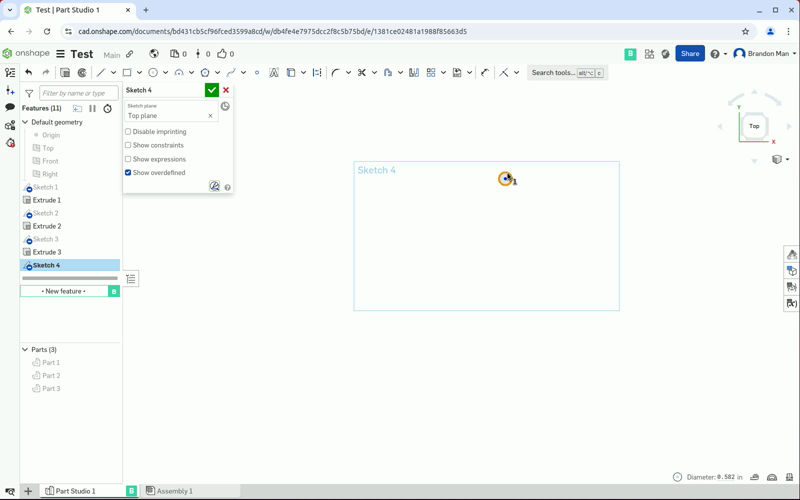
scroll(-6)
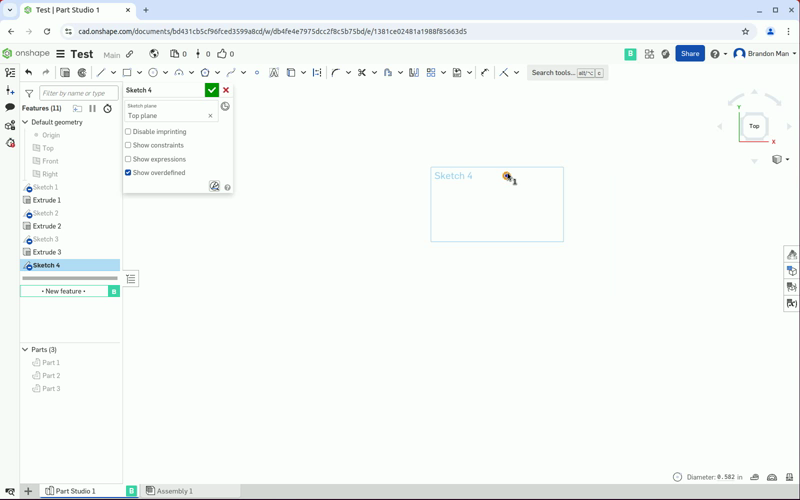
scroll(-6)
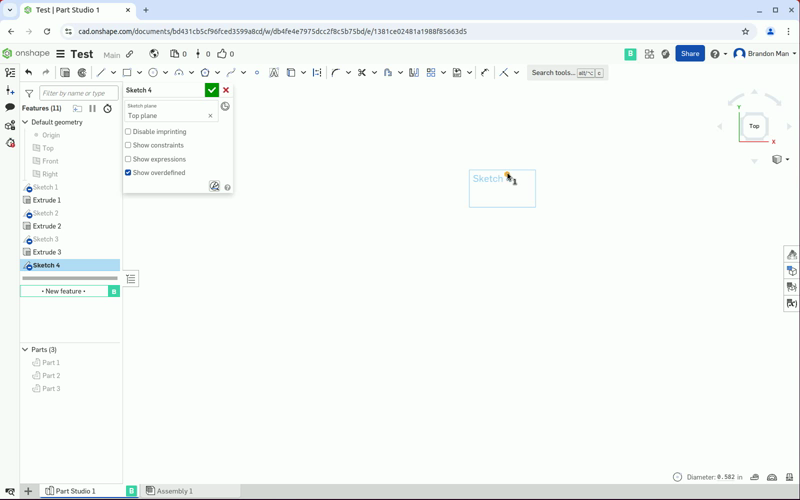
mouse_move(73, 352)
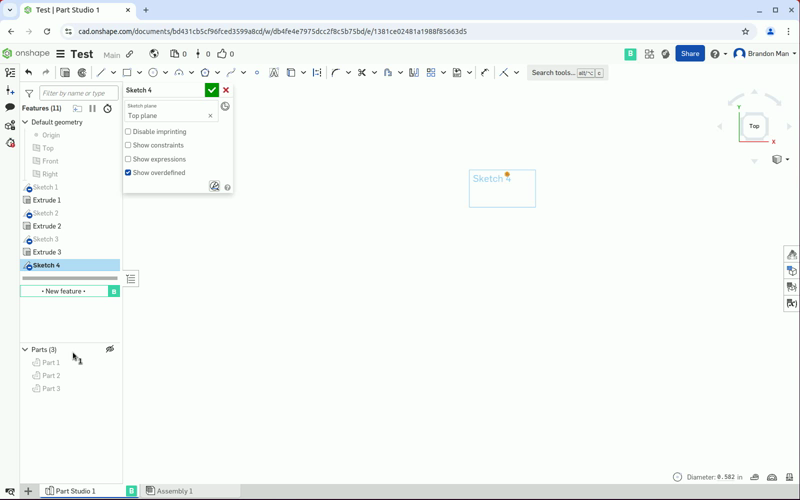
key(shift+y)
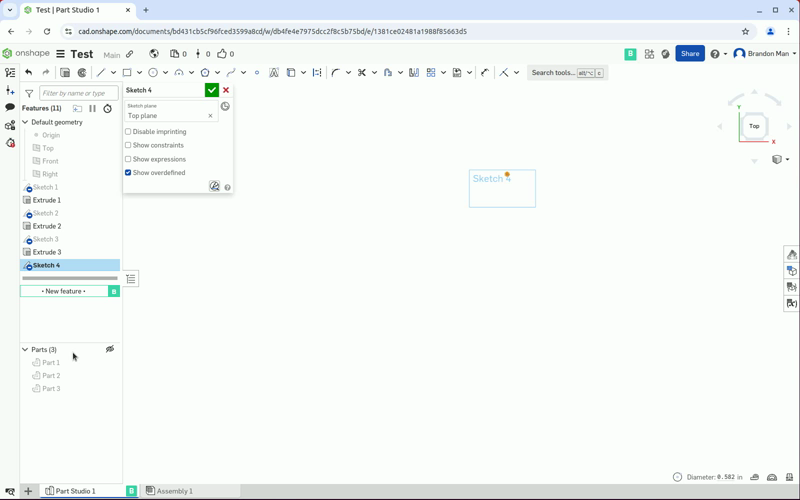
key(shift+e)
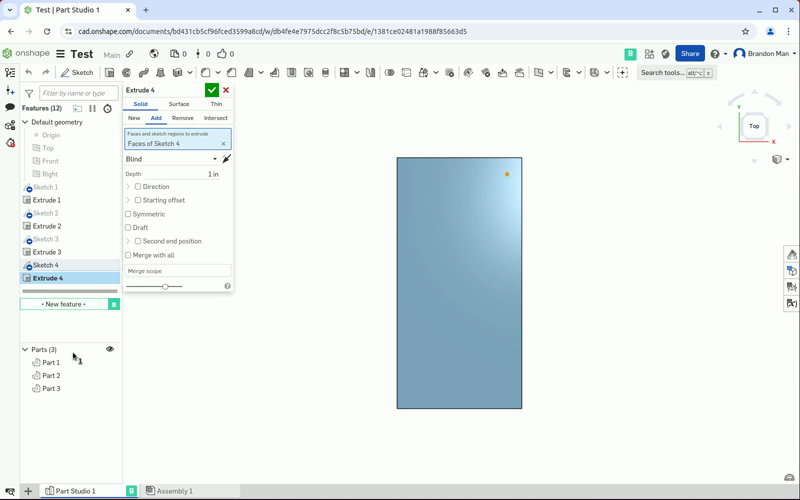
mouse_move(143, 106)
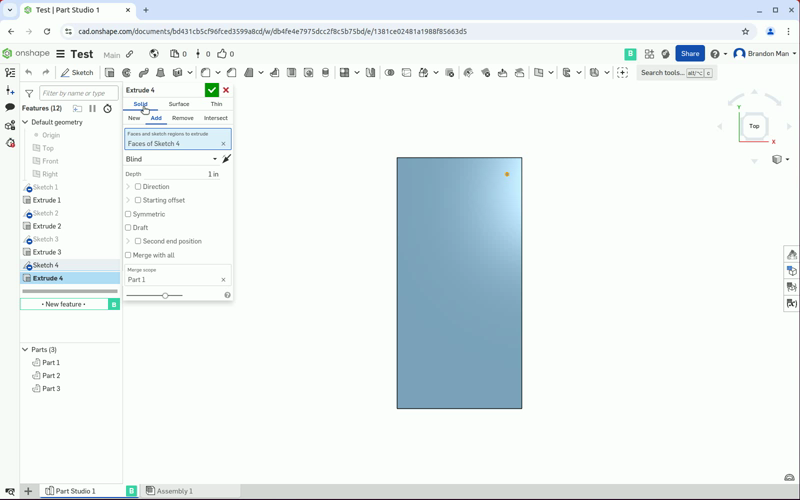
click(143, 106)
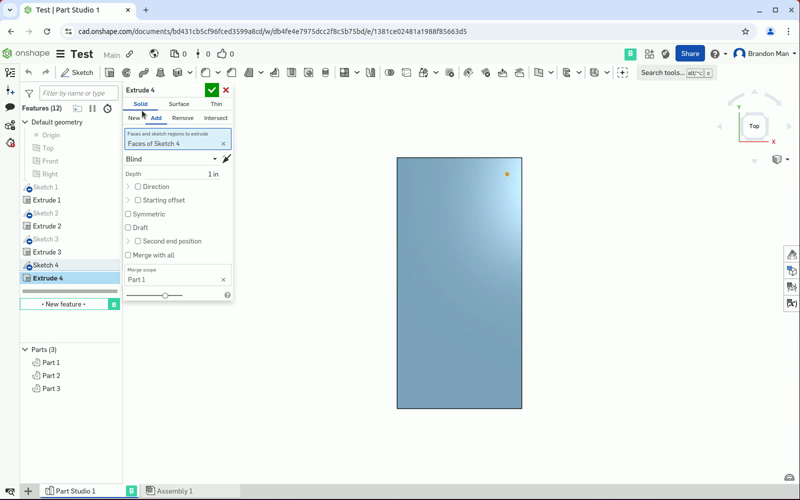
mouse_move(137, 120)
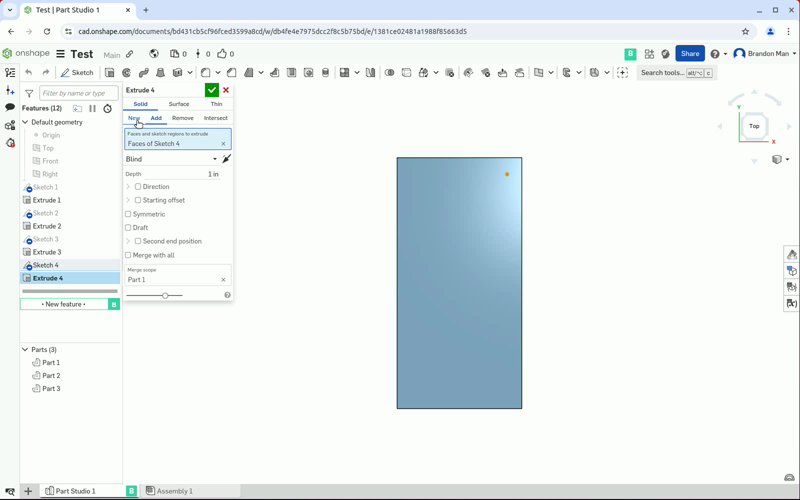
click(137, 120)
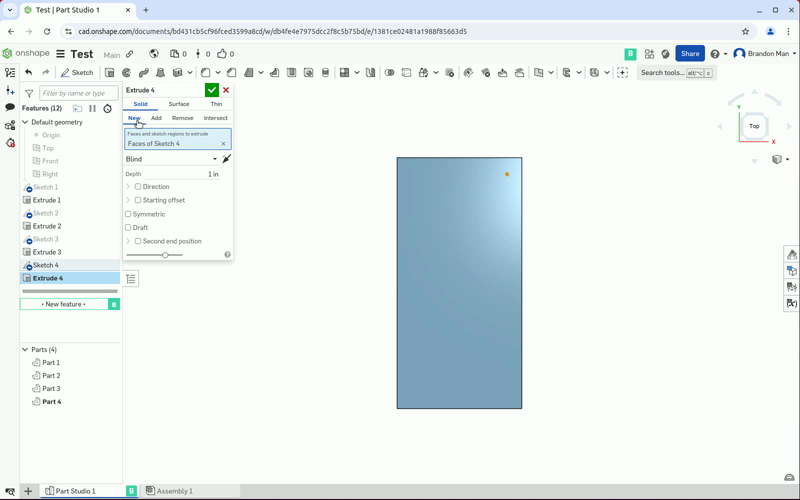
key(tab, 4)
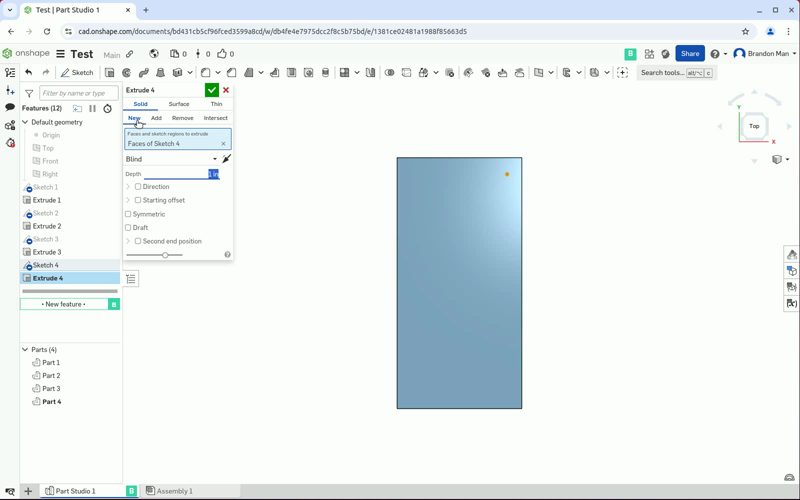
text(-0.722)
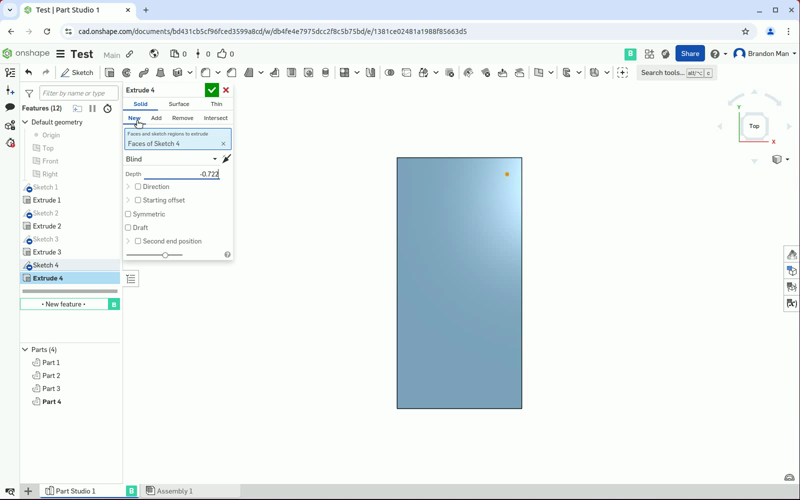
key(enter)
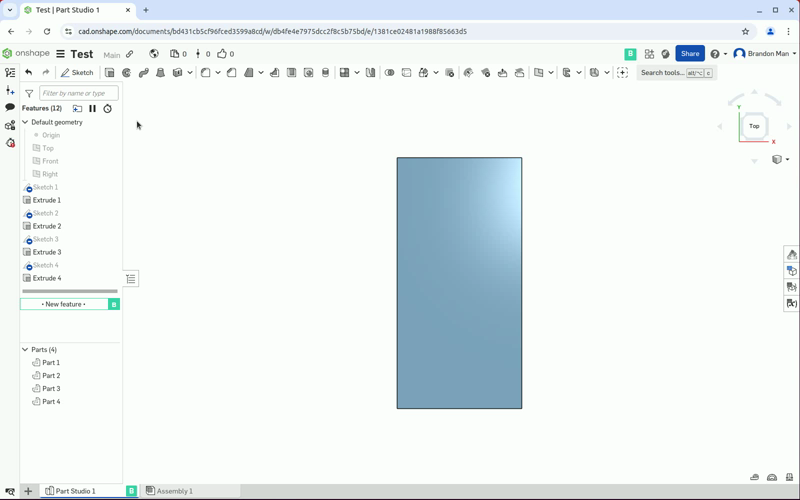
key(shift+h)
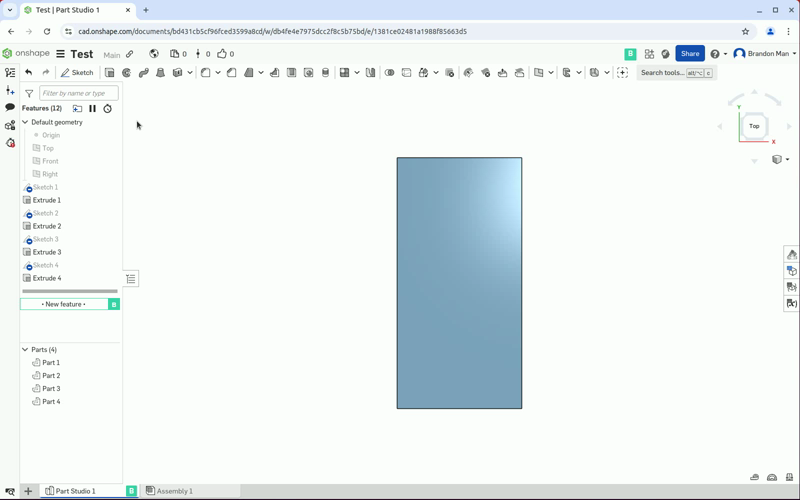
key(shift+h)
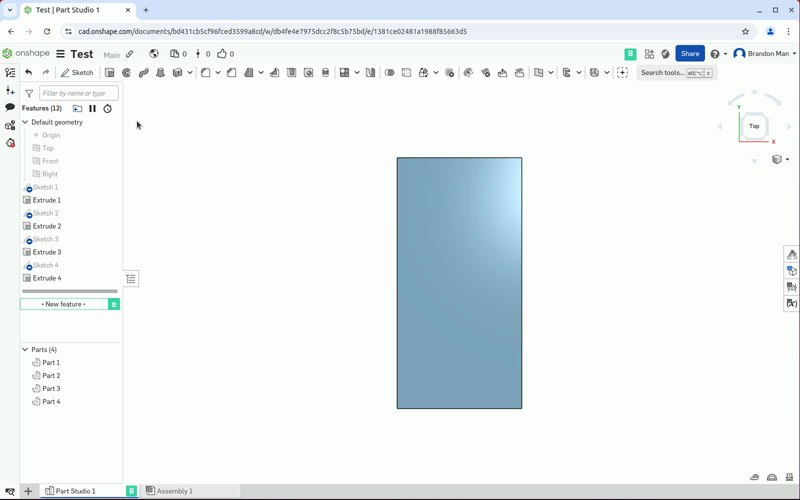
mouse_move(73, 189)
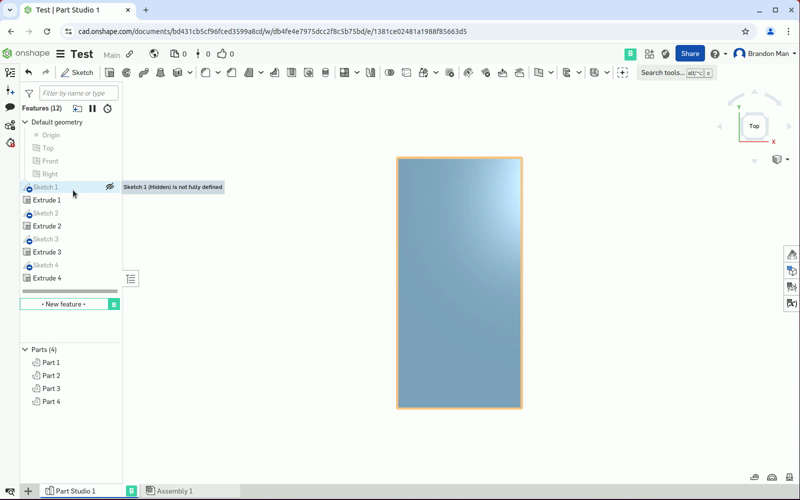
click(73, 189)
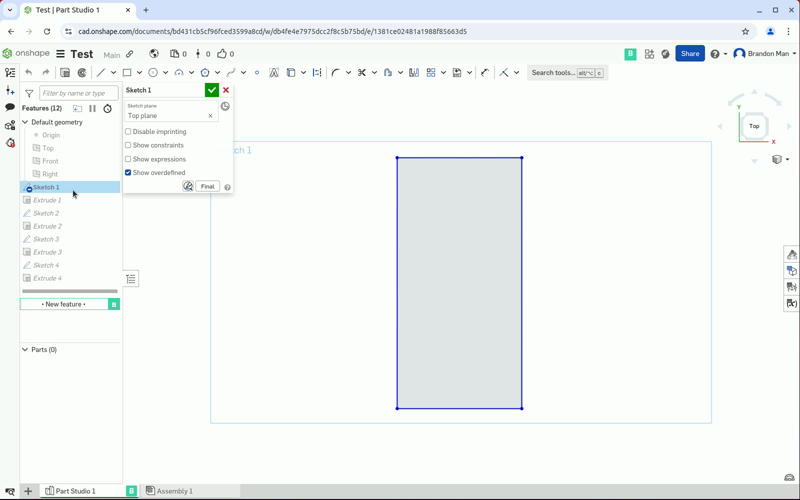
mouse_move(229, 92)
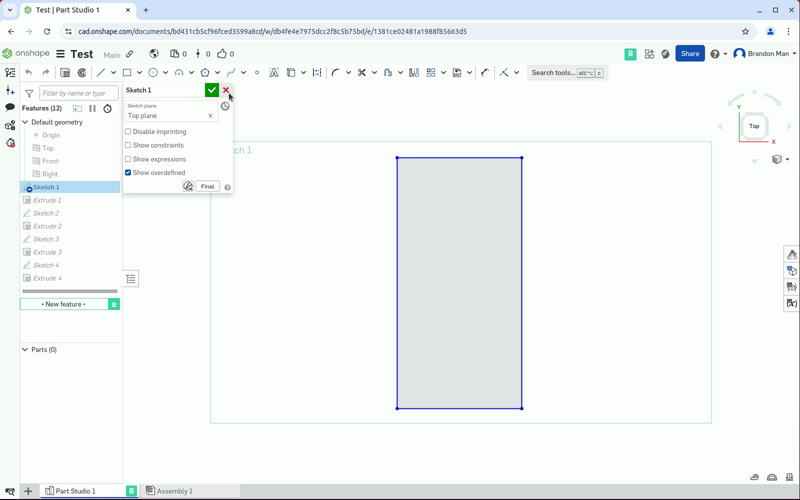
click(229, 92)
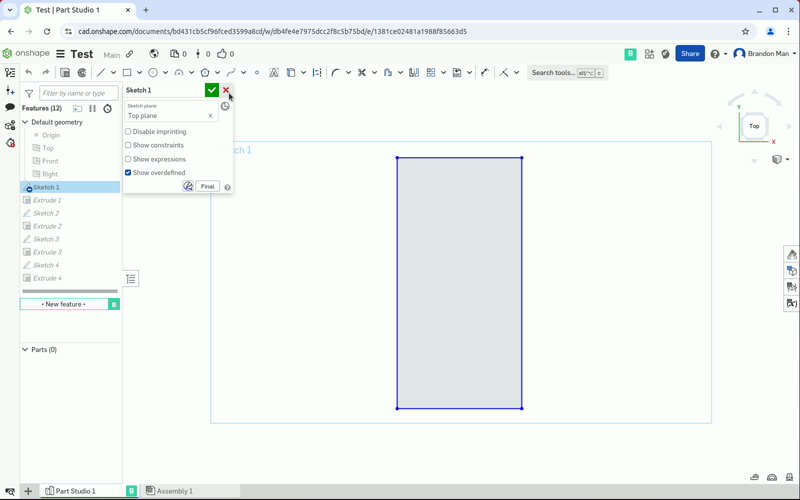
key(shift+s)
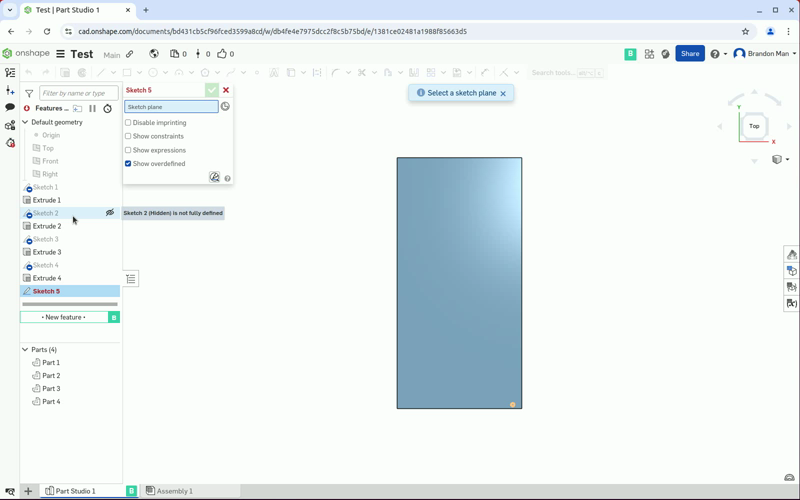
scroll(3)
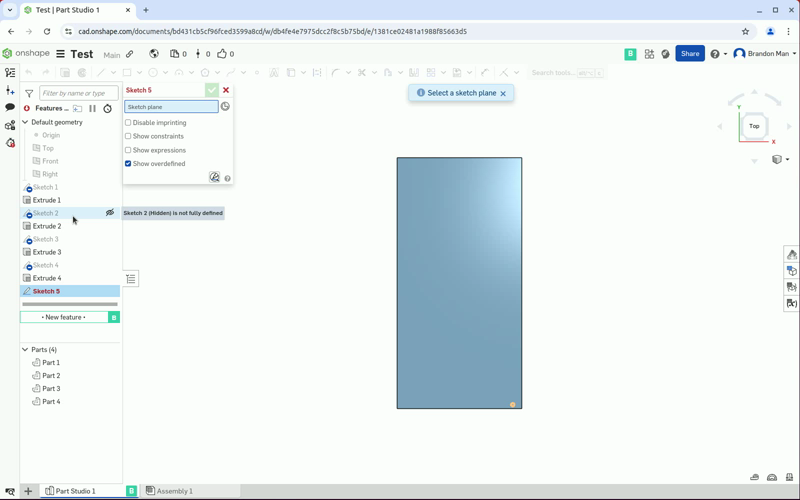
mouse_move(73, 150)
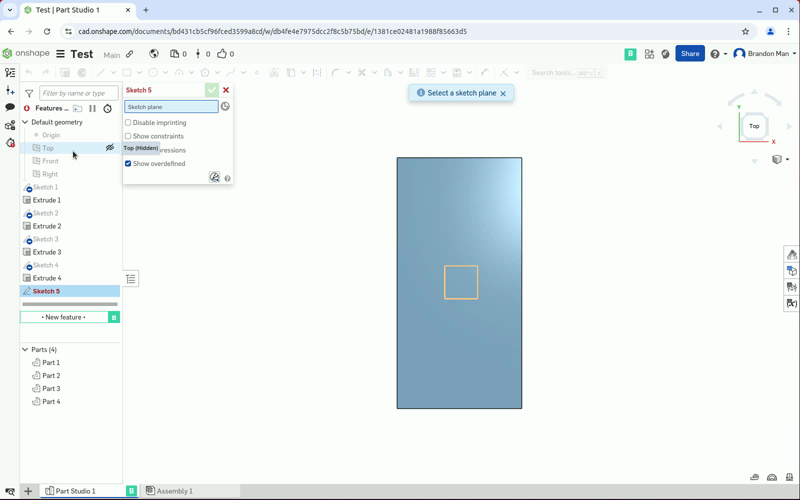
click(73, 150)
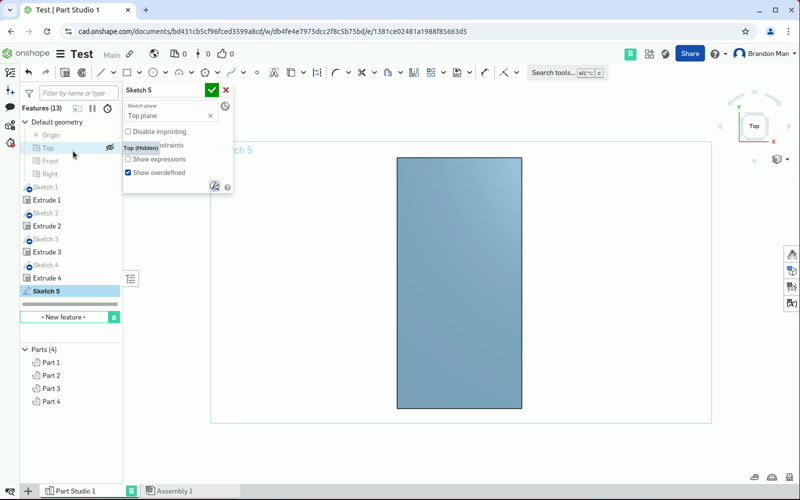
mouse_move(73, 352)
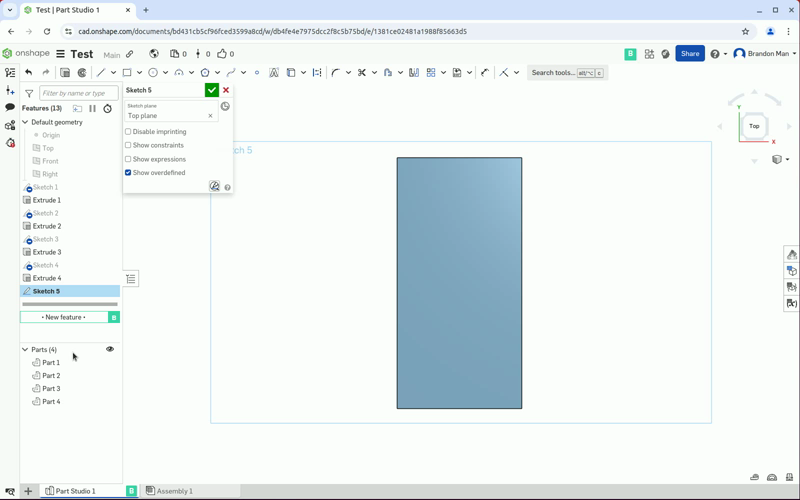
key(y)
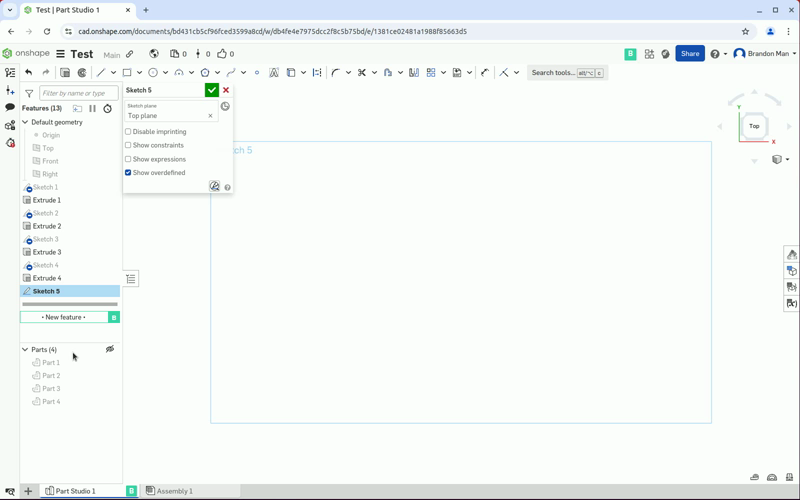
key(c)
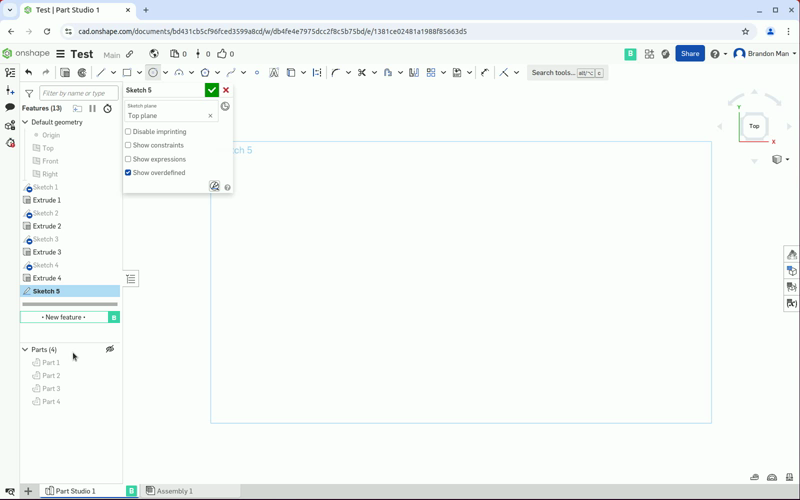
key_down(shift)
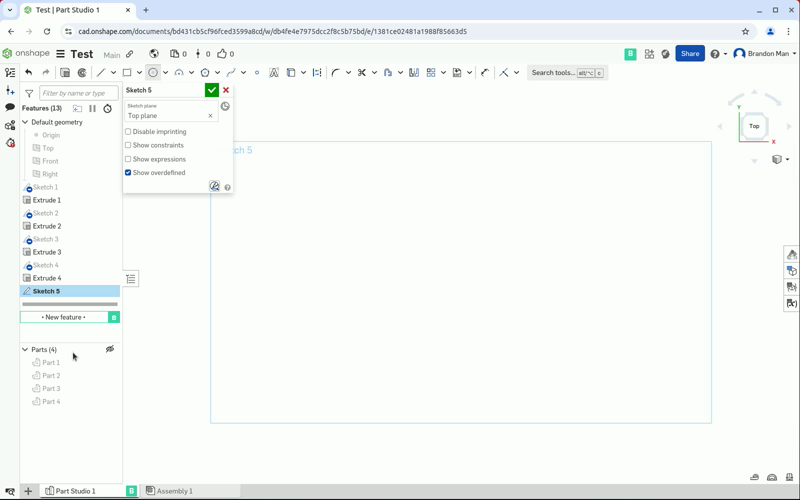
mouse_move(415, 174)
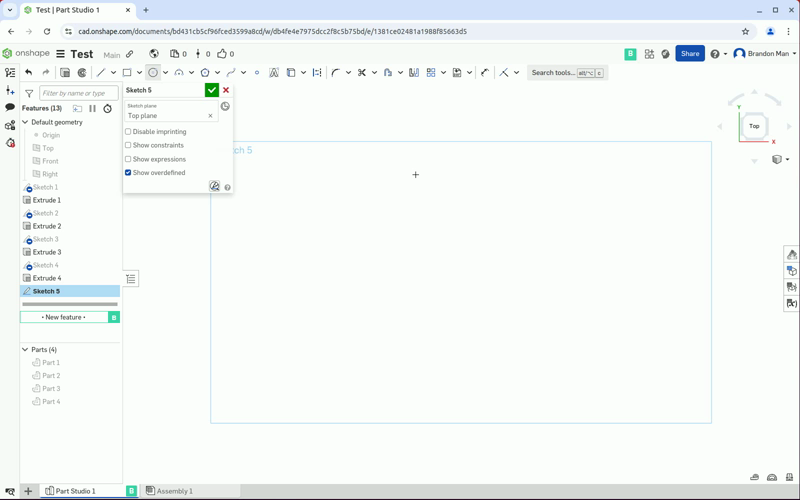
click(415, 174)
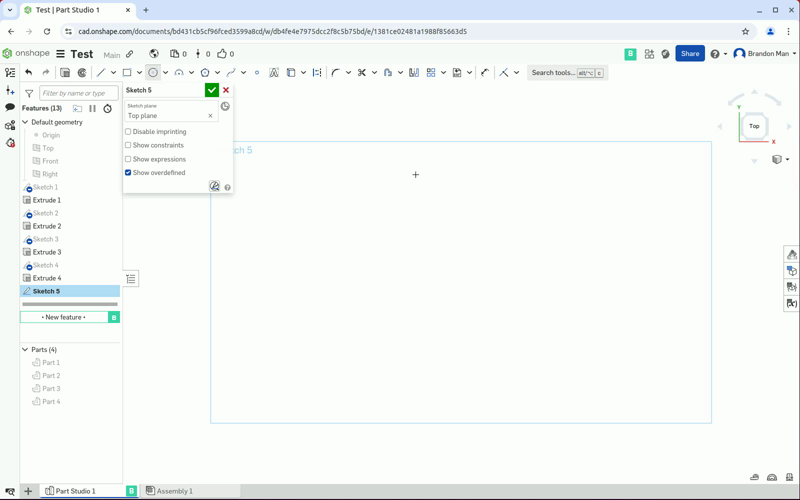
key_up(shift)
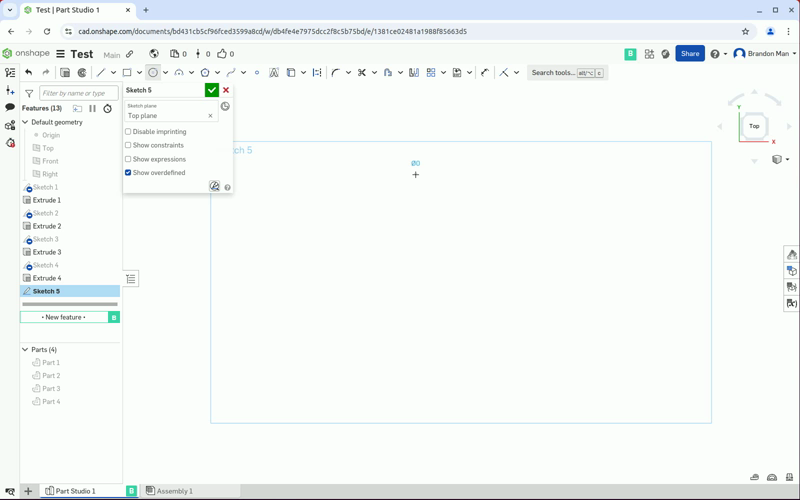
mouse_move(417, 174)
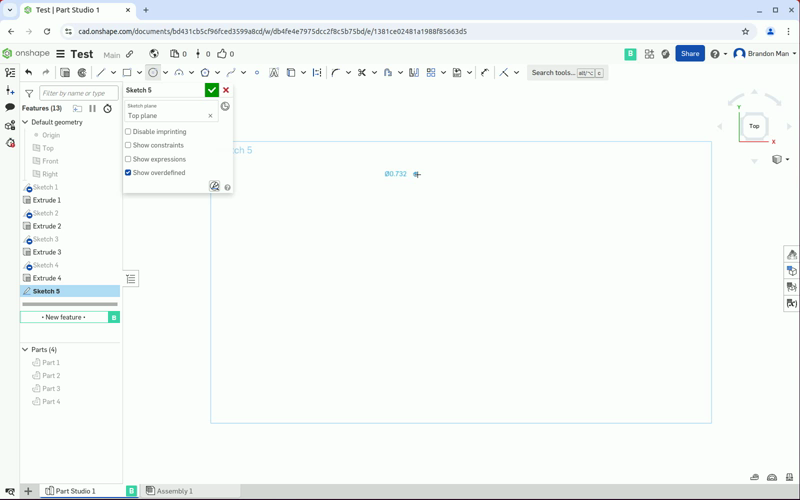
scroll(6)
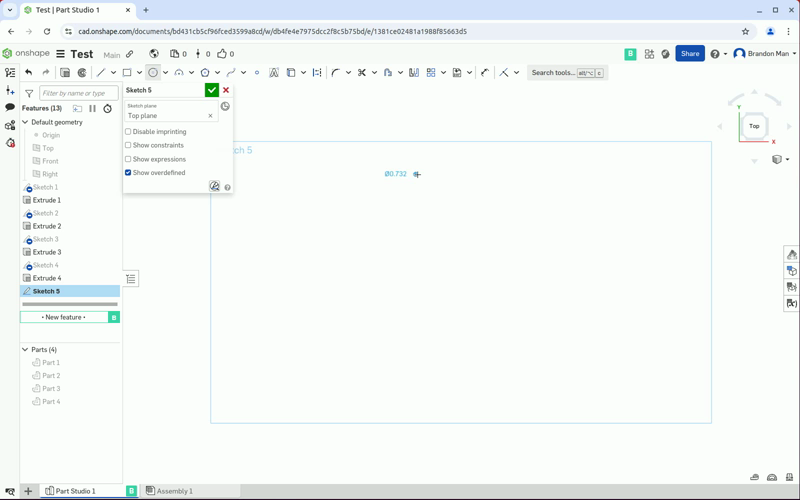
scroll(6)
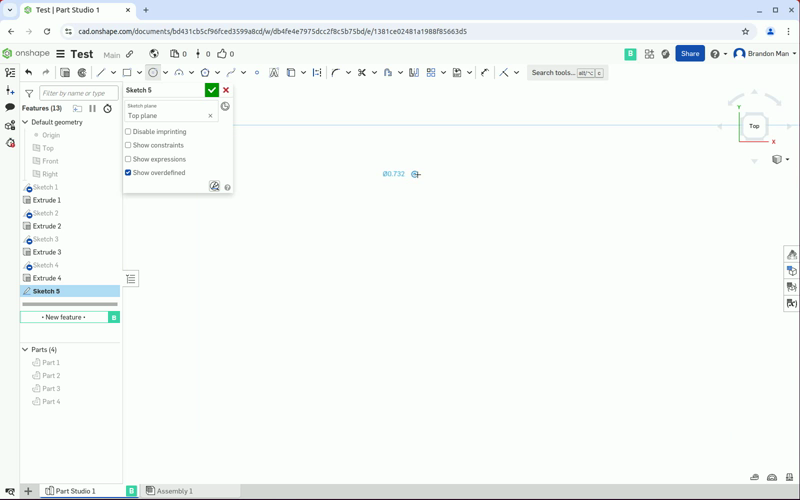
scroll(6)
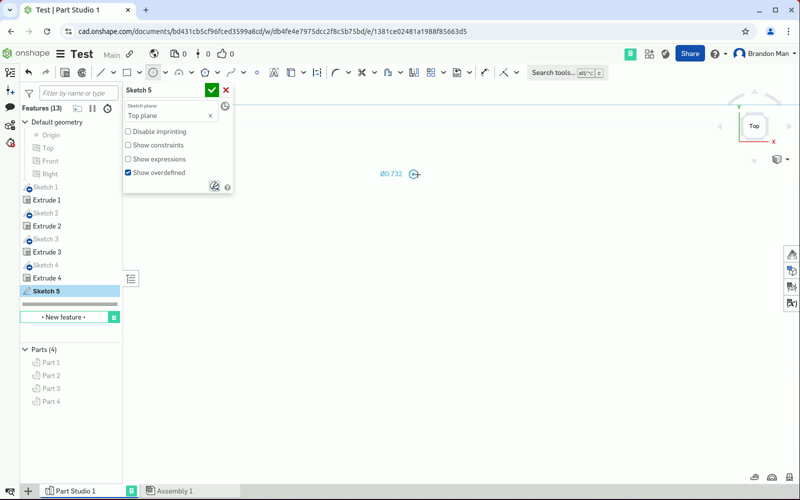
scroll(6)
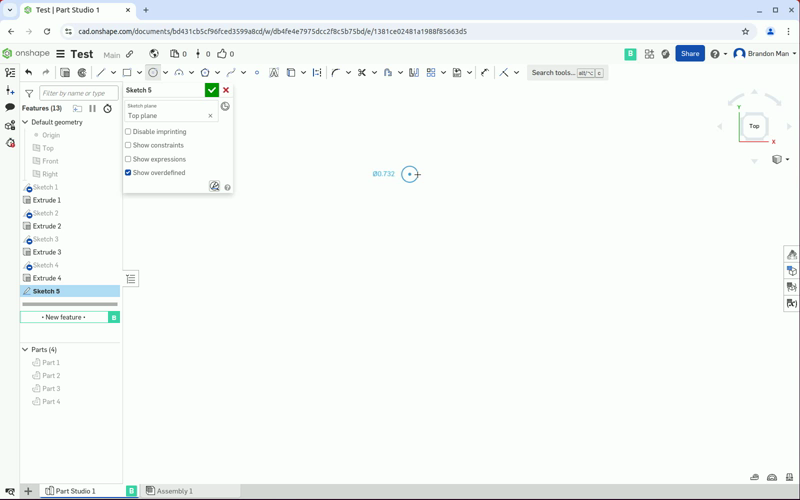
scroll(6)
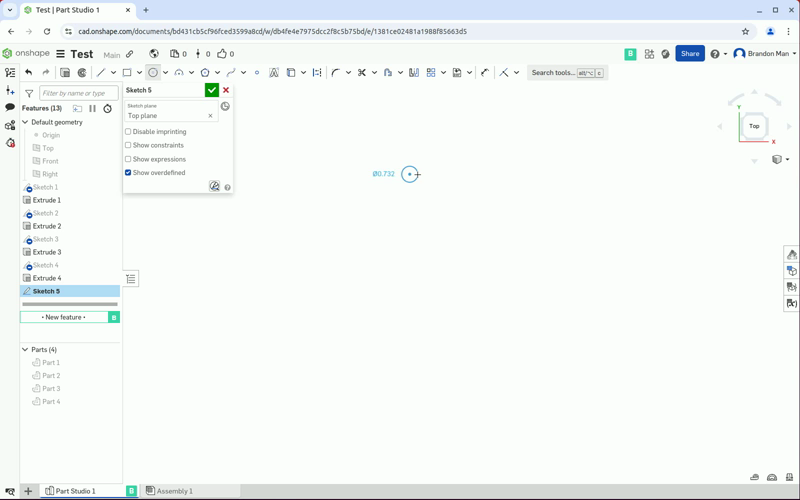
scroll(6)
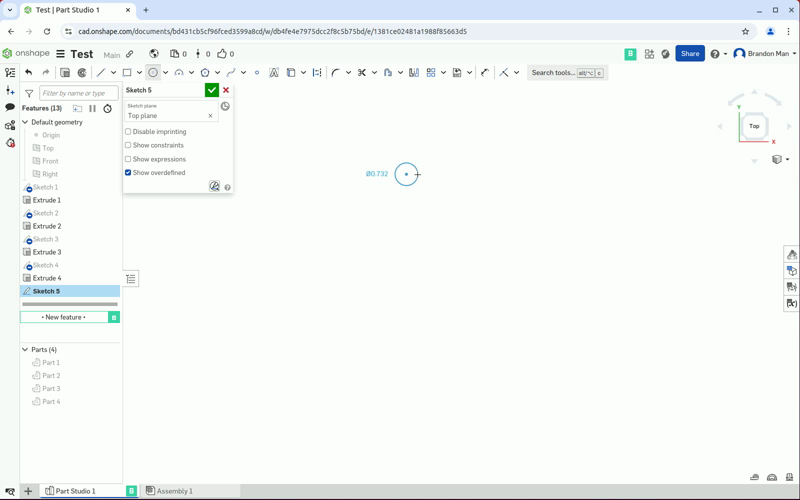
scroll(6)
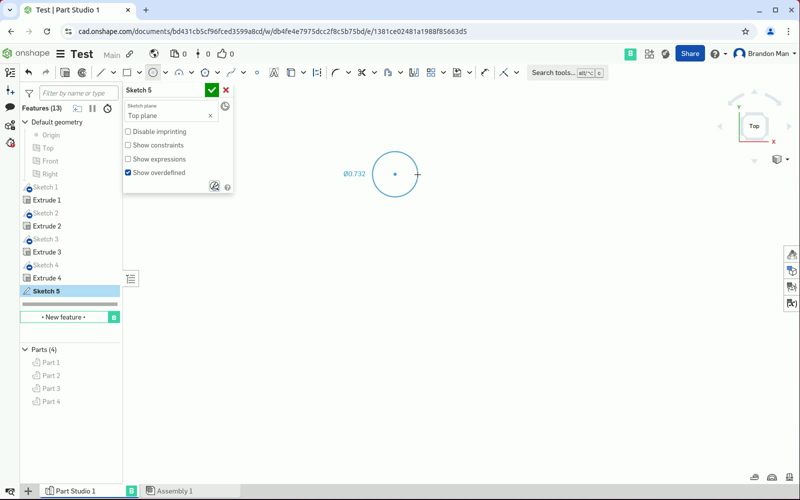
click(417, 174)
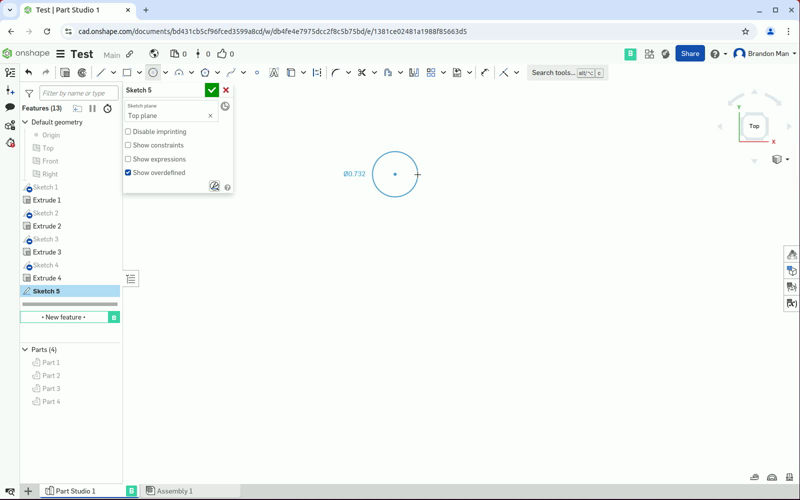
scroll(-6)
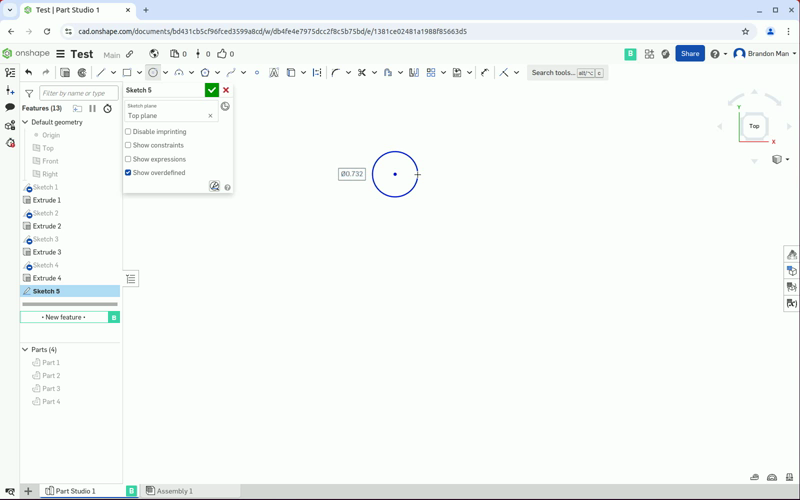
scroll(-6)
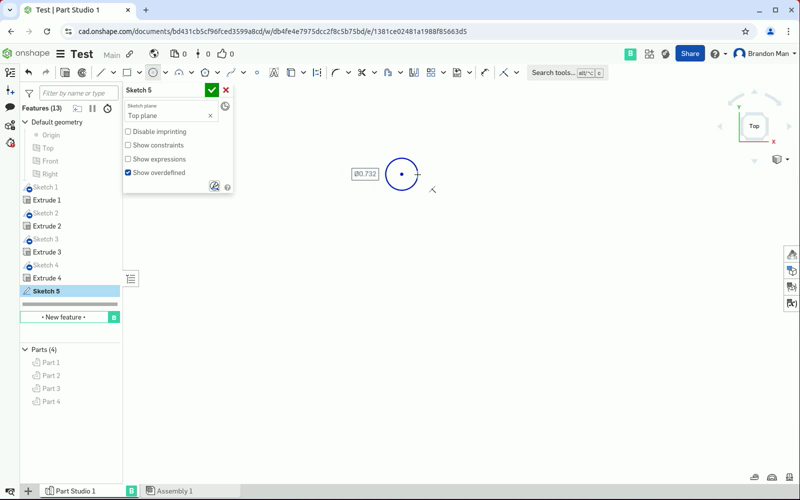
scroll(-6)
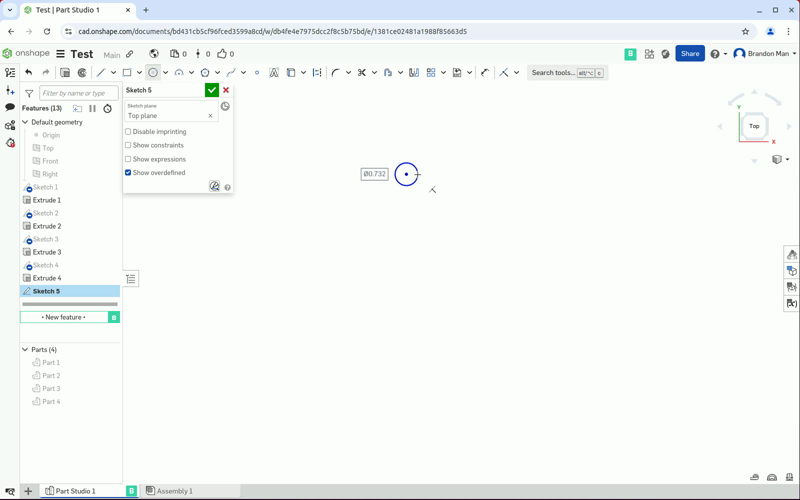
scroll(-6)
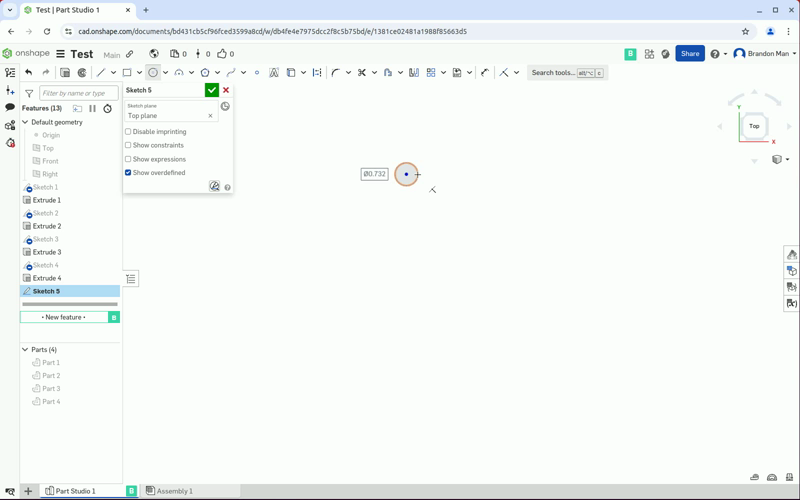
scroll(-6)
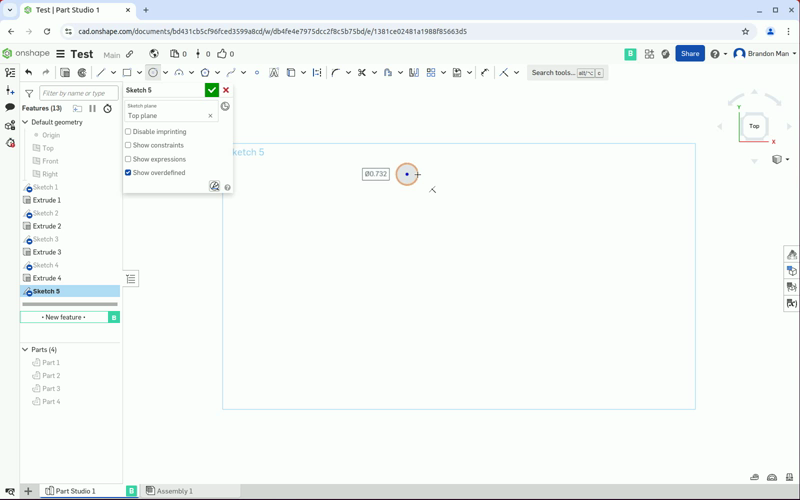
scroll(-6)
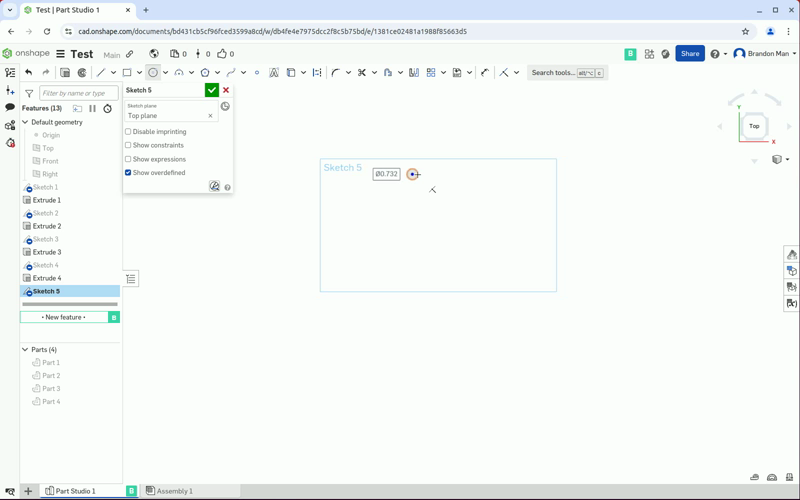
scroll(-6)
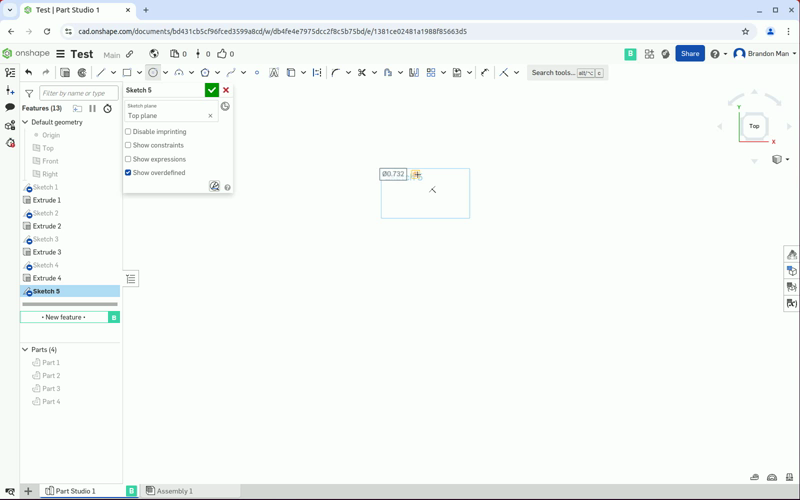
key(esc)
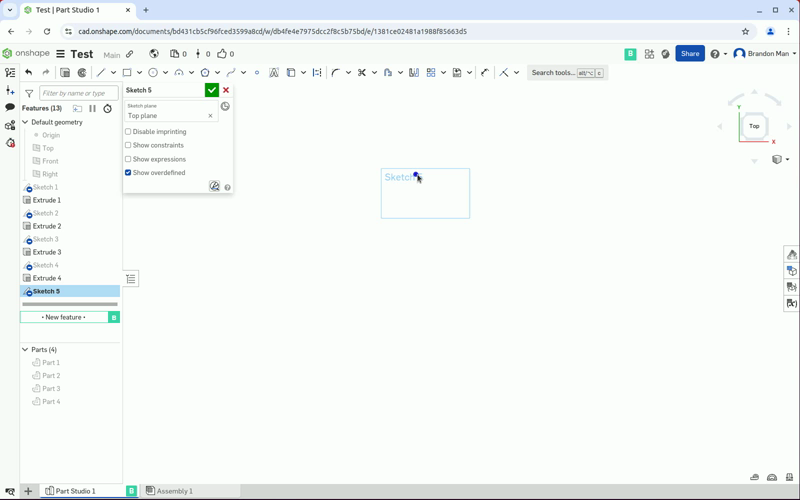
mouse_move(416, 175)
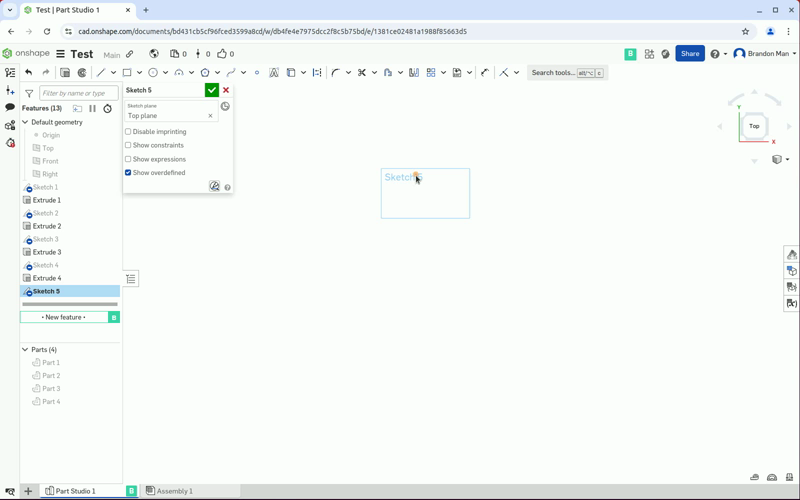
scroll(6)
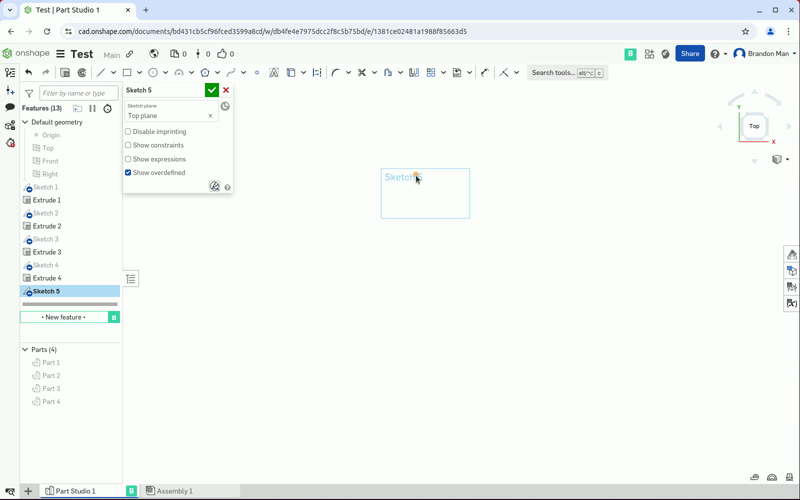
scroll(6)
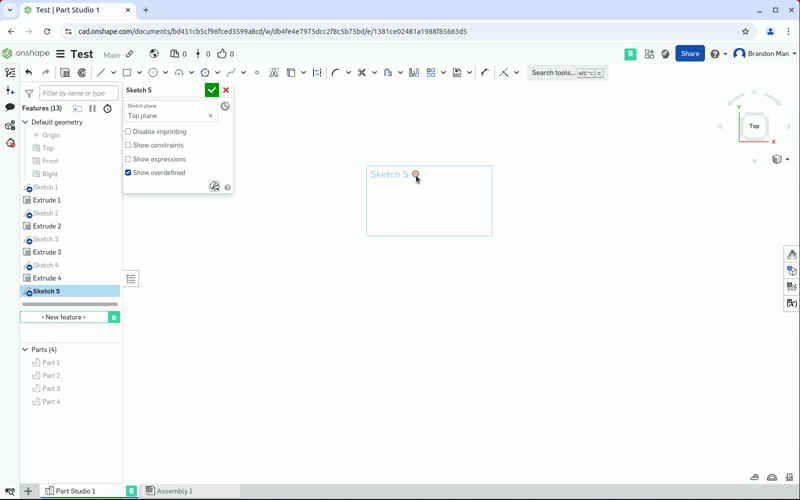
scroll(6)
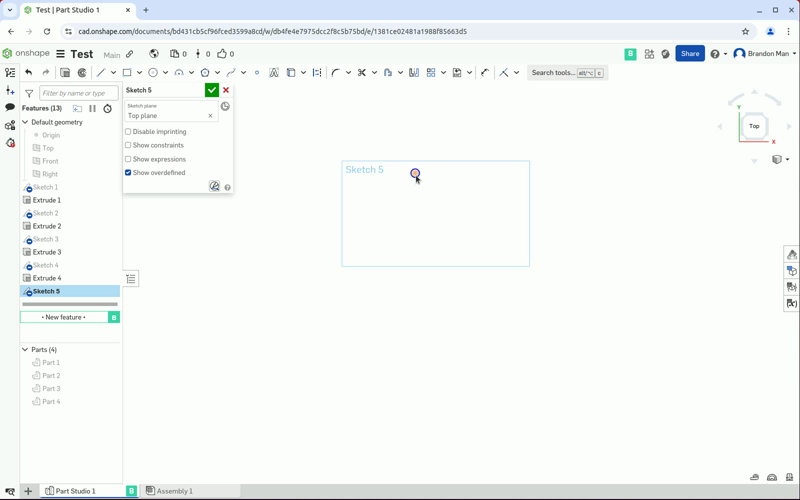
scroll(6)
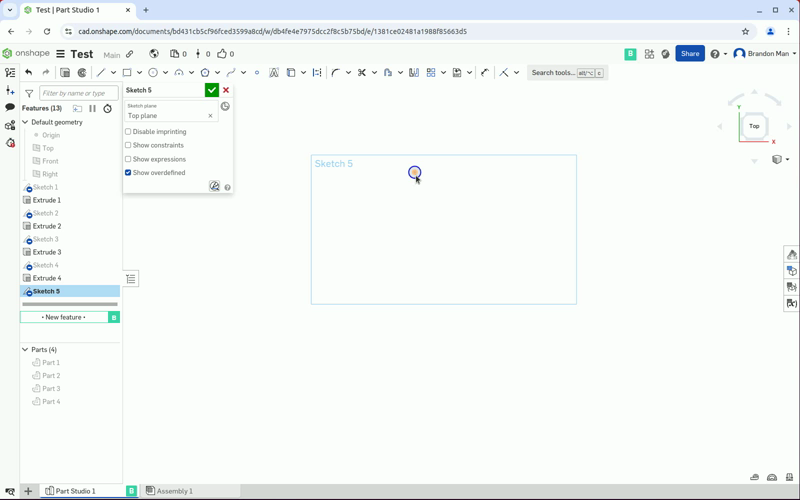
scroll(6)
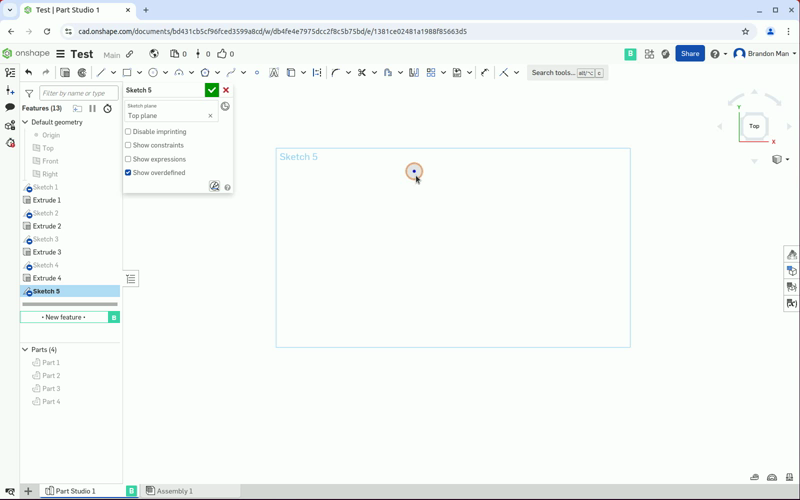
scroll(6)
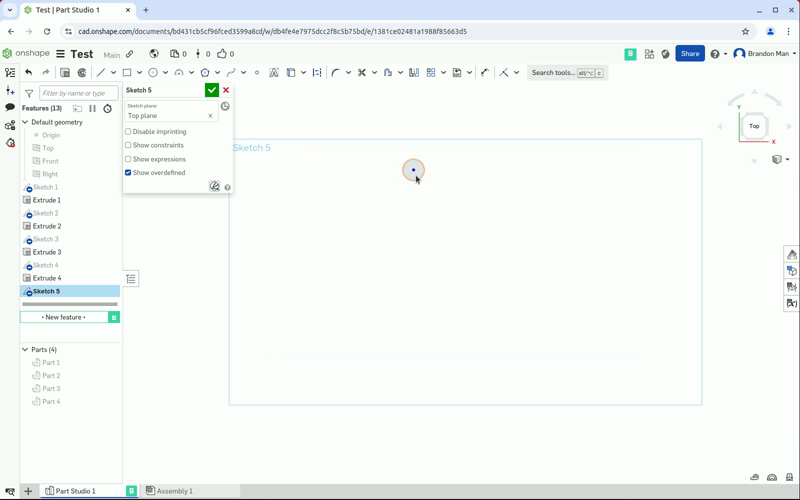
scroll(6)
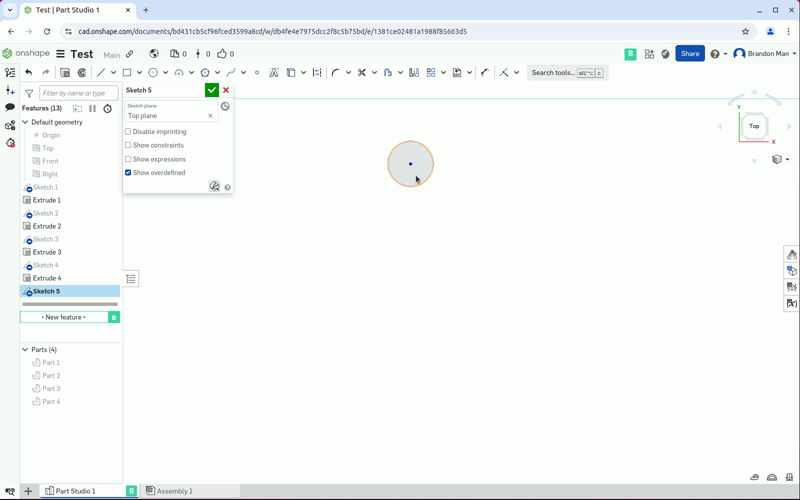
click(416, 175)
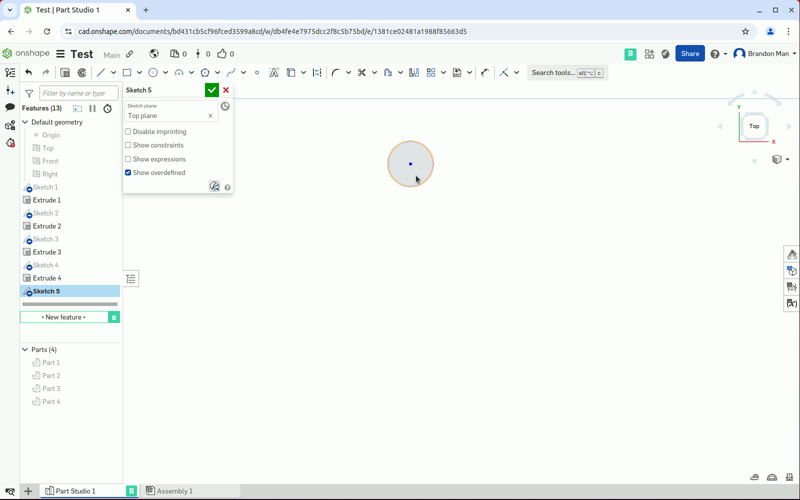
scroll(-6)
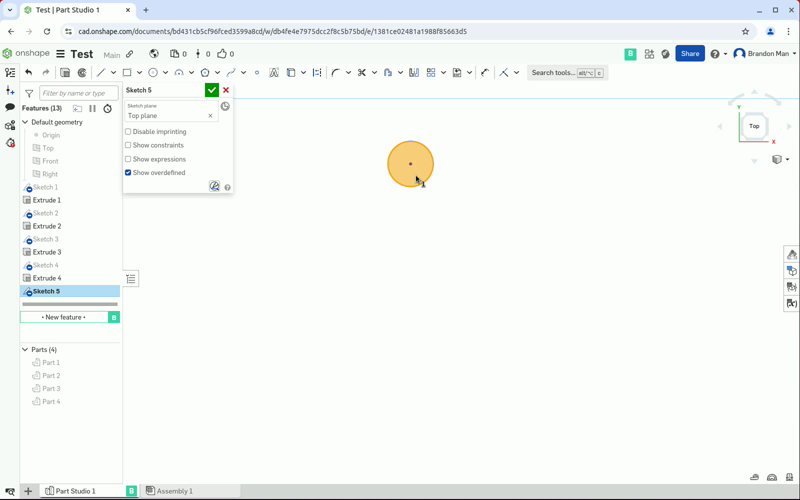
scroll(-6)
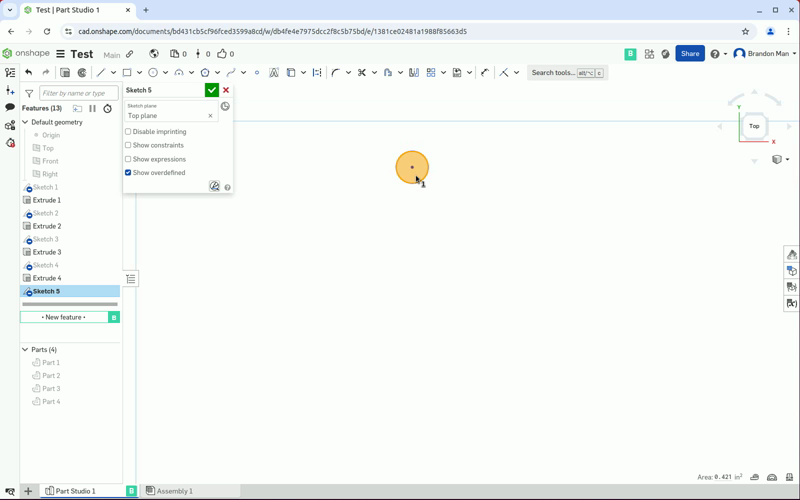
scroll(-6)
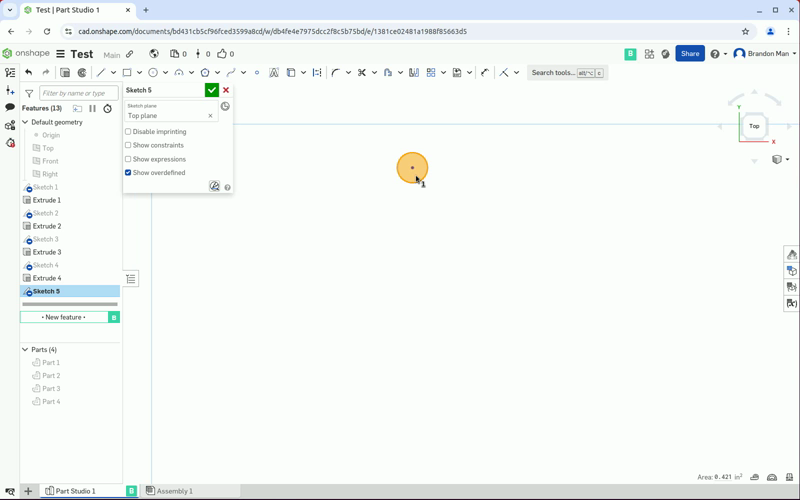
scroll(-6)
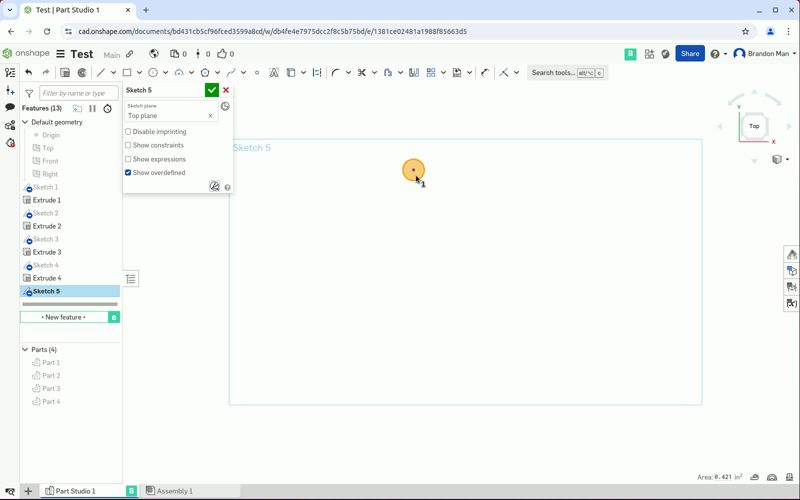
scroll(-6)
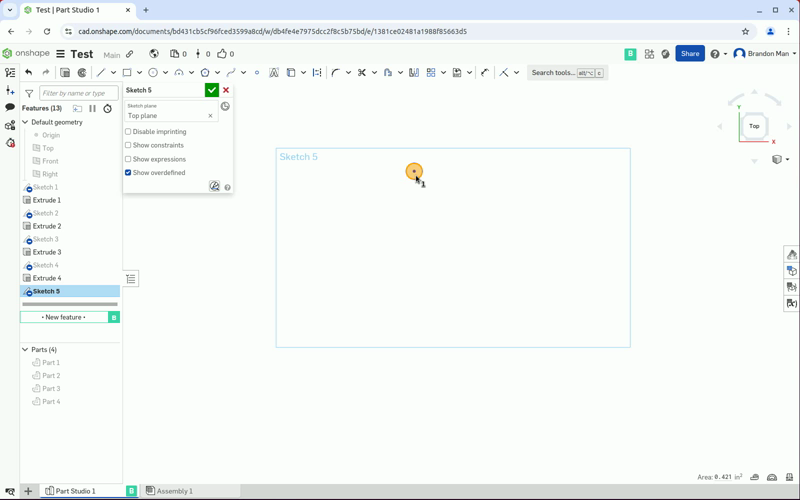
scroll(-6)
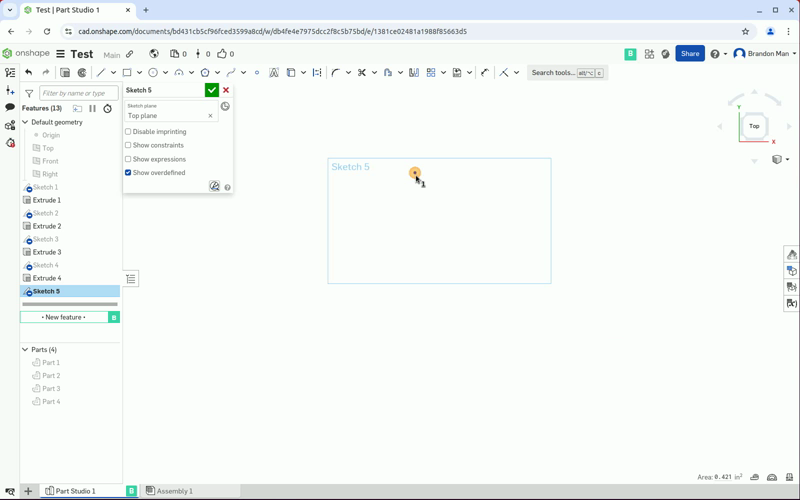
scroll(-6)
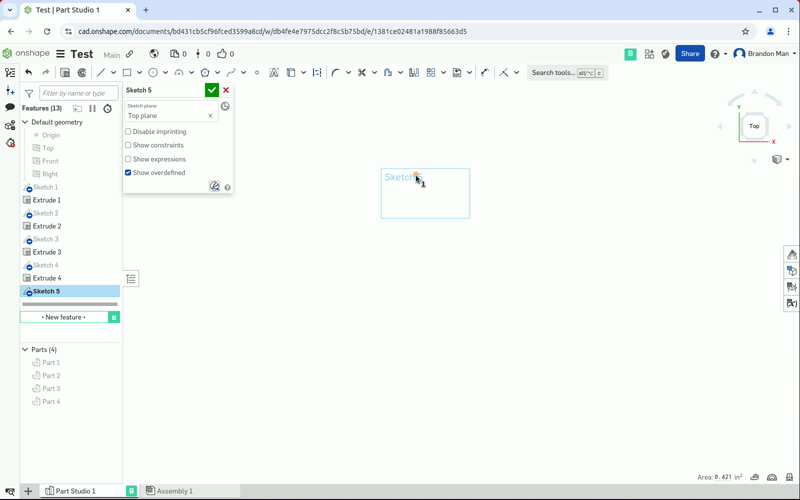
mouse_move(73, 352)
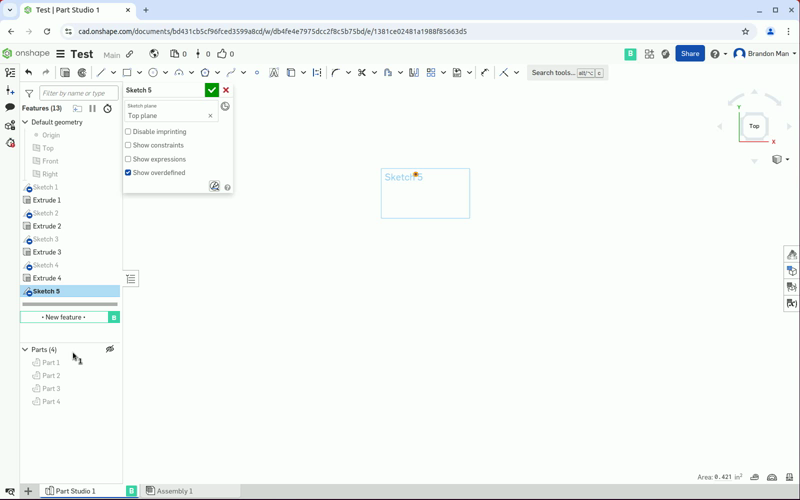
key(shift+y)
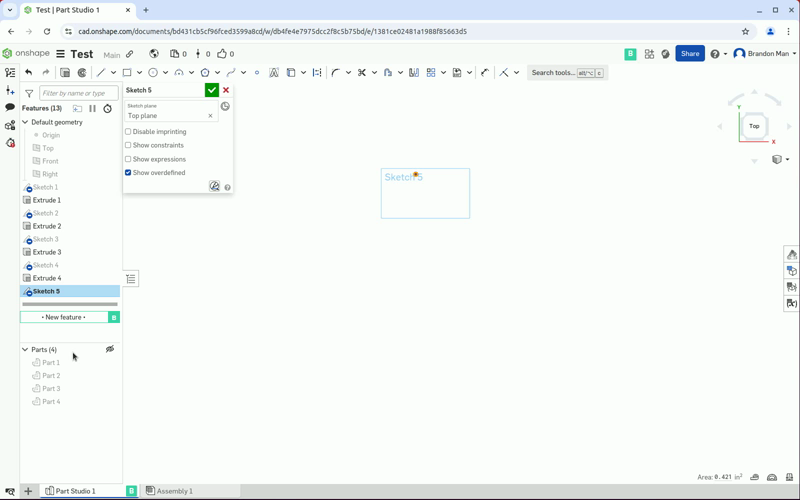
key(shift+e)
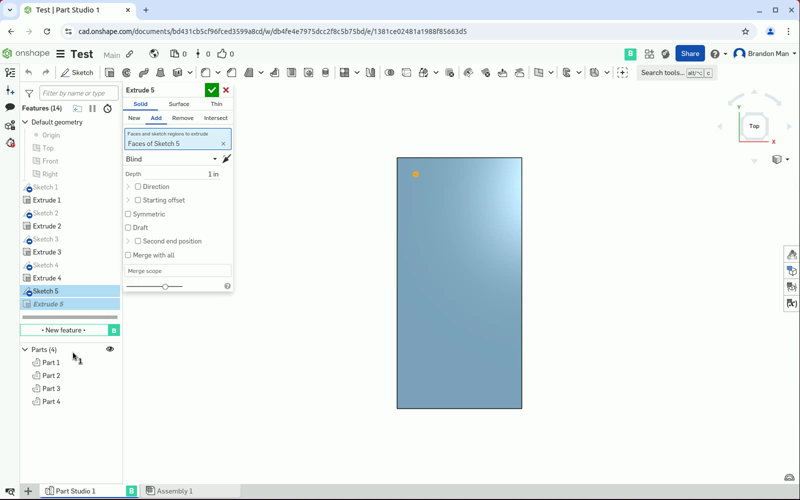
mouse_move(143, 106)
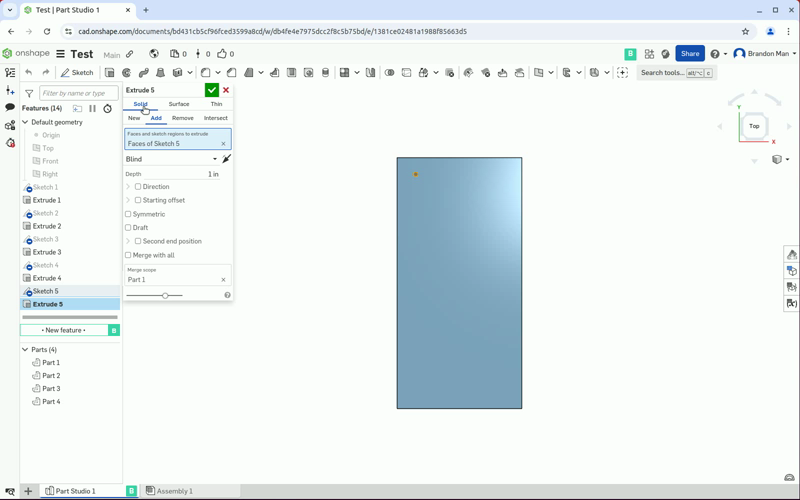
click(143, 106)
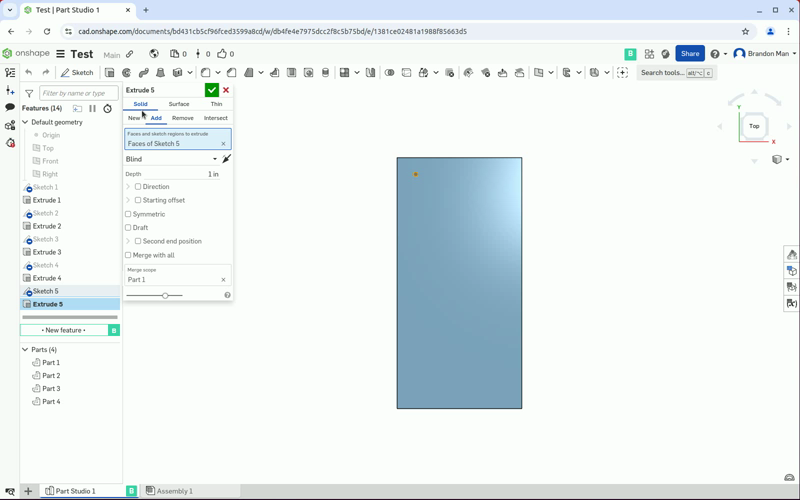
mouse_move(137, 120)
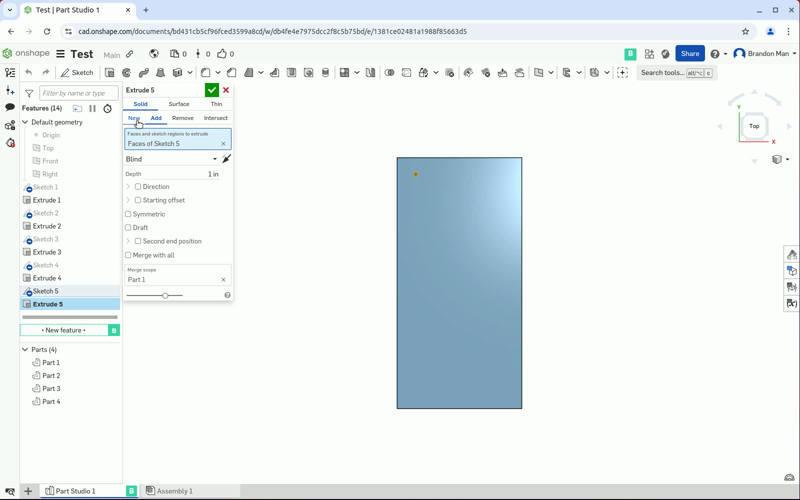
click(137, 120)
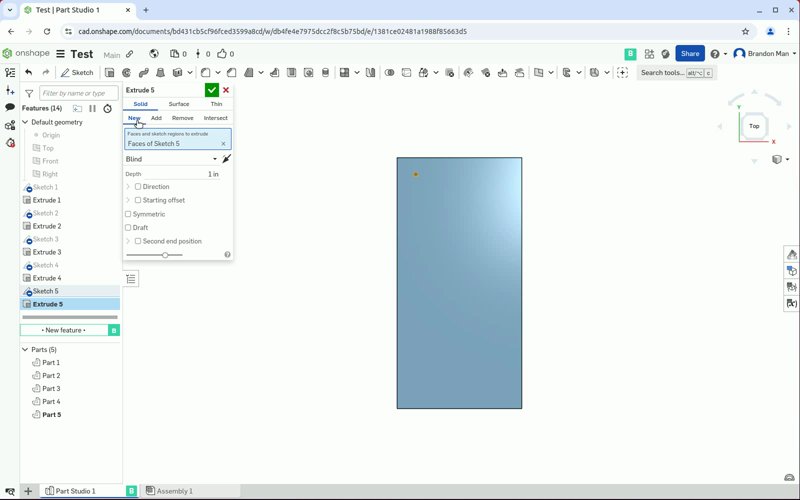
key(tab, 4)
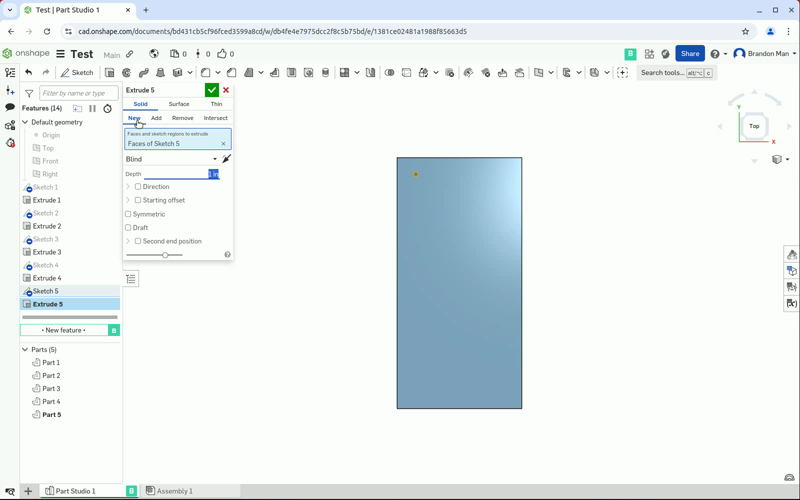
text(-0.722)
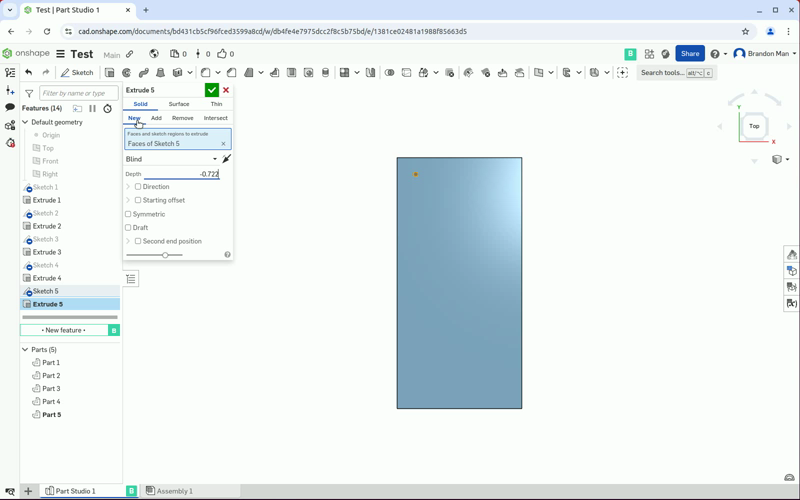
key(enter)
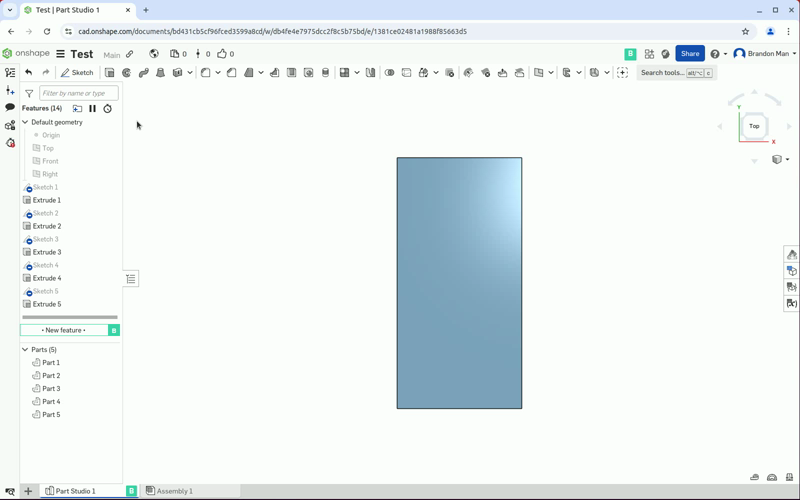
key(shift+h)
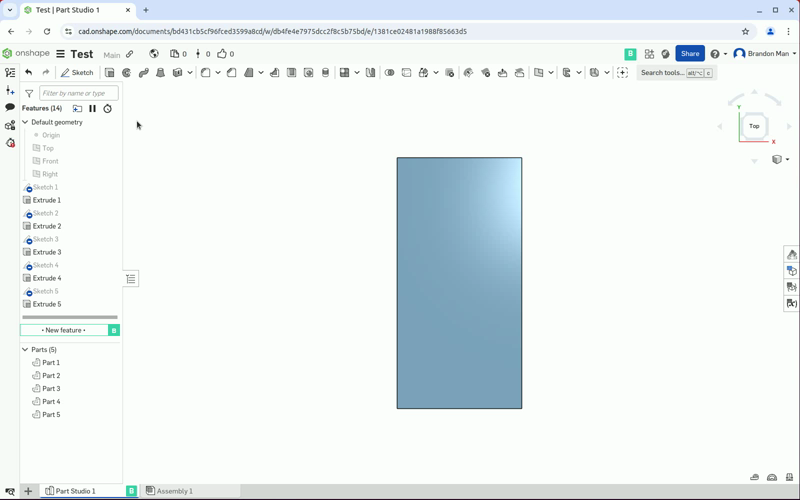
key(shift+h)
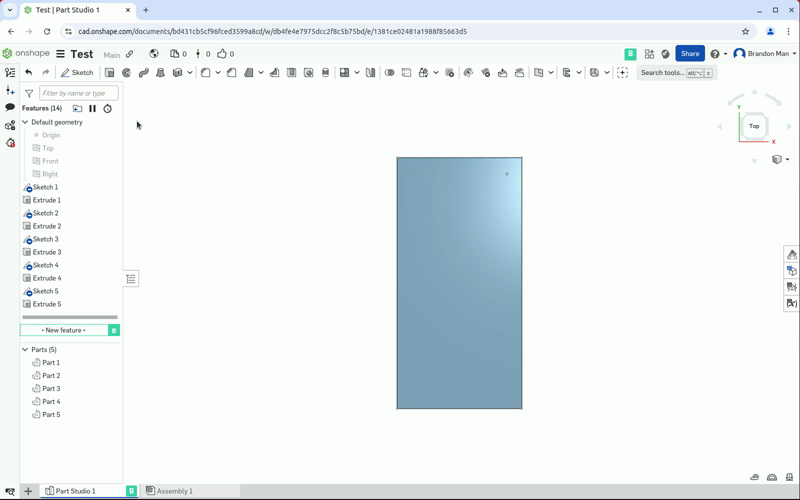
key(shift+7)
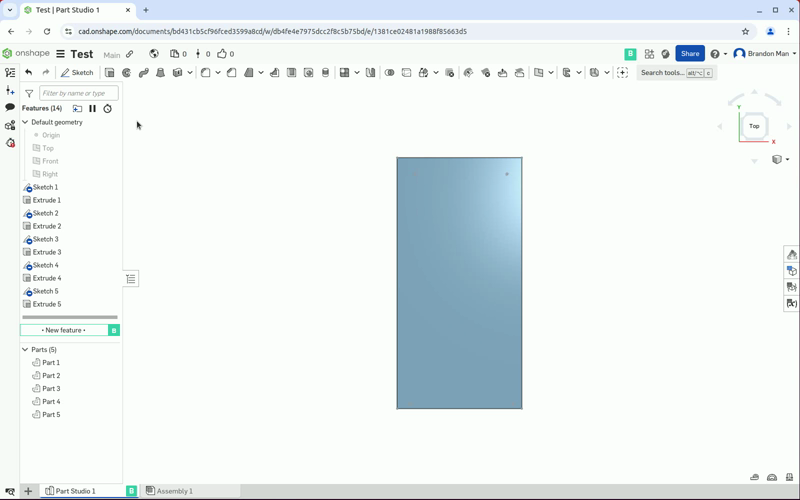
key(up, 3)
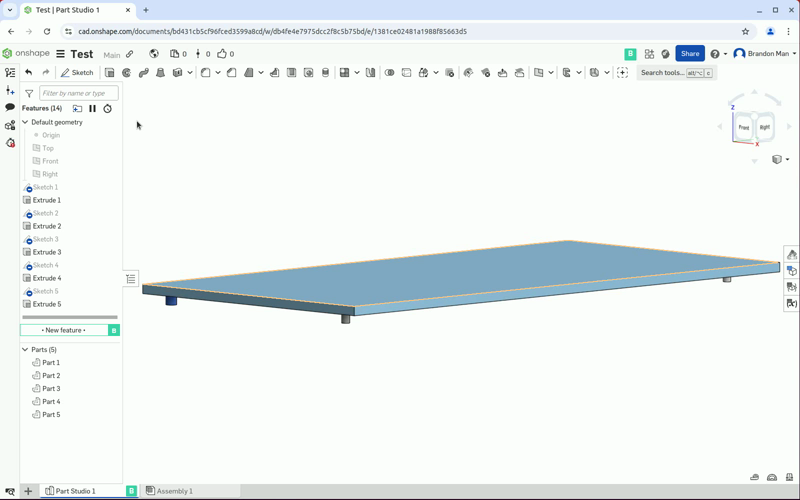
key(left, 3)
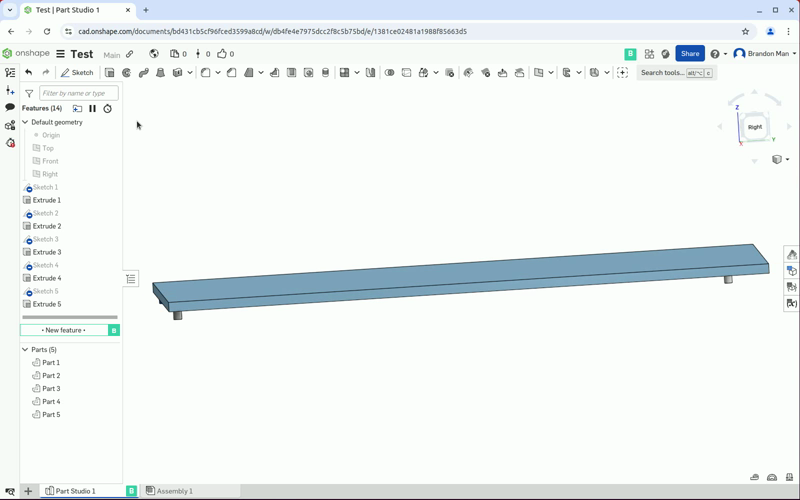
key(right, 3)
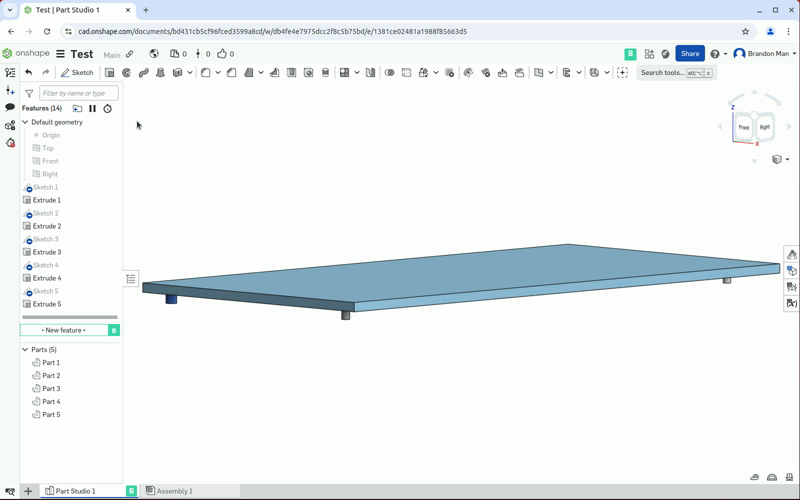
key(down, 3)
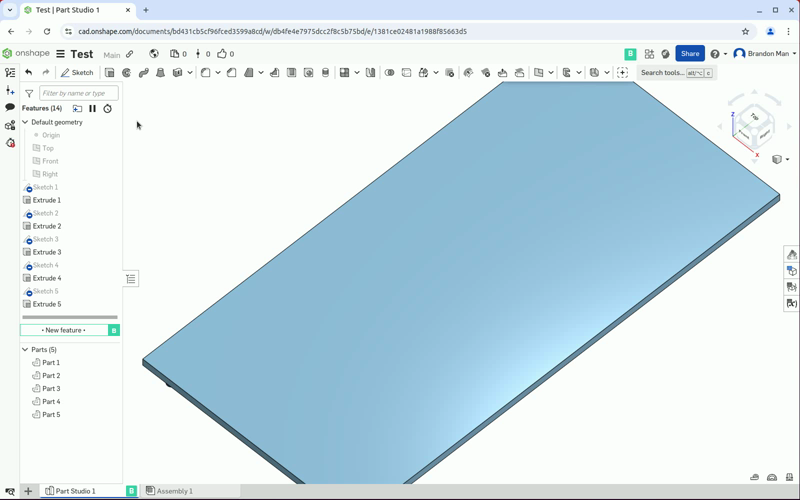
mouse_move(73, 189)
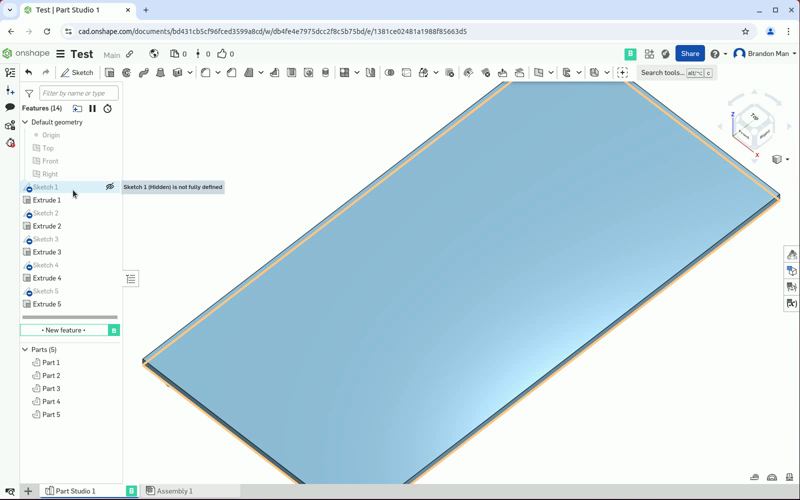
click(73, 189)